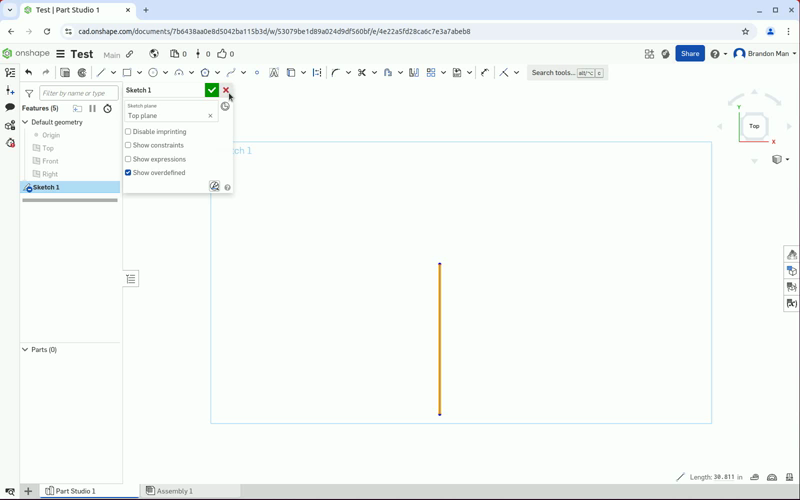
key(shift+h)
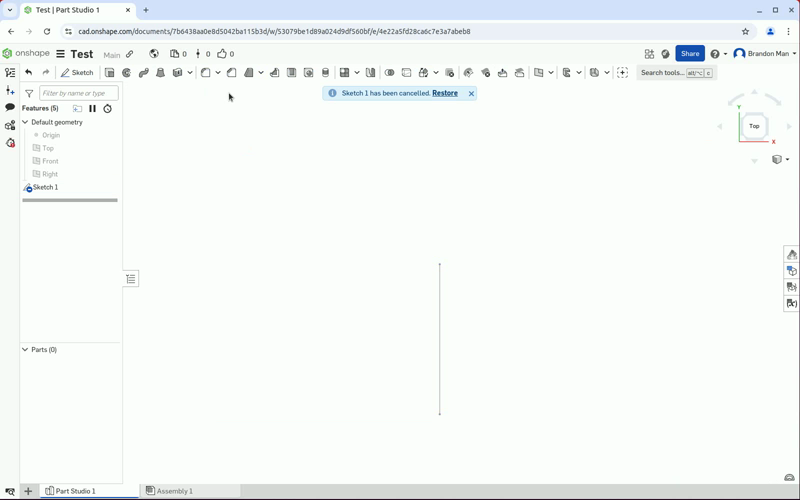
key(shift+s)
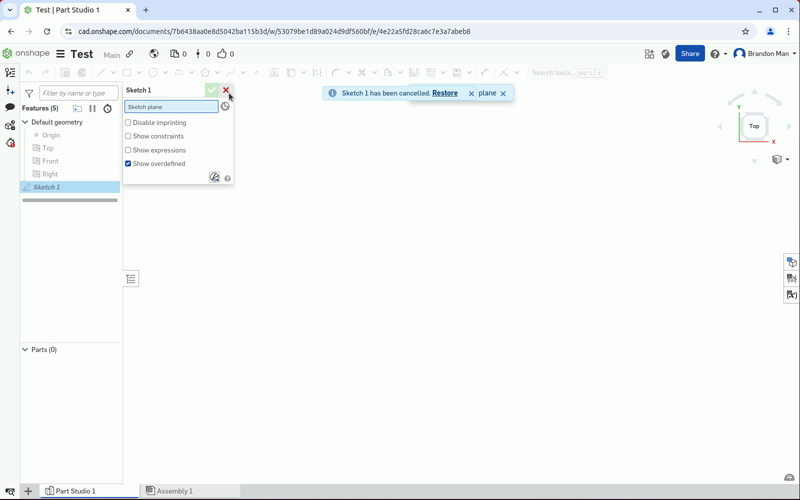
mouse_move(73, 150)
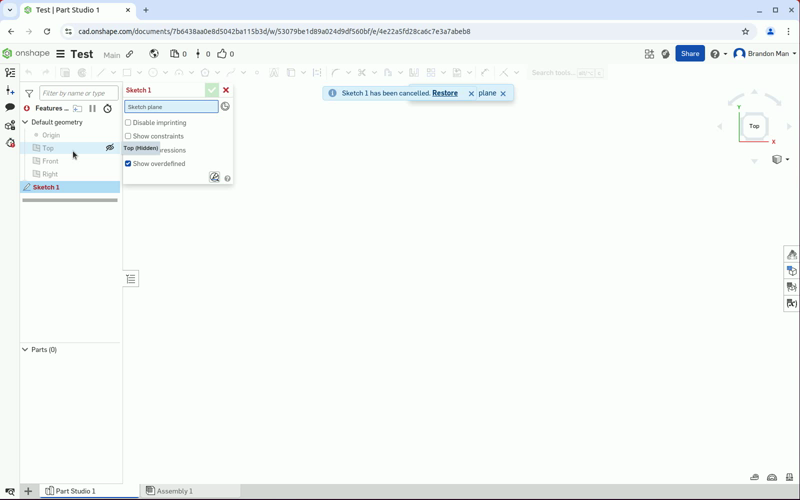
click(73, 150)
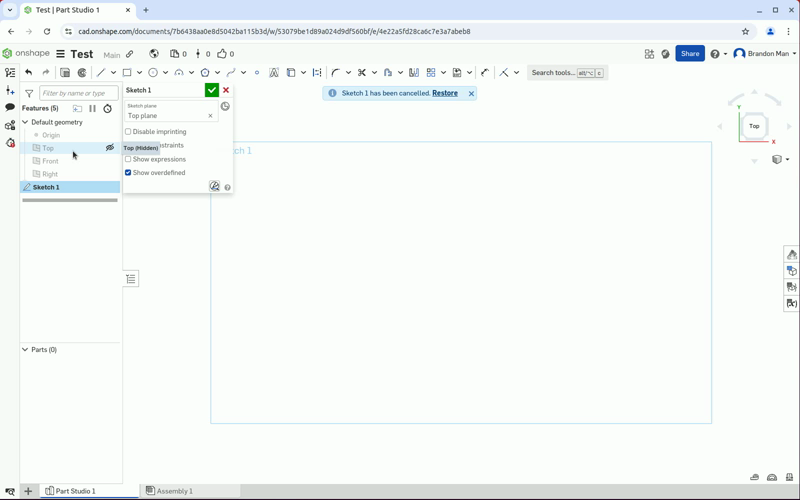
mouse_move(73, 352)
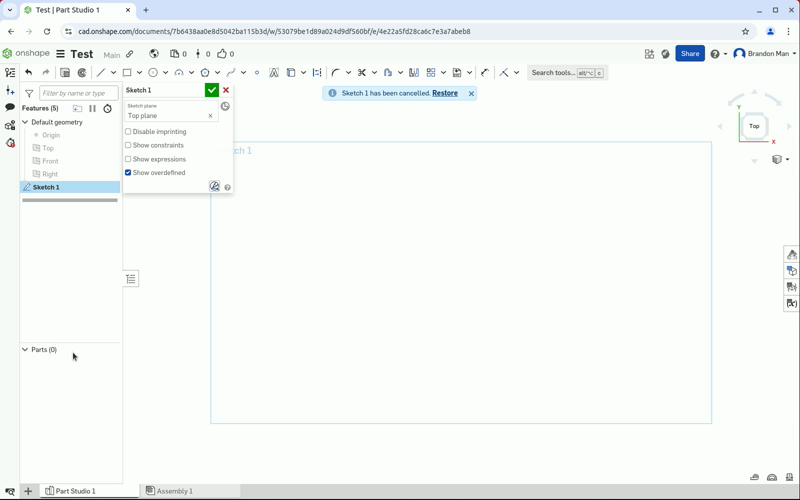
key(y)
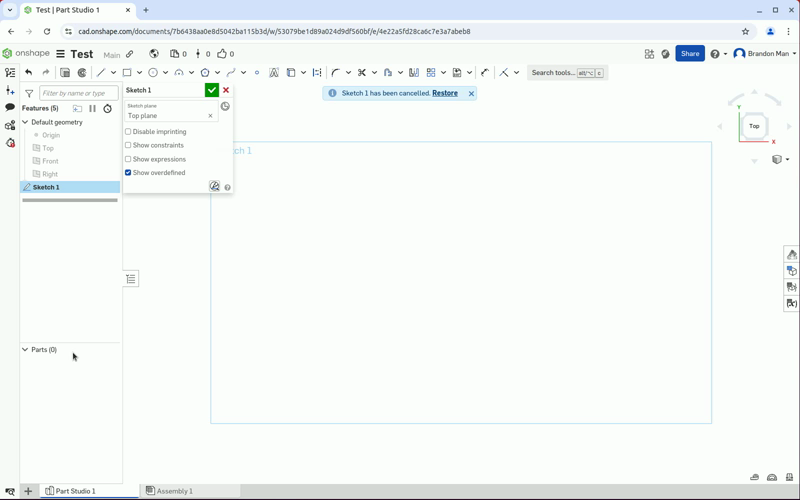
key(l)
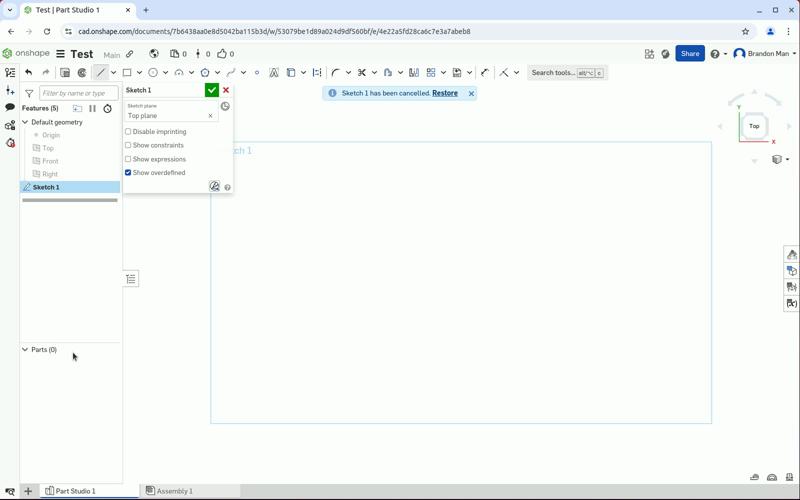
key_down(shift)
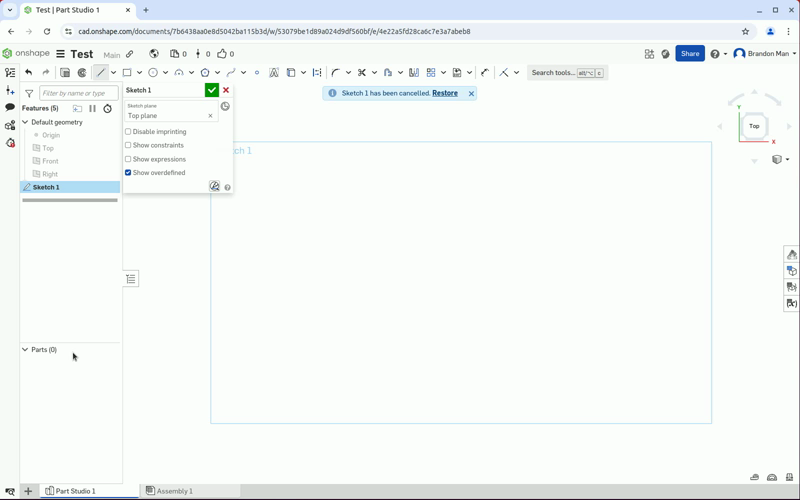
mouse_move(404, 339)
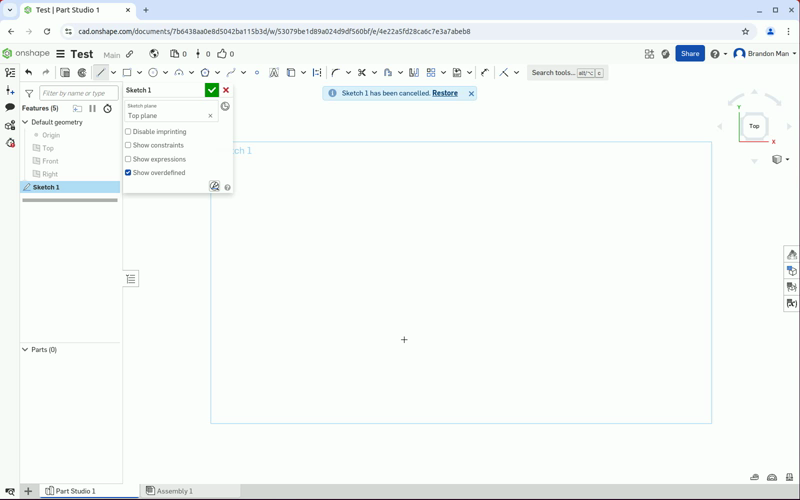
click(404, 339)
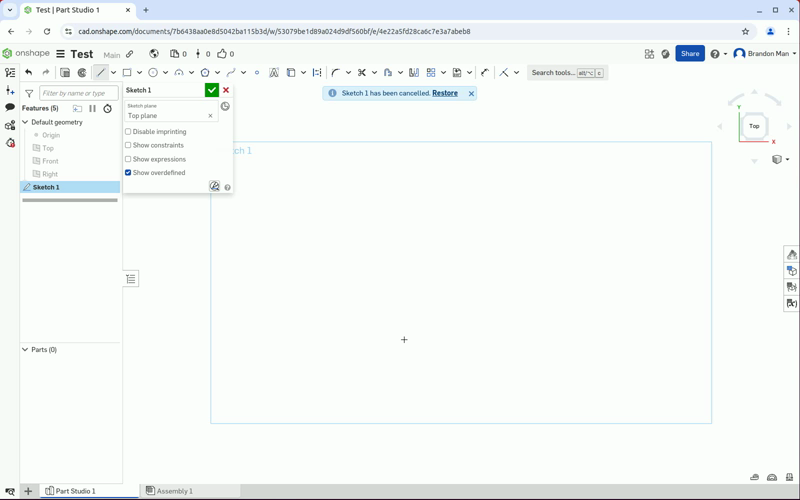
key_up(shift)
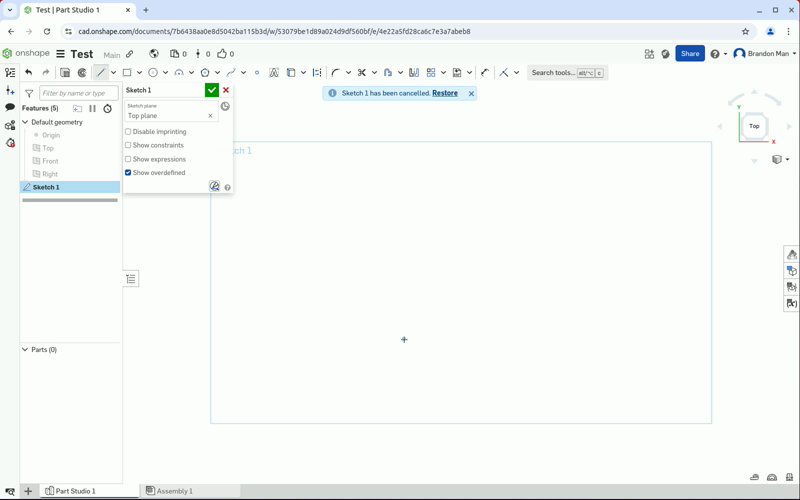
key_down(shift)
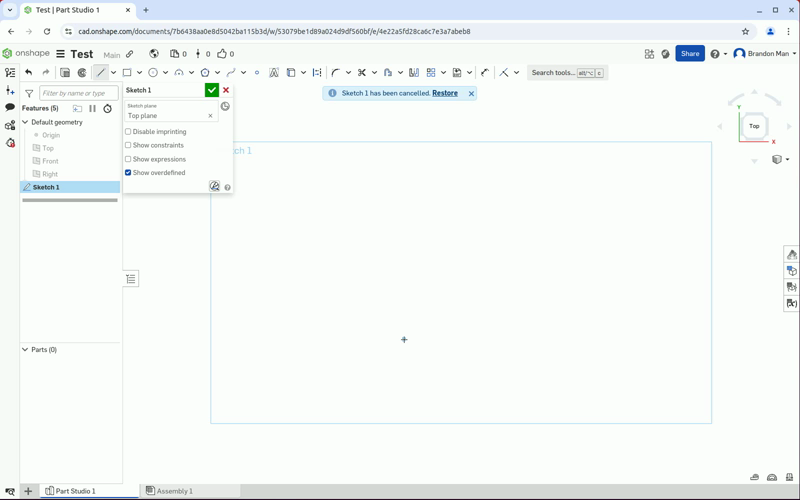
mouse_move(516, 339)
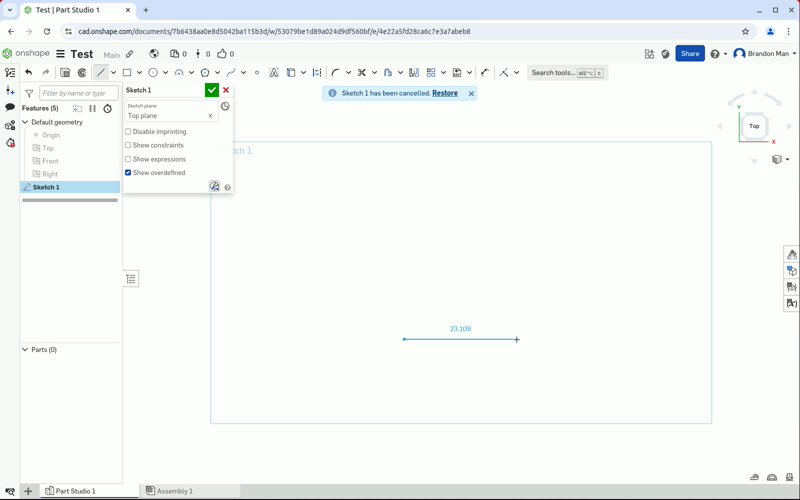
click(516, 339)
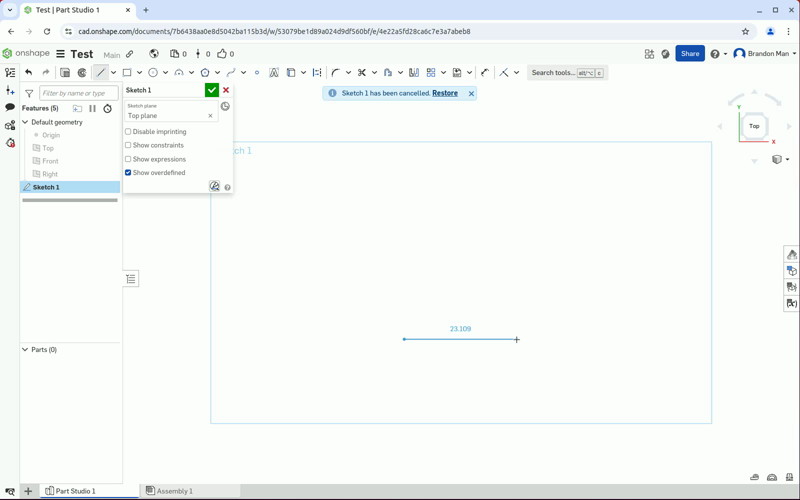
key_up(shift)
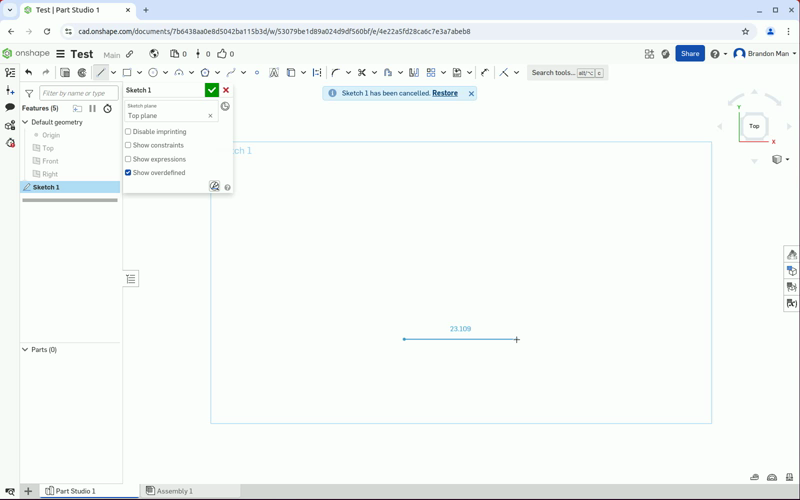
key_down(shift)
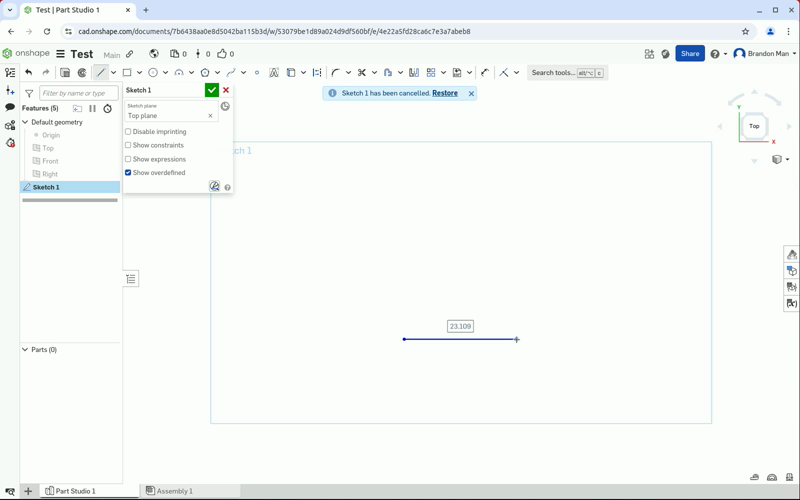
mouse_move(516, 226)
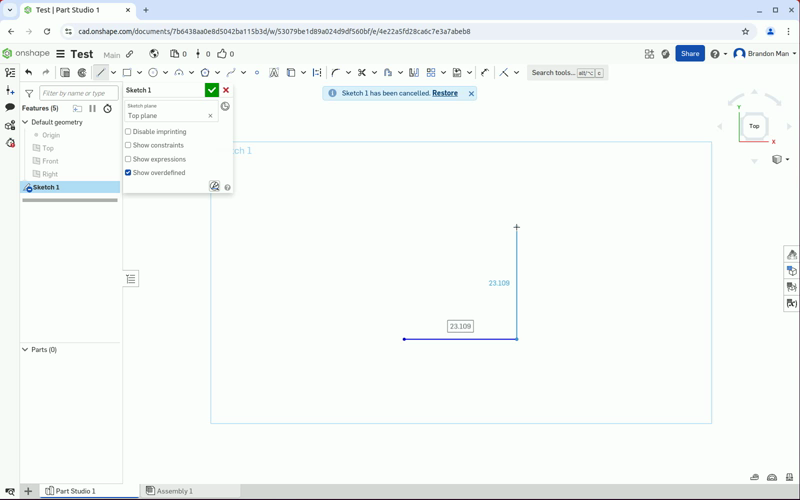
click(516, 226)
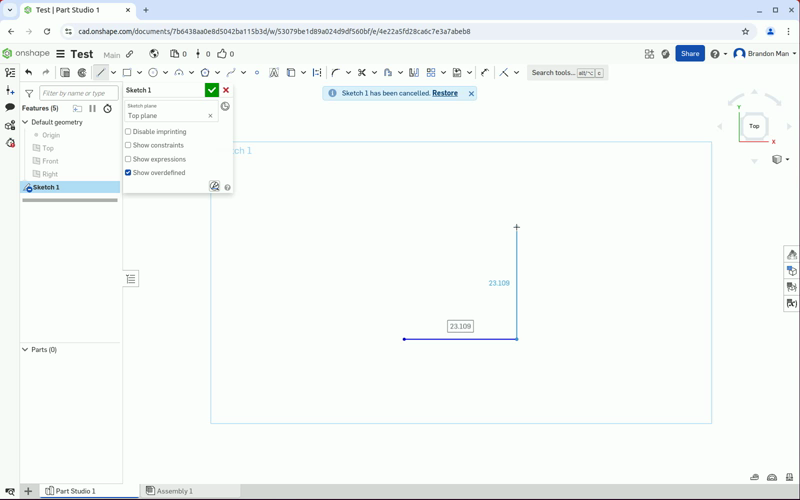
key_up(shift)
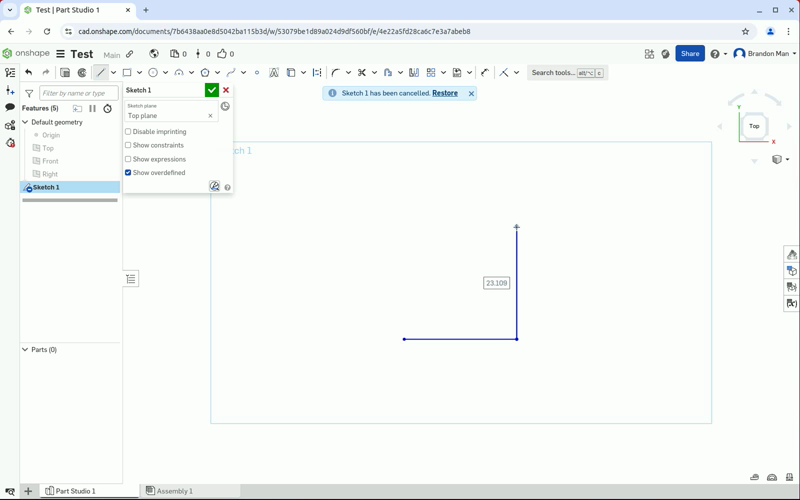
key_down(shift)
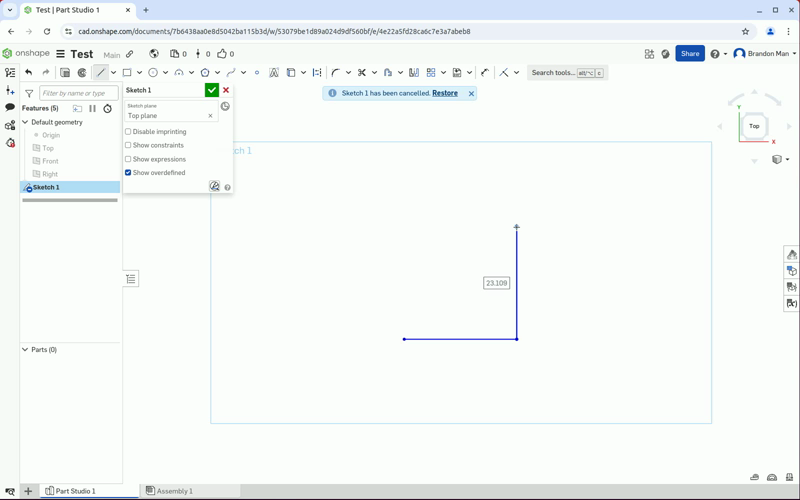
mouse_move(404, 226)
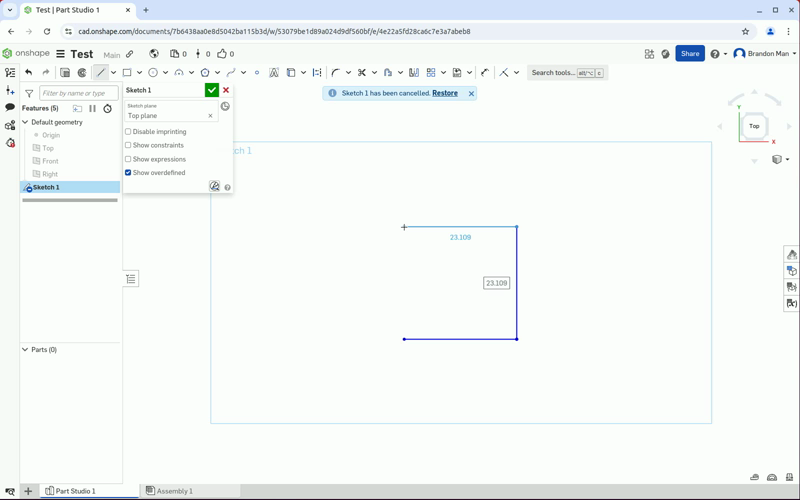
click(404, 226)
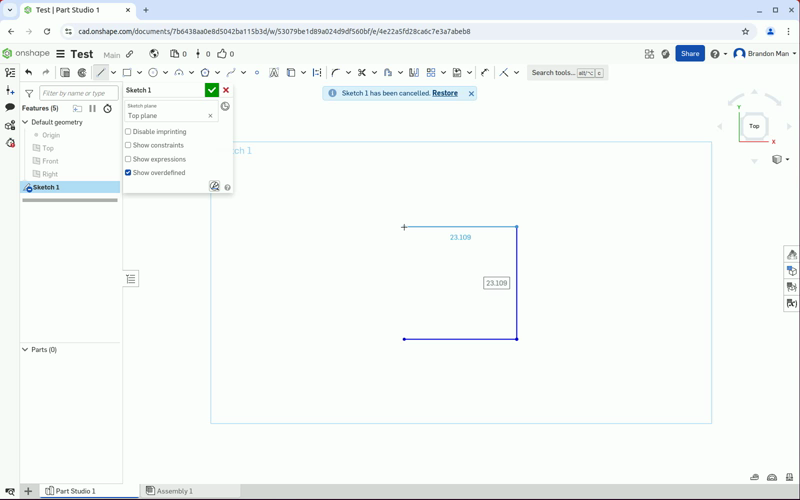
key_up(shift)
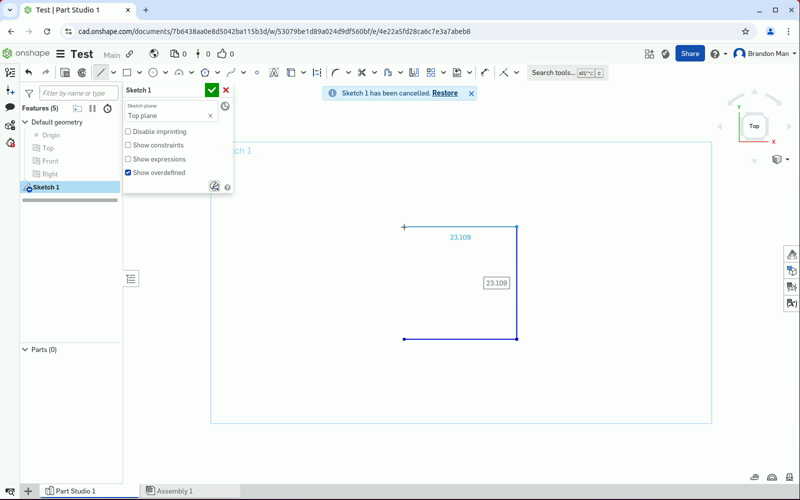
key_down(shift)
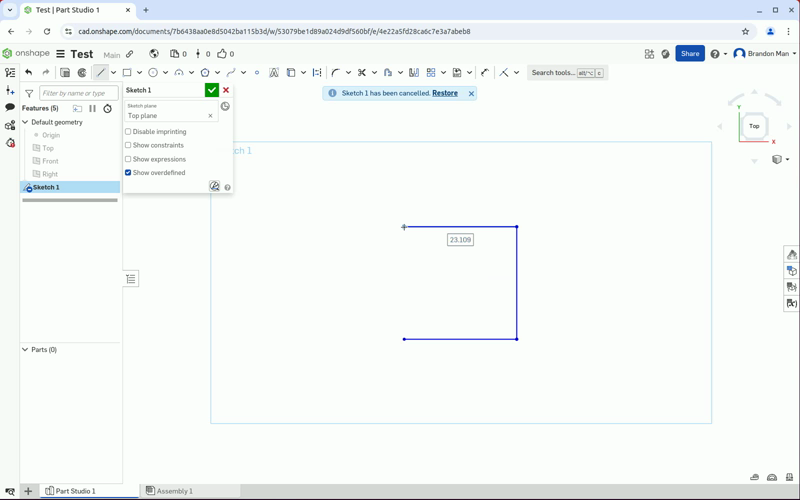
mouse_move(404, 339)
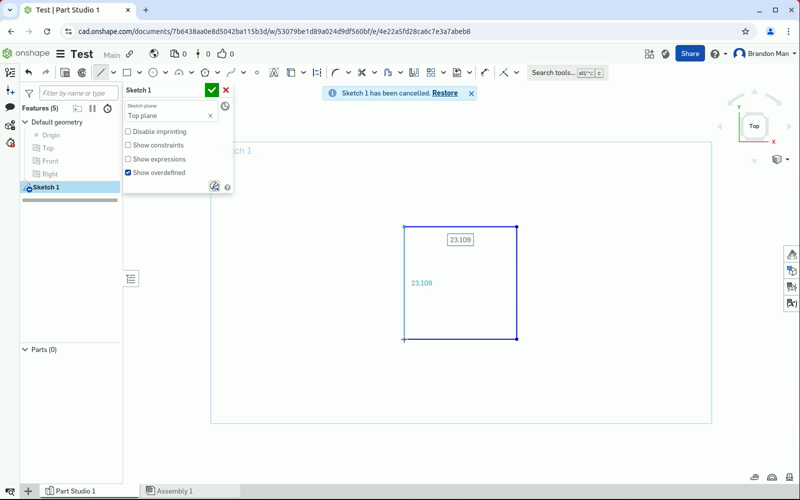
key_up(shift)
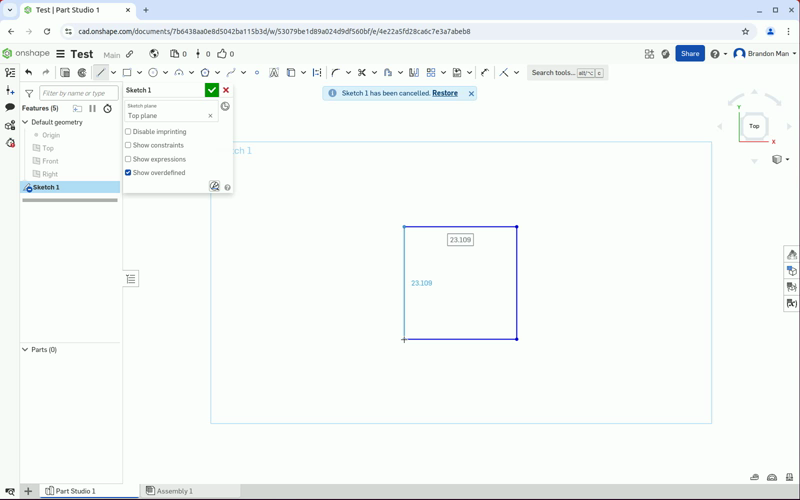
click(404, 339)
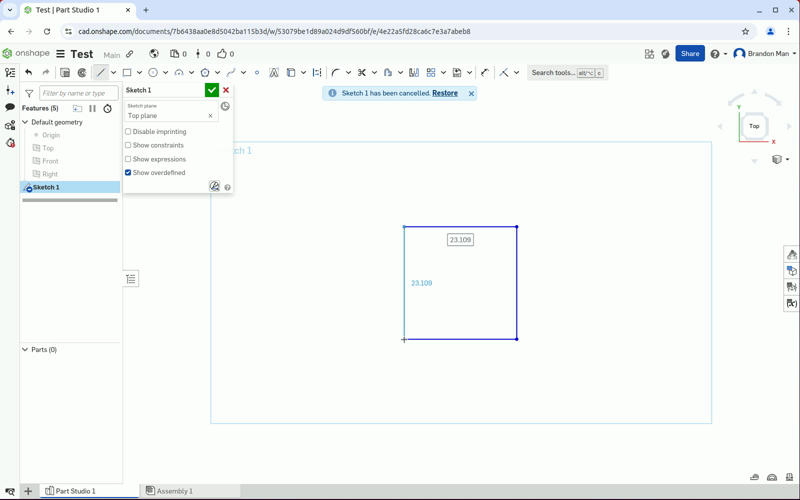
key(esc)
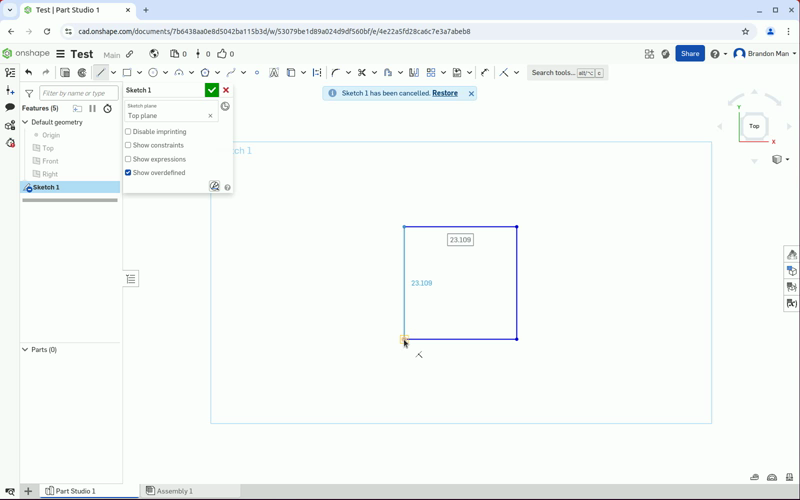
key(l)
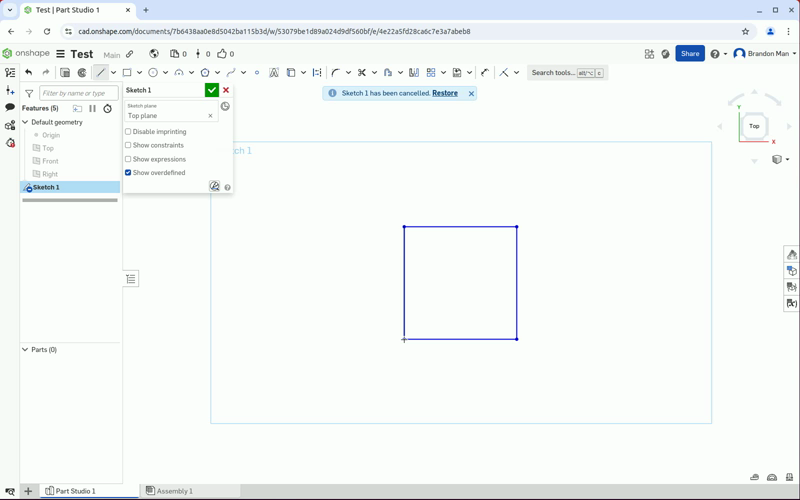
key_down(shift)
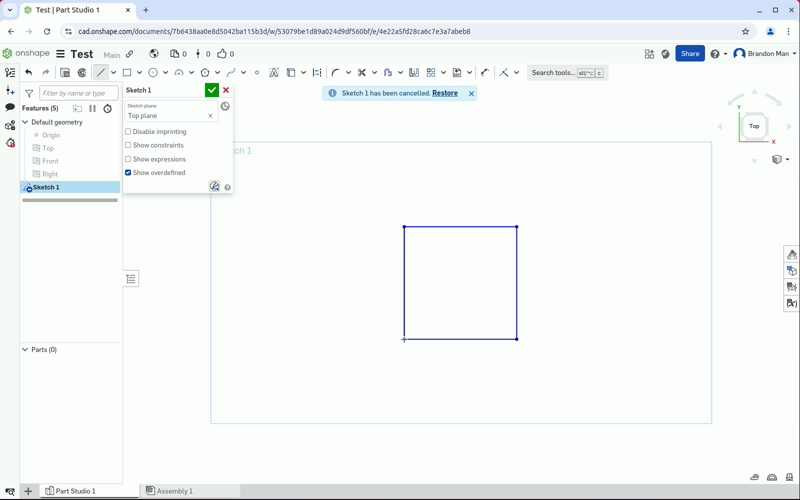
mouse_move(406, 336)
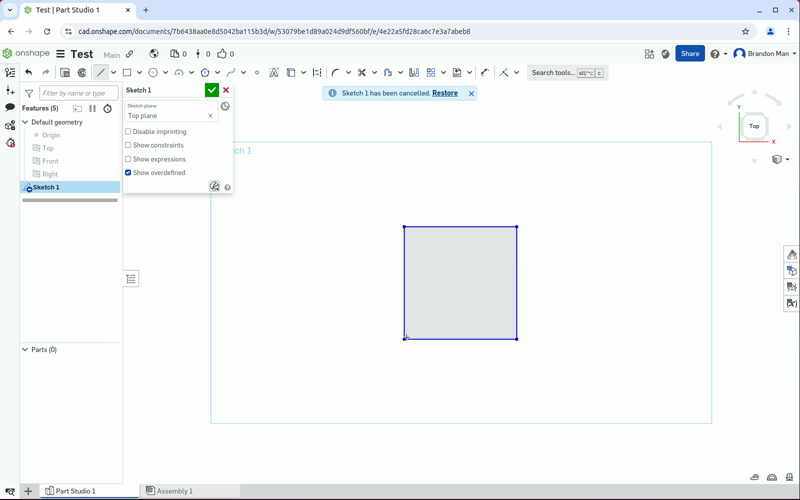
scroll(6)
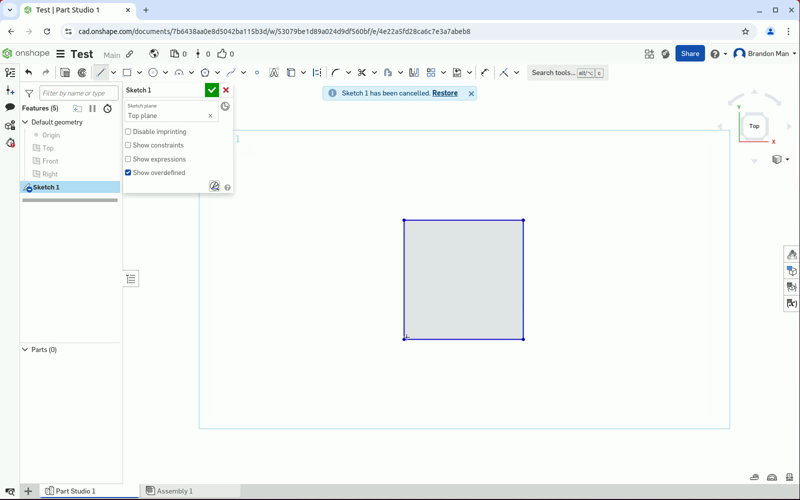
scroll(6)
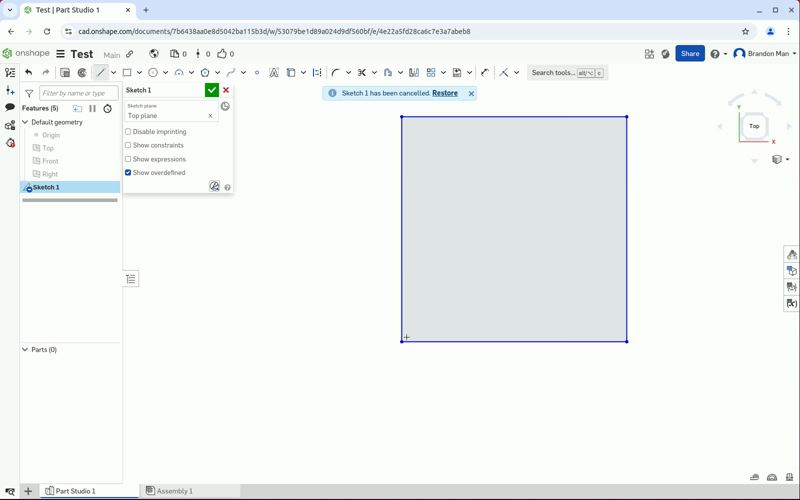
scroll(6)
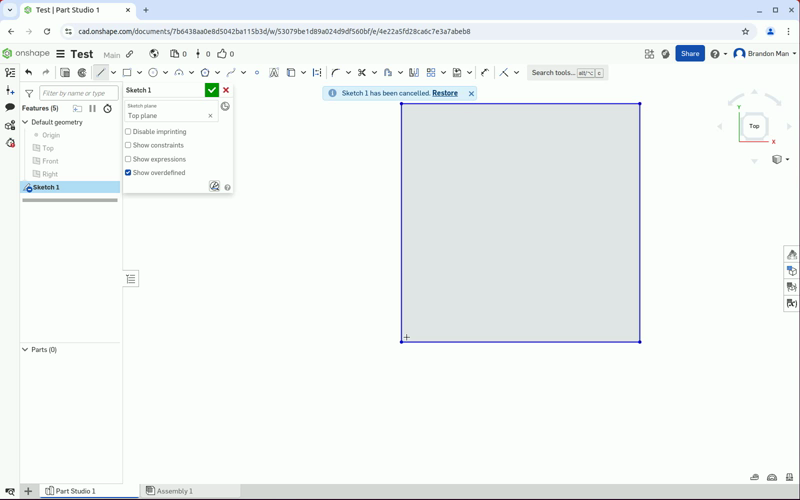
scroll(6)
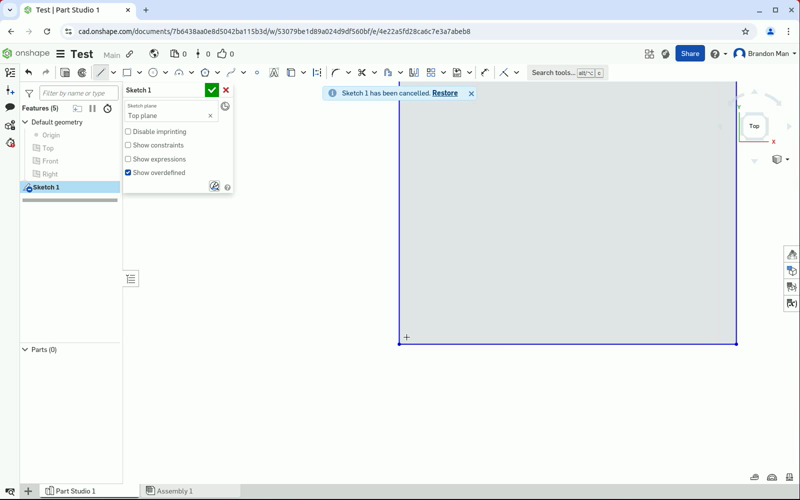
scroll(6)
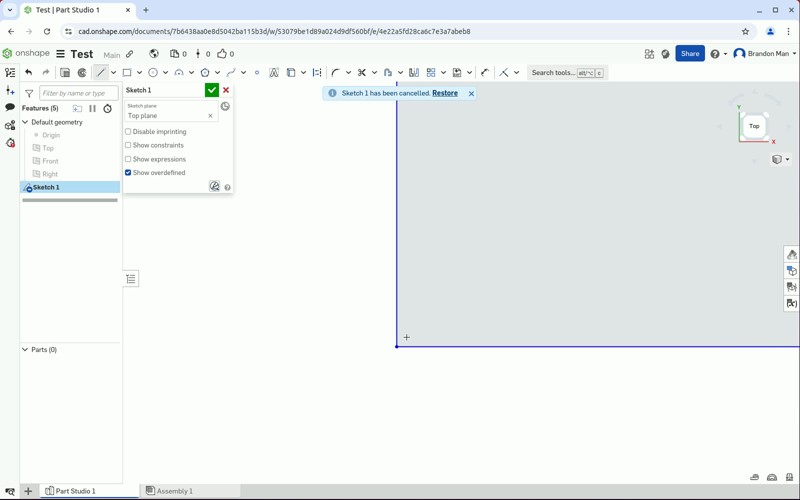
scroll(6)
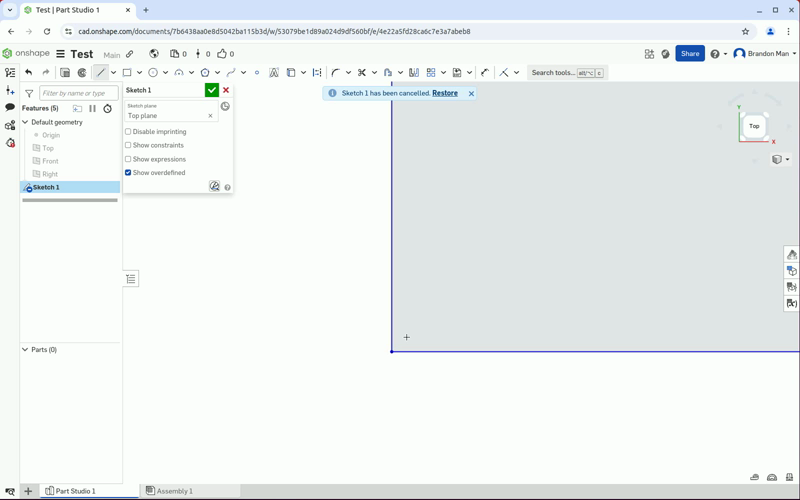
scroll(6)
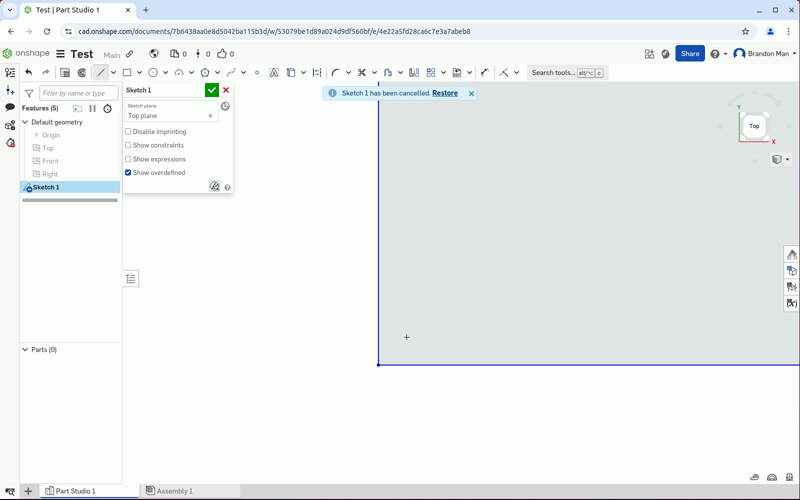
click(406, 336)
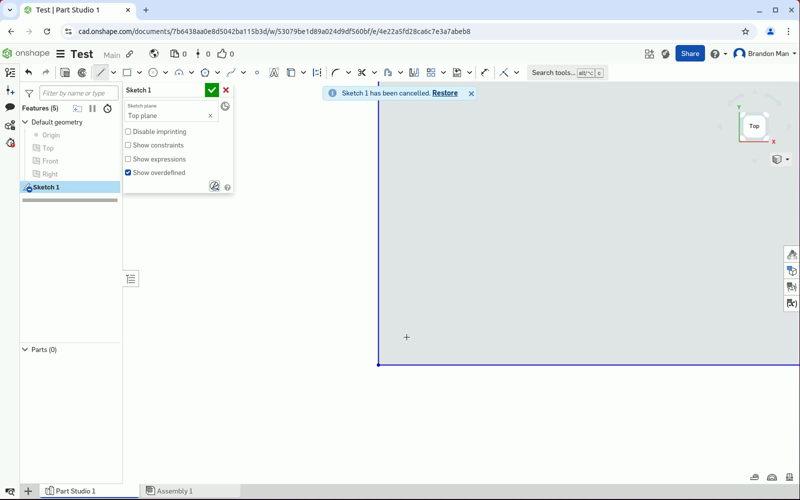
scroll(-6)
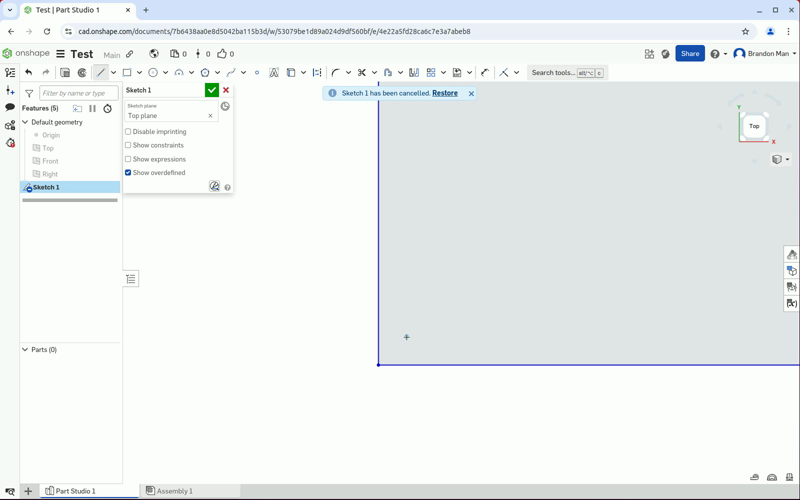
scroll(-6)
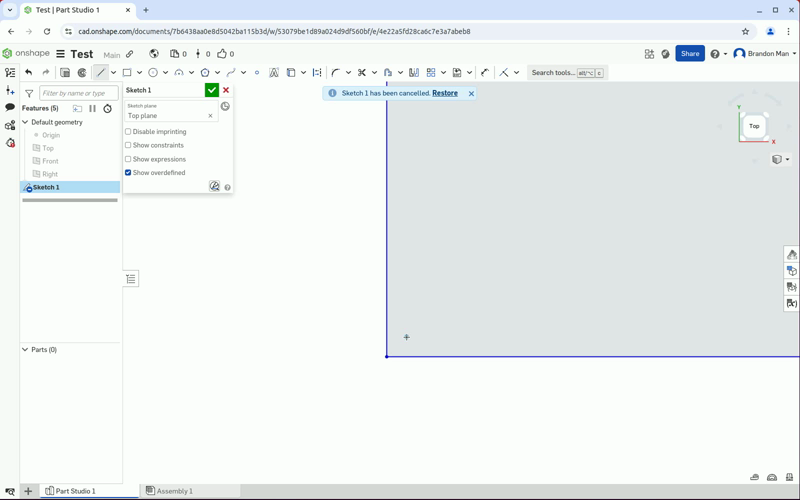
scroll(-6)
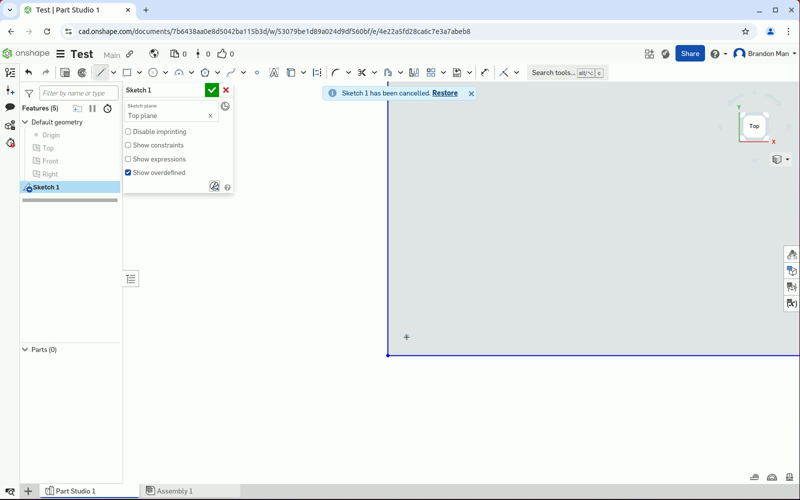
scroll(-6)
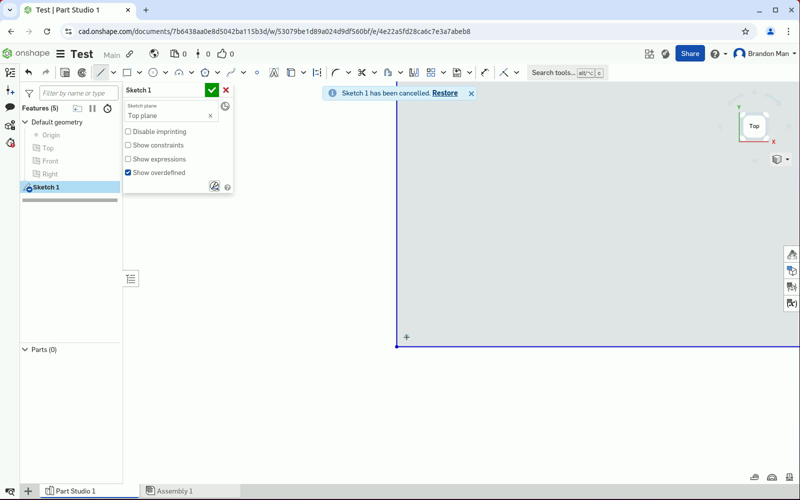
scroll(-6)
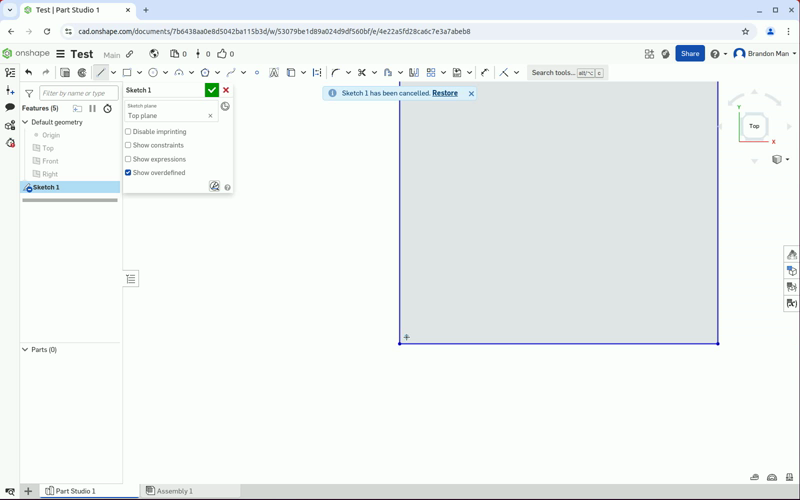
scroll(-6)
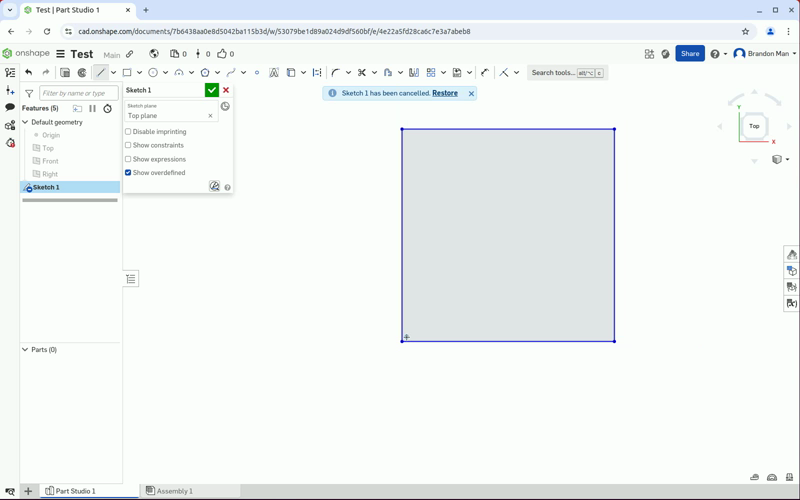
scroll(-6)
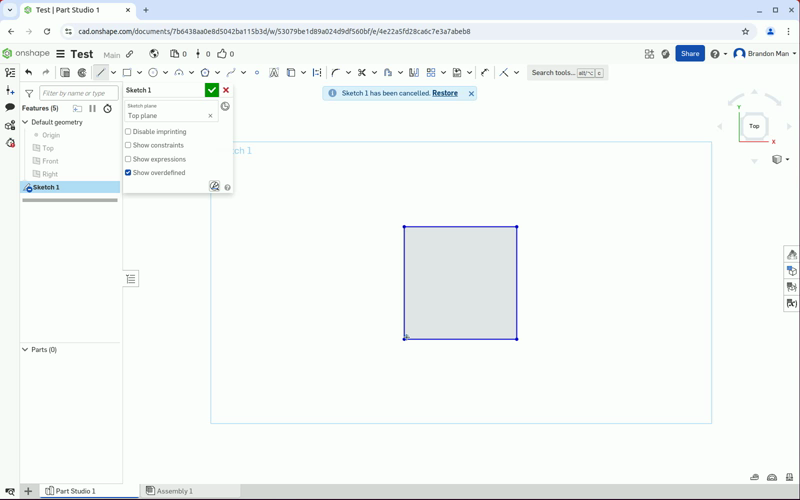
key_up(shift)
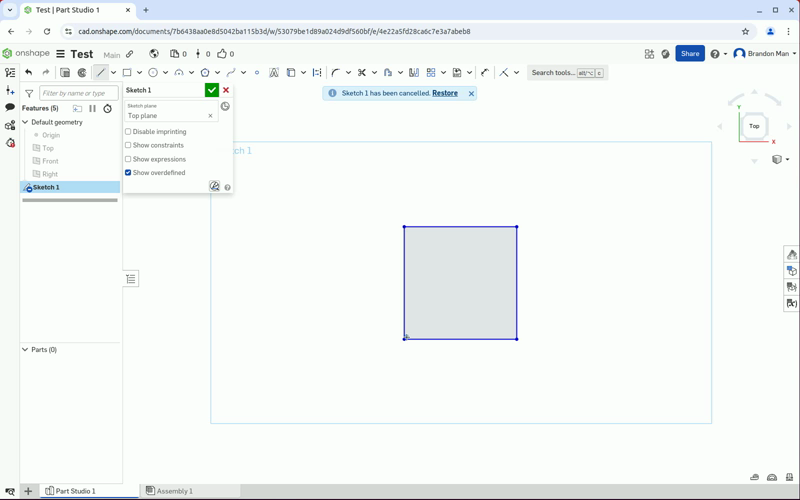
key_down(shift)
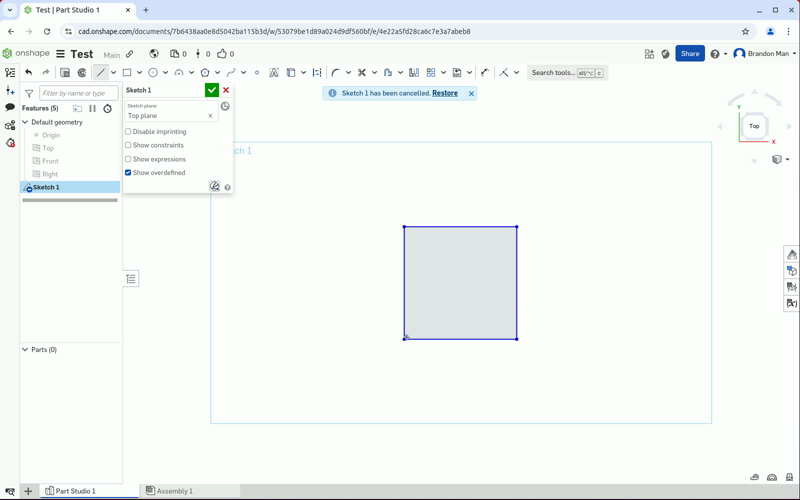
mouse_move(514, 336)
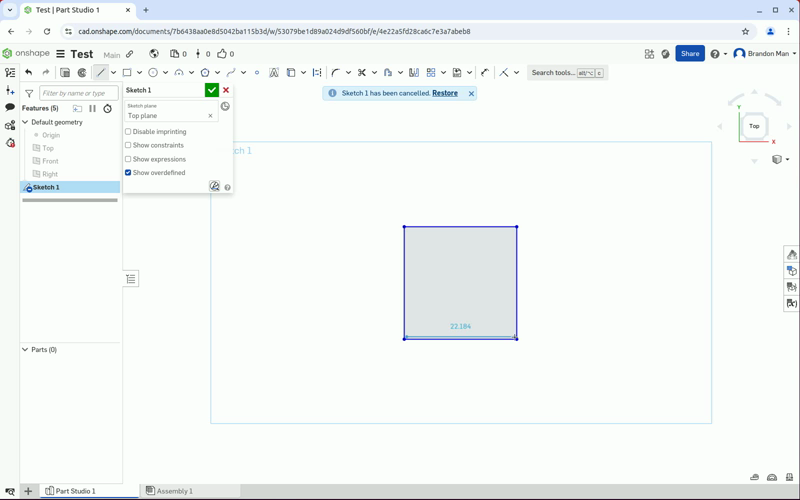
scroll(6)
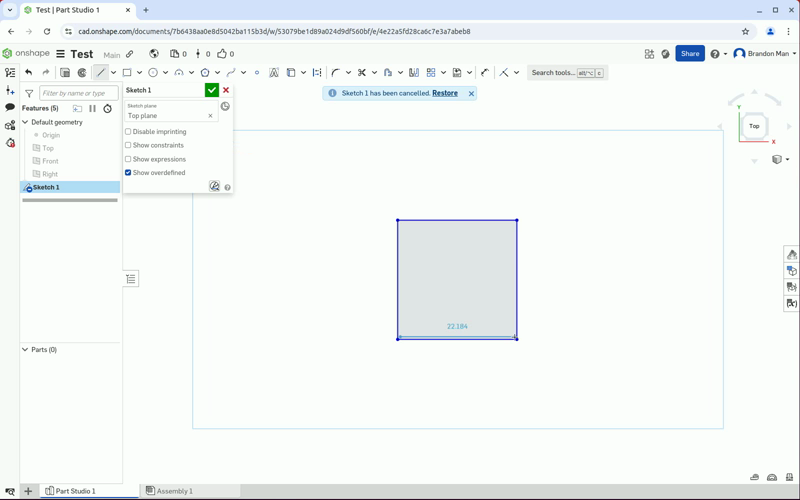
scroll(6)
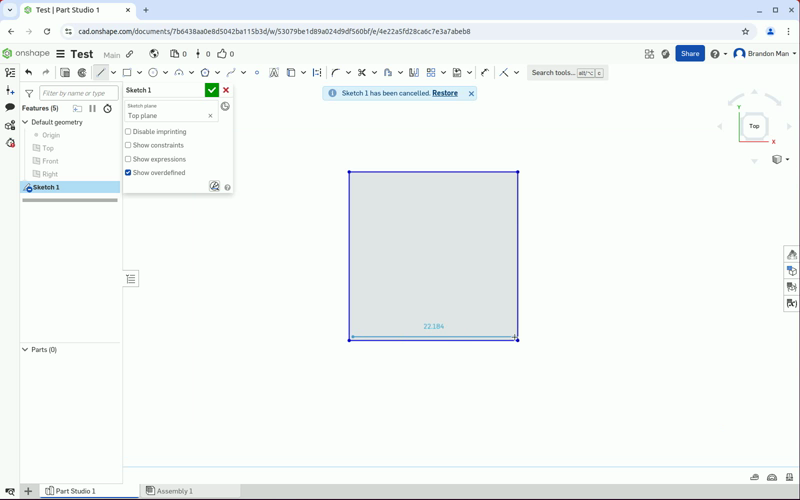
scroll(6)
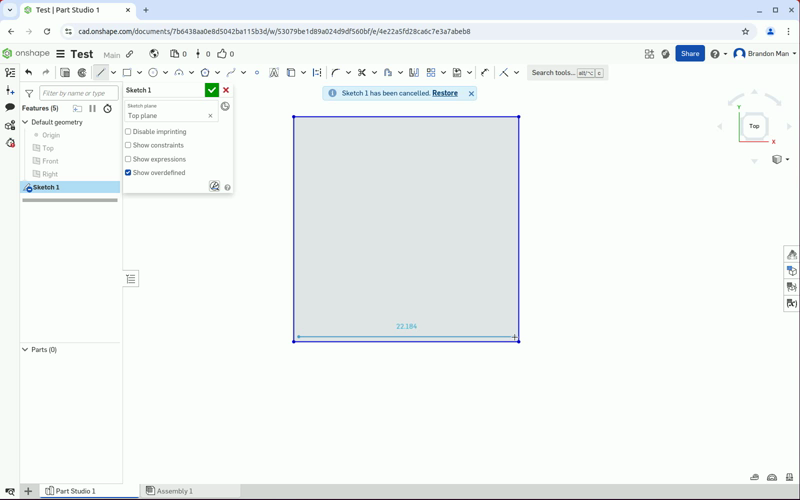
scroll(6)
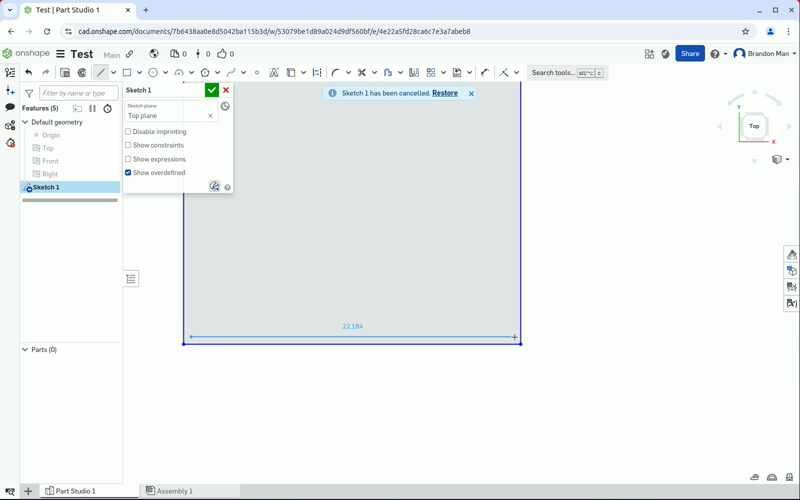
scroll(6)
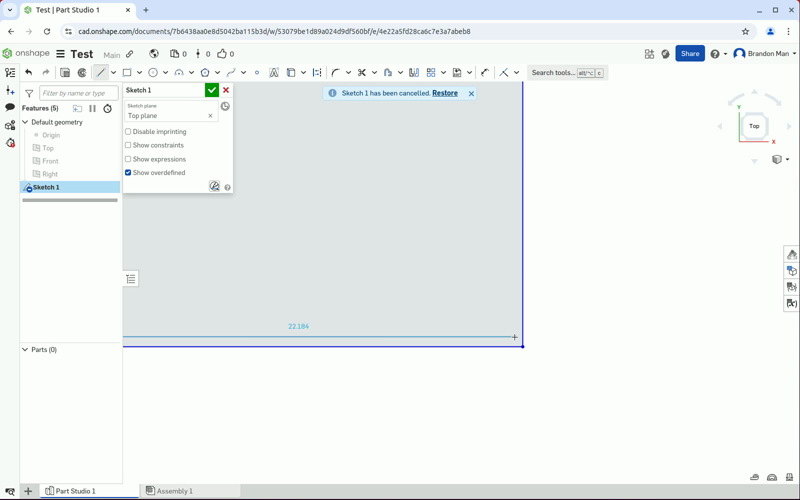
scroll(6)
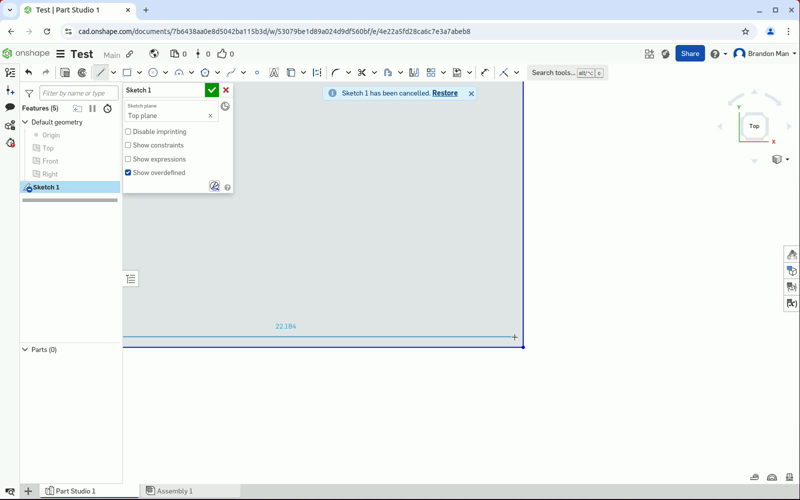
scroll(6)
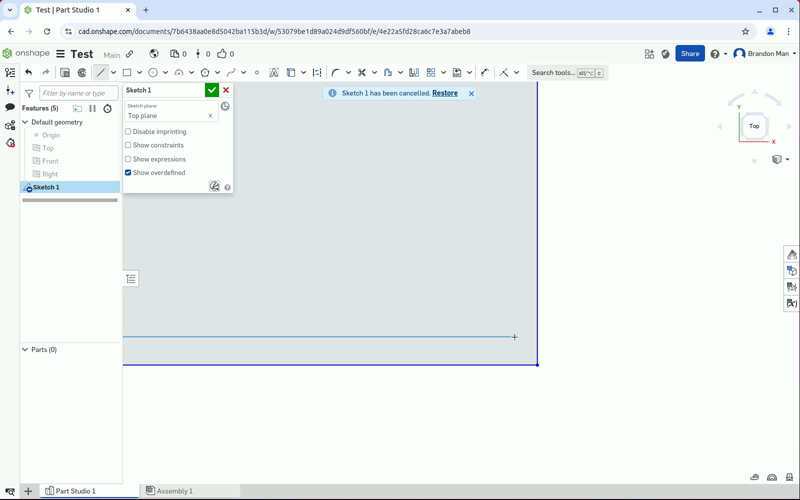
click(514, 336)
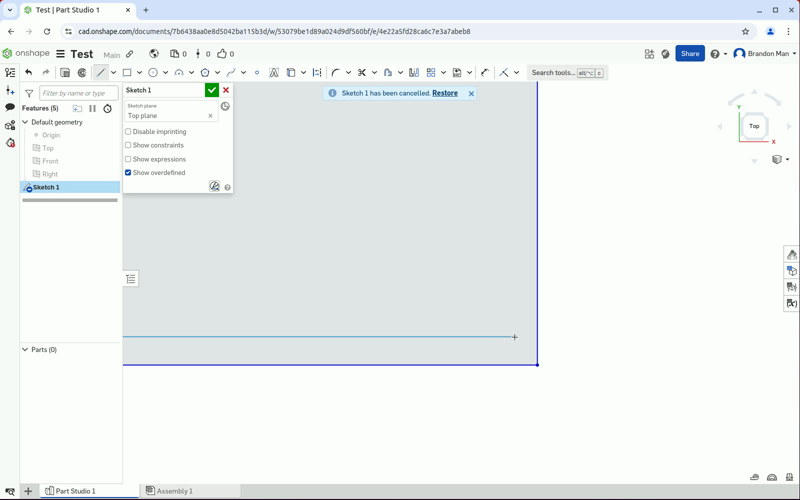
scroll(-6)
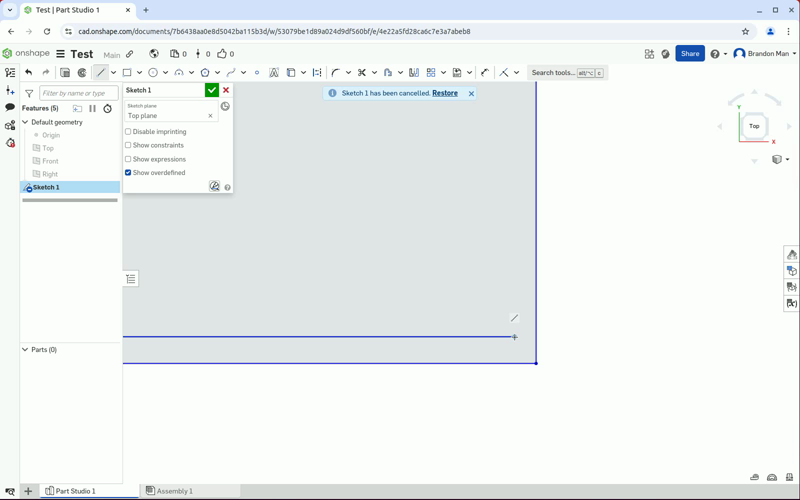
scroll(-6)
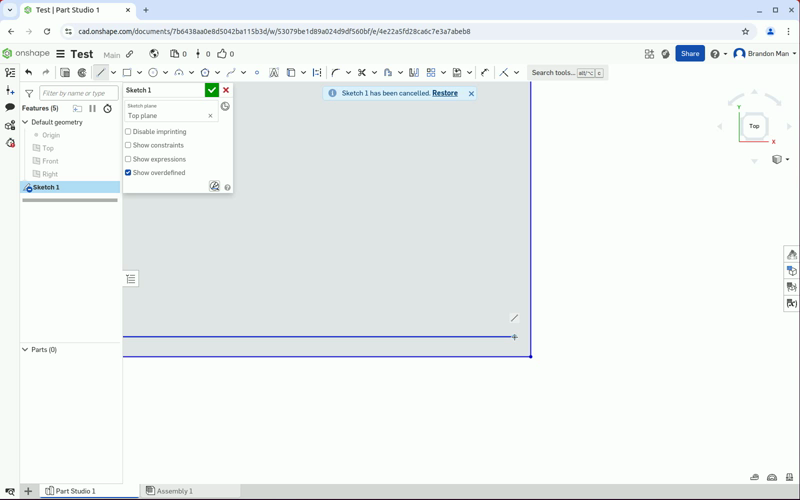
scroll(-6)
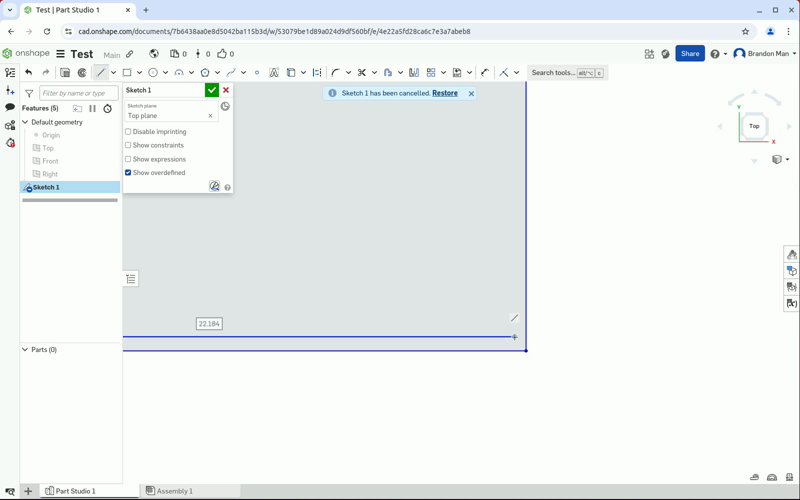
scroll(-6)
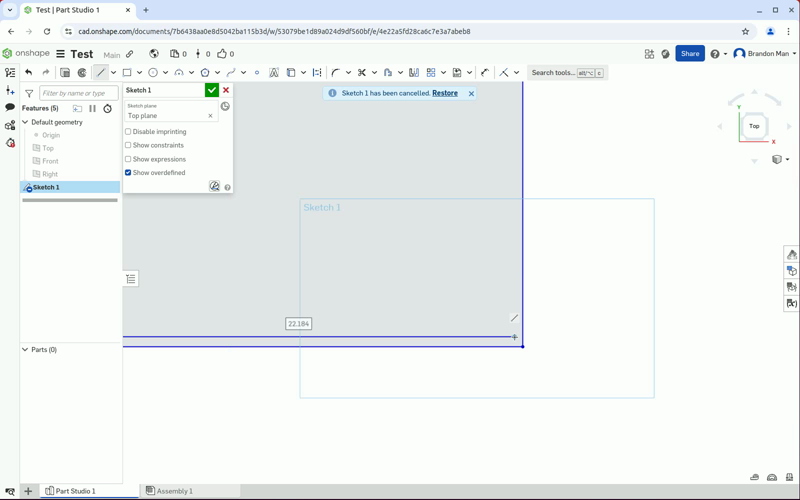
scroll(-6)
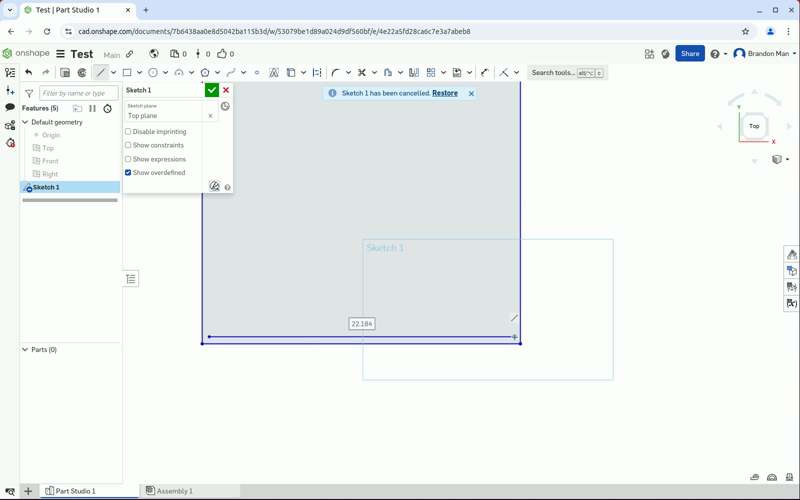
scroll(-6)
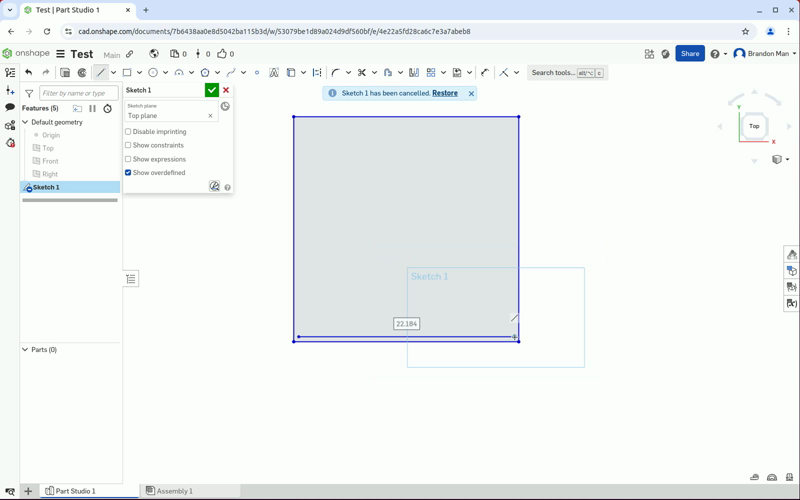
scroll(-6)
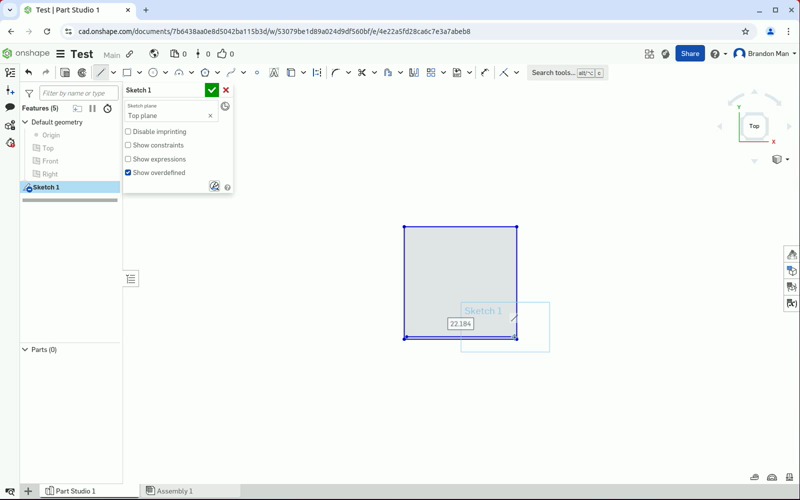
key_up(shift)
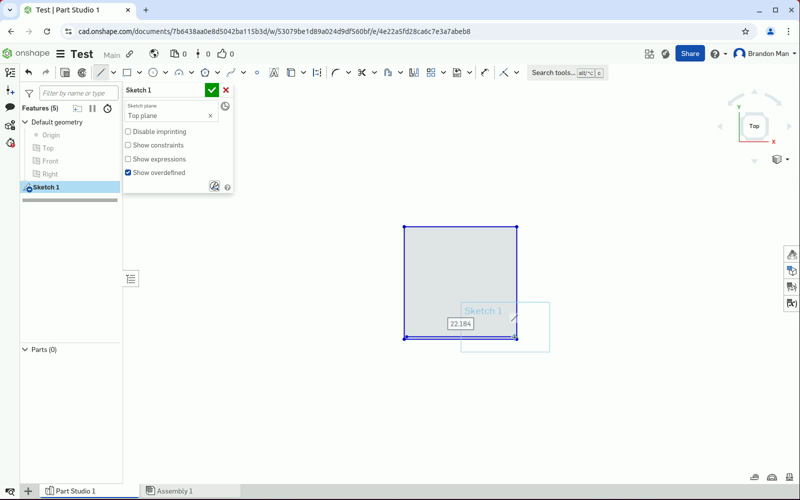
key_down(shift)
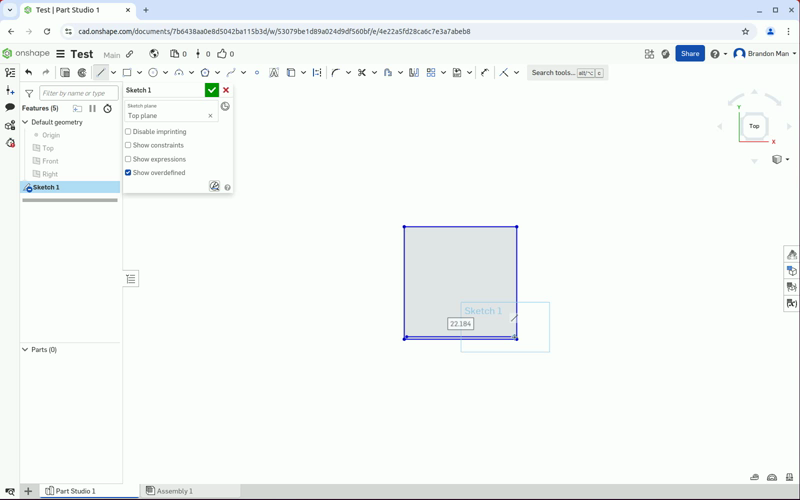
mouse_move(514, 228)
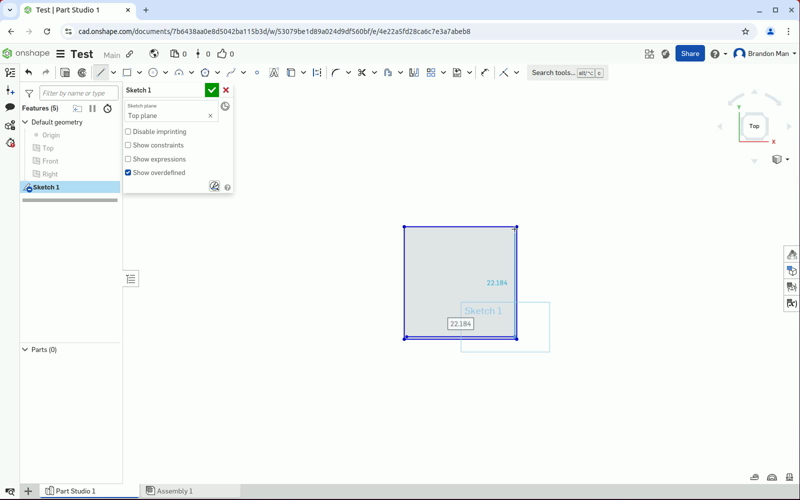
scroll(6)
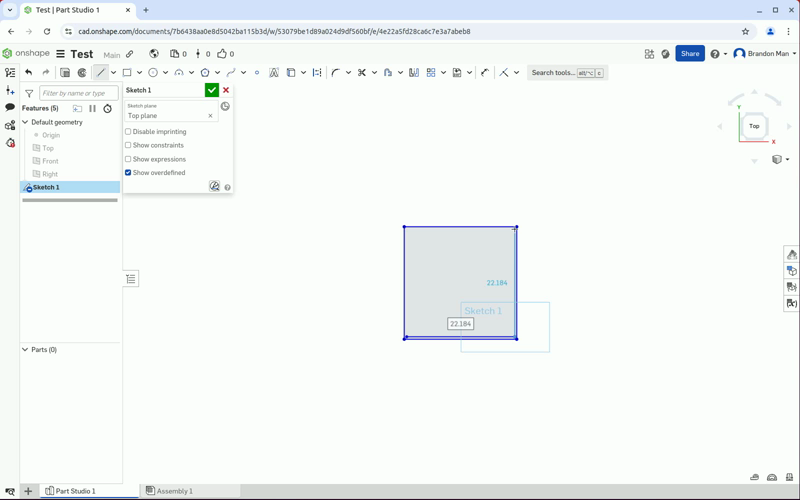
scroll(6)
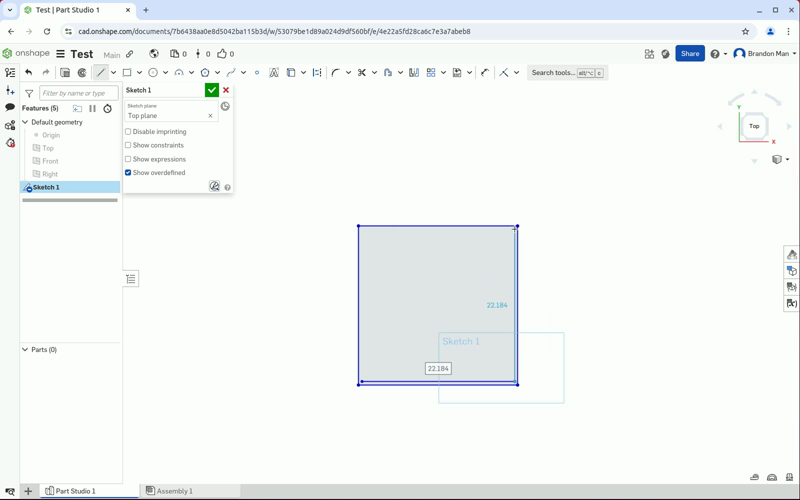
scroll(6)
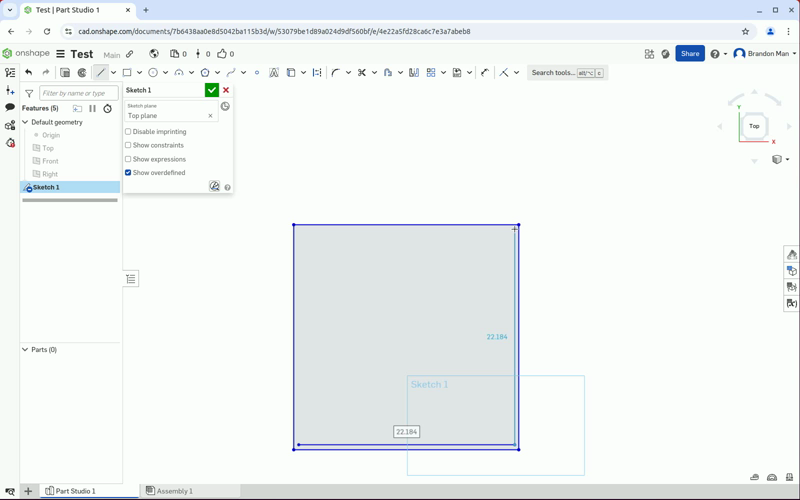
scroll(6)
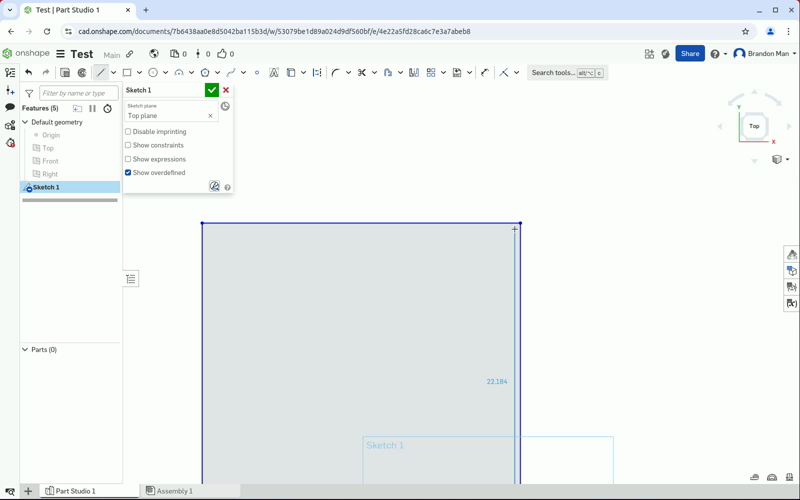
scroll(6)
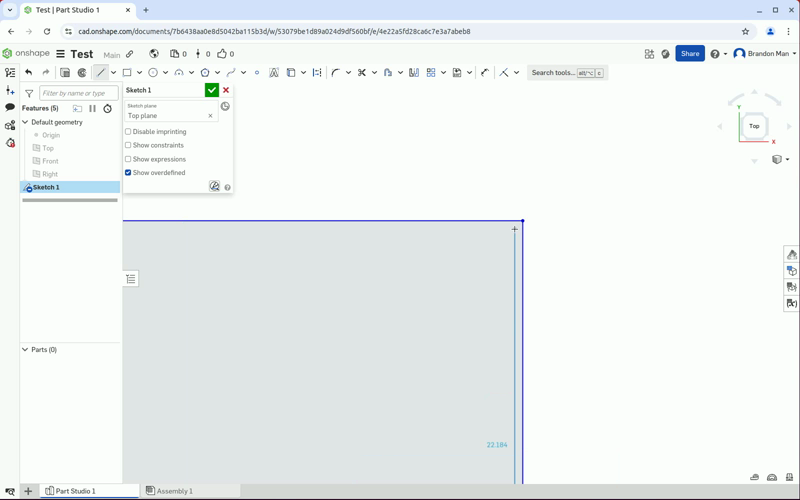
scroll(6)
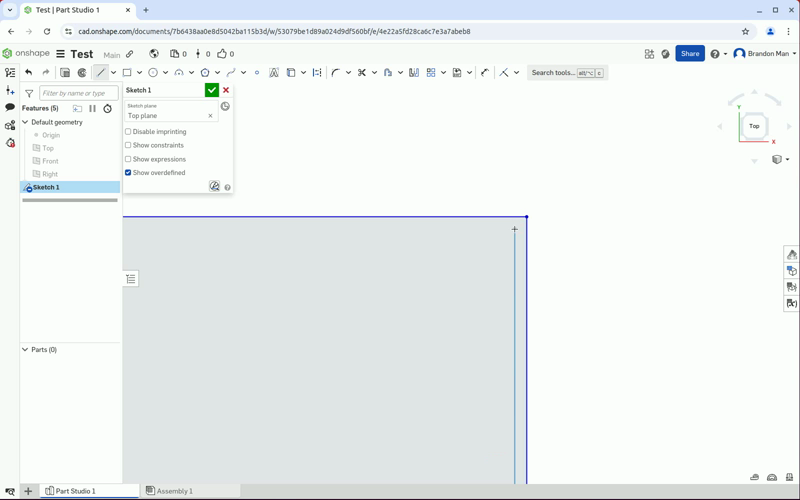
scroll(6)
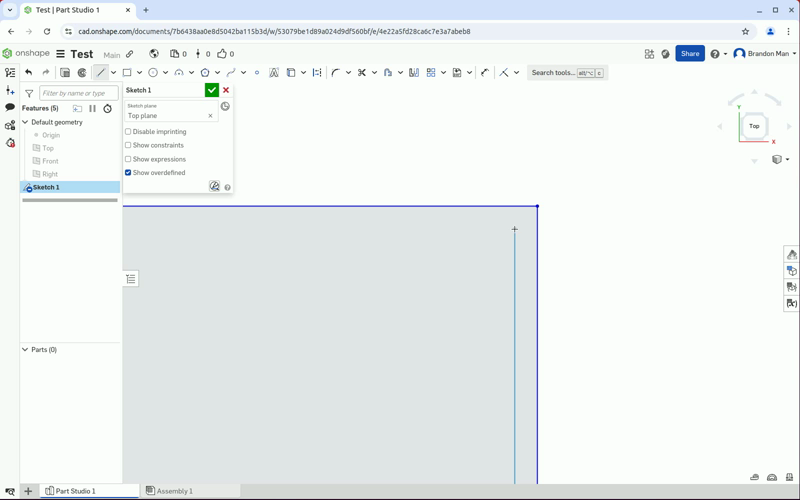
click(514, 228)
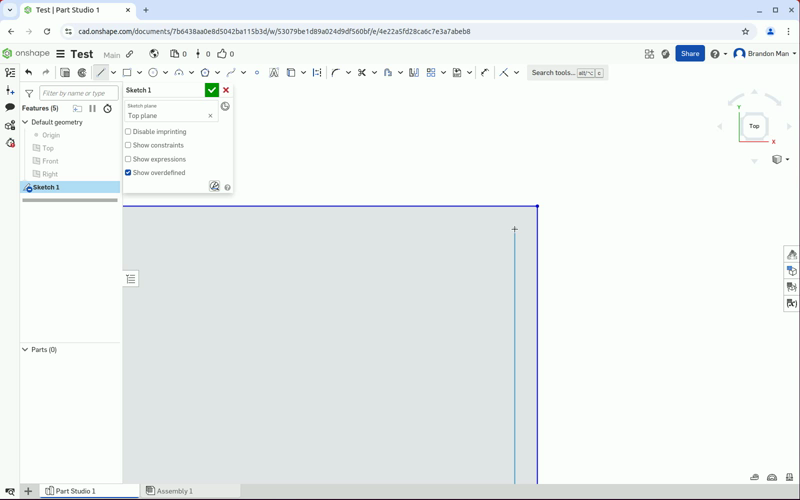
scroll(-6)
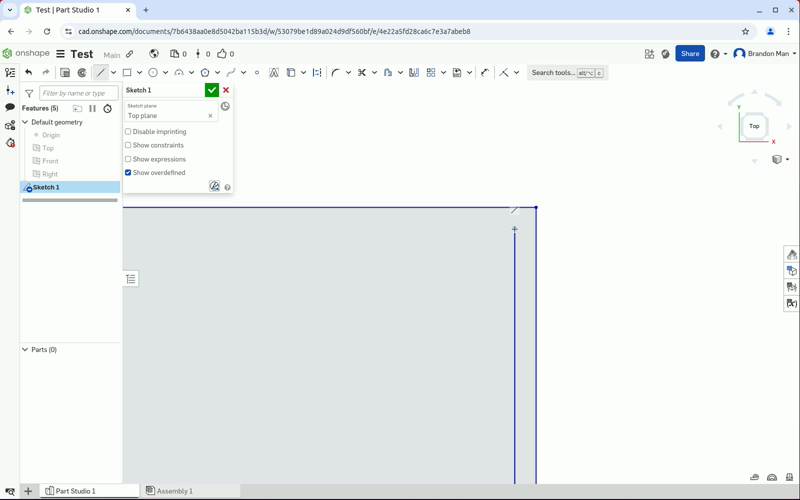
scroll(-6)
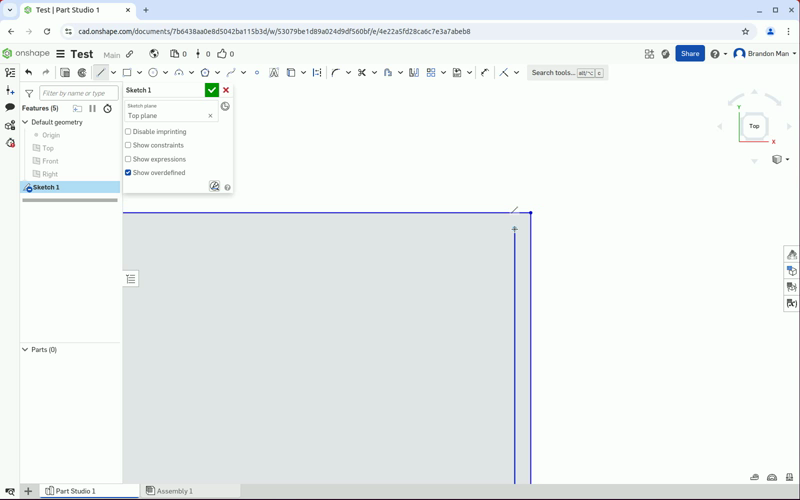
scroll(-6)
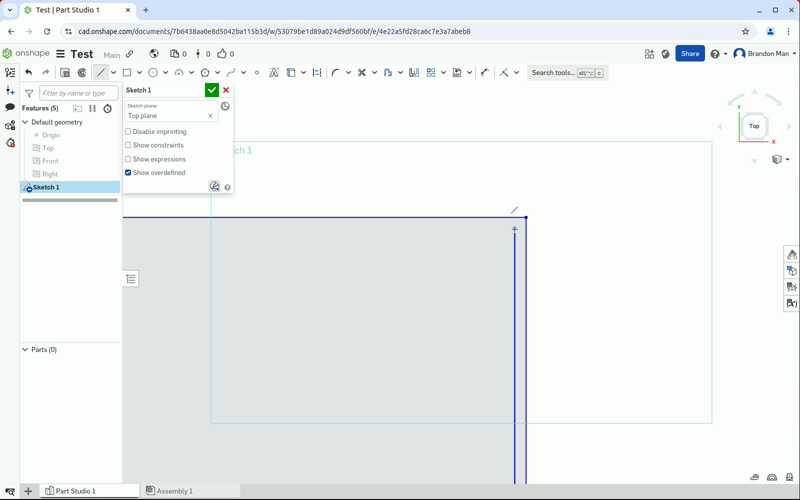
scroll(-6)
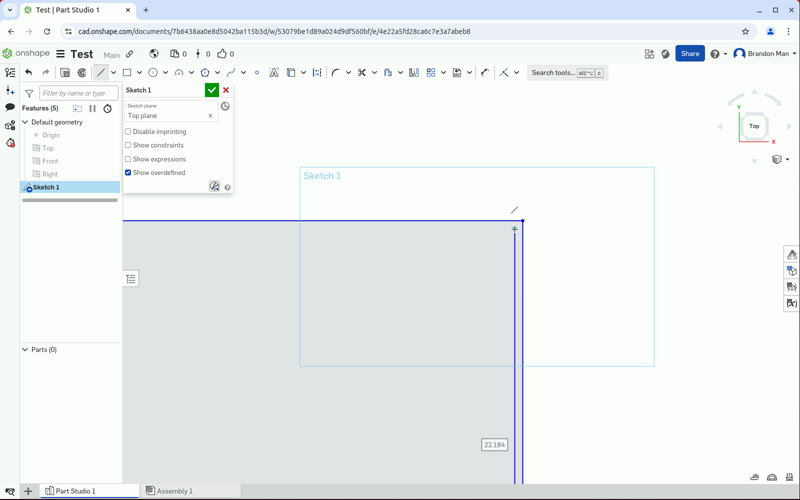
scroll(-6)
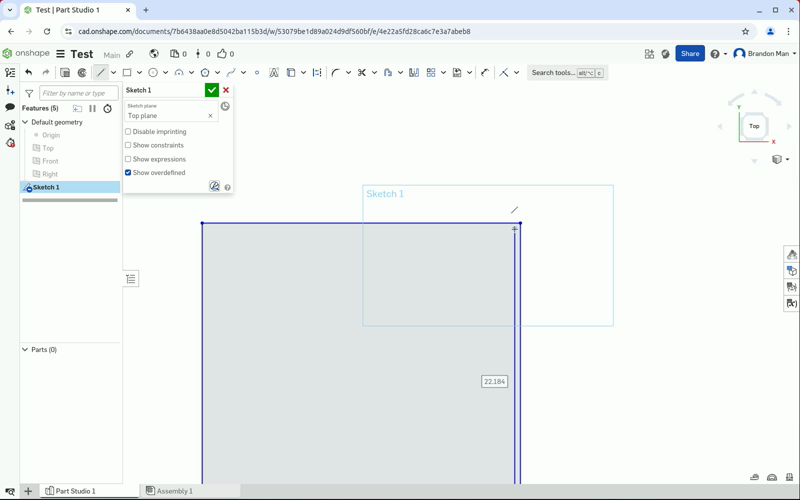
scroll(-6)
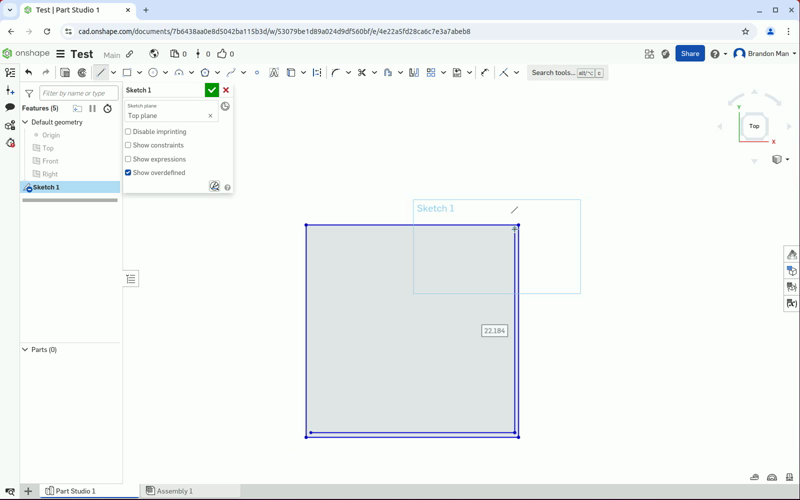
scroll(-6)
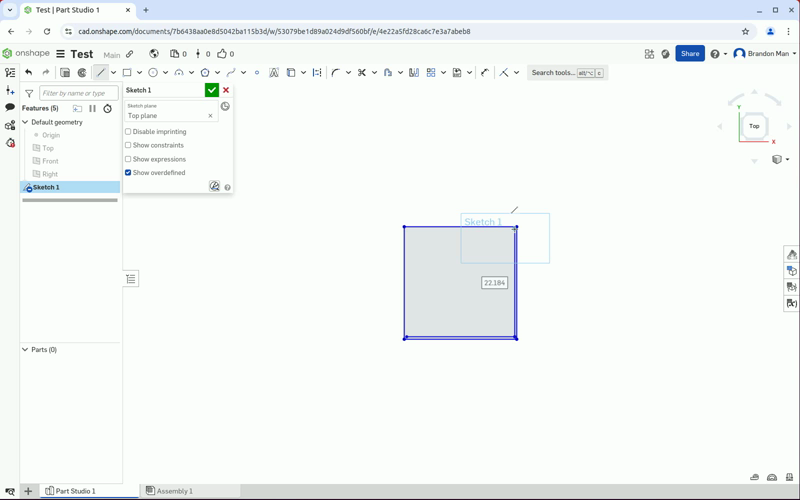
key_up(shift)
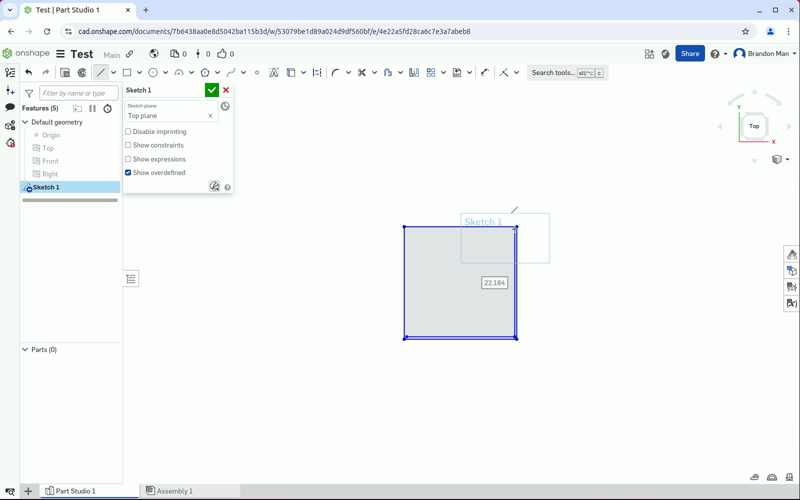
key_down(shift)
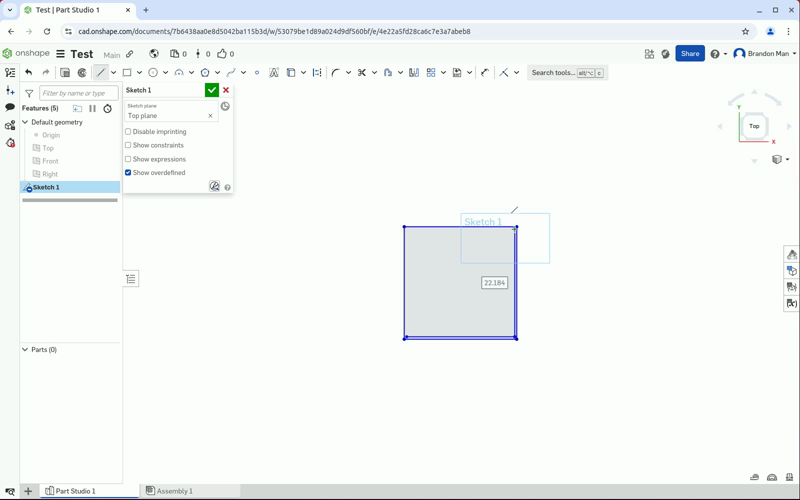
mouse_move(406, 228)
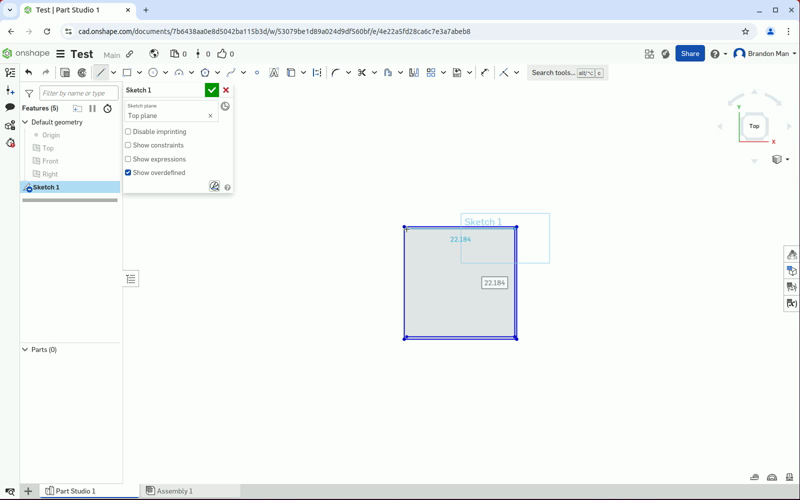
scroll(6)
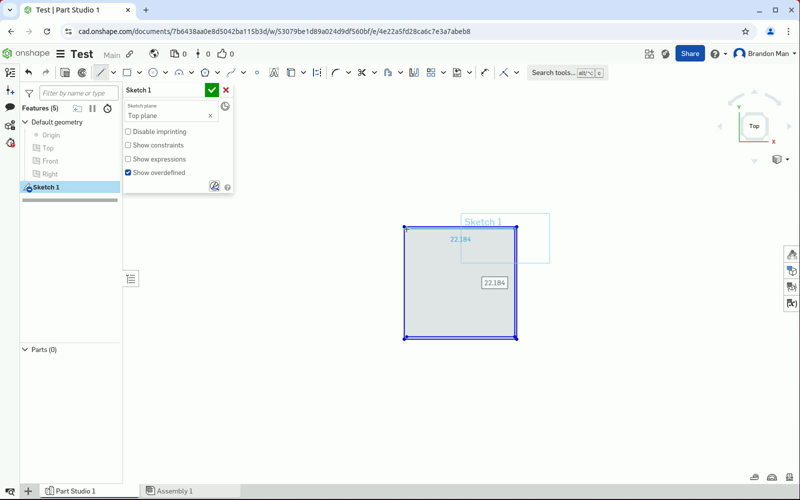
scroll(6)
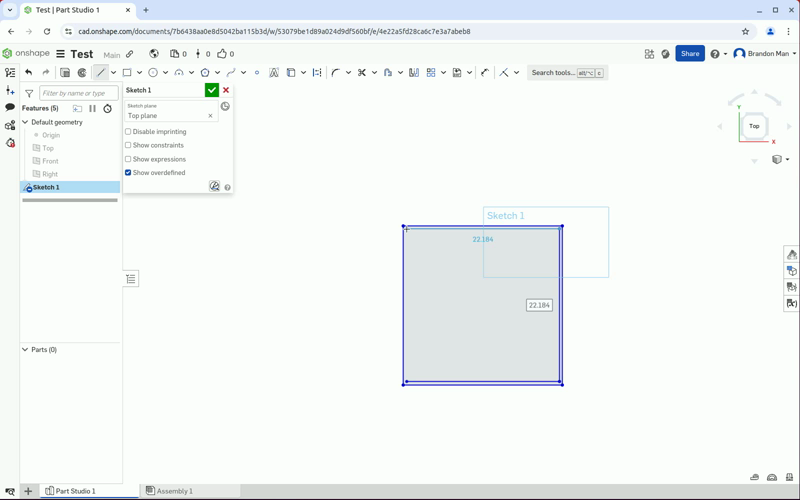
scroll(6)
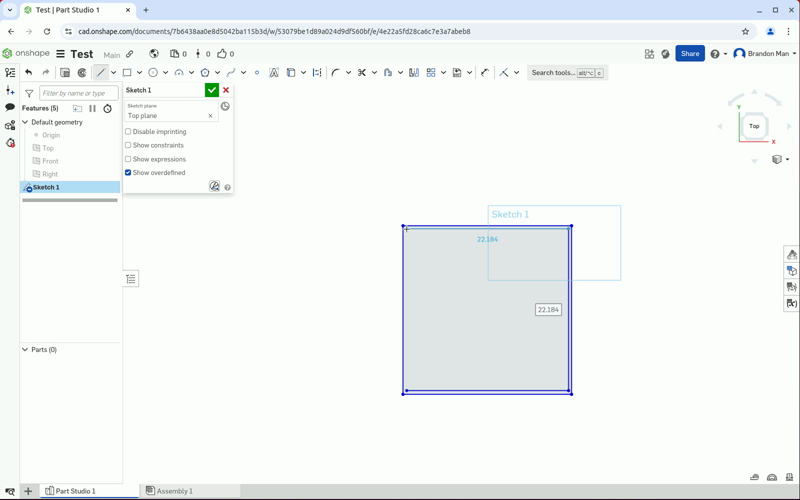
scroll(6)
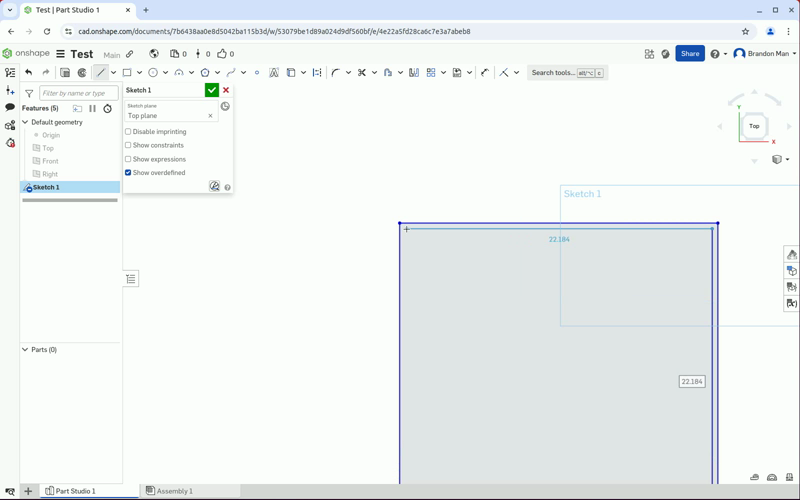
scroll(6)
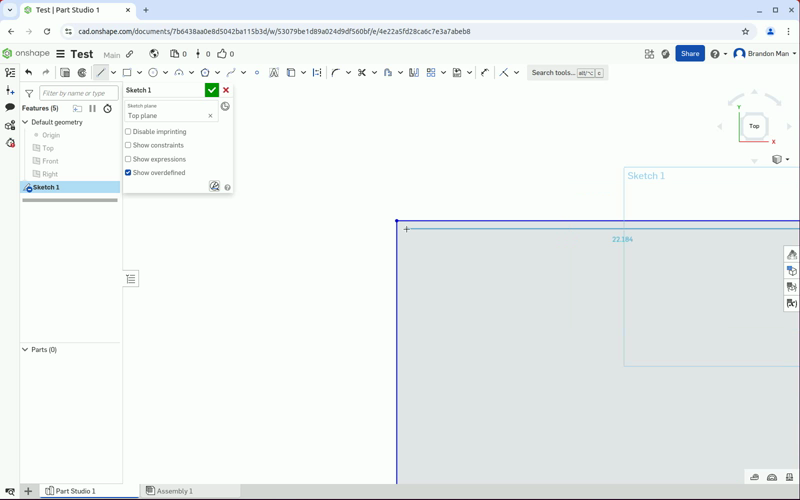
scroll(6)
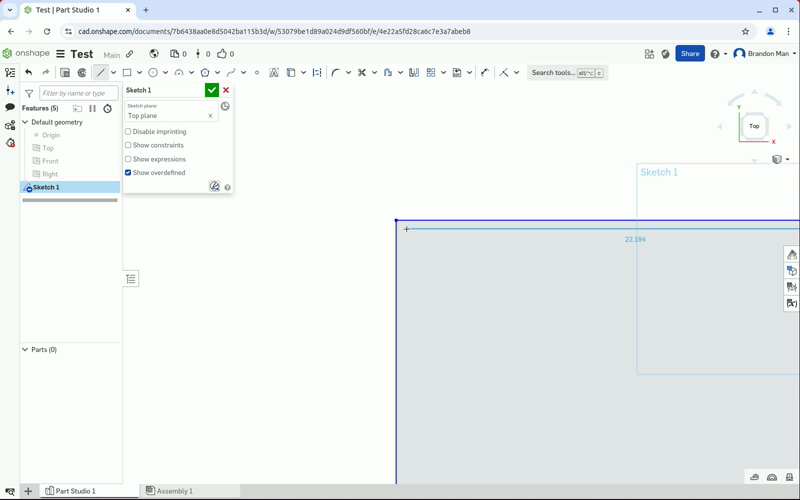
scroll(6)
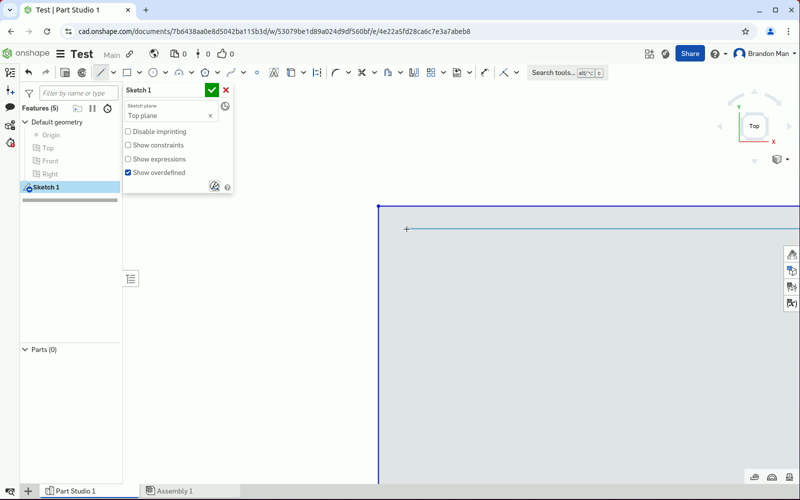
click(406, 228)
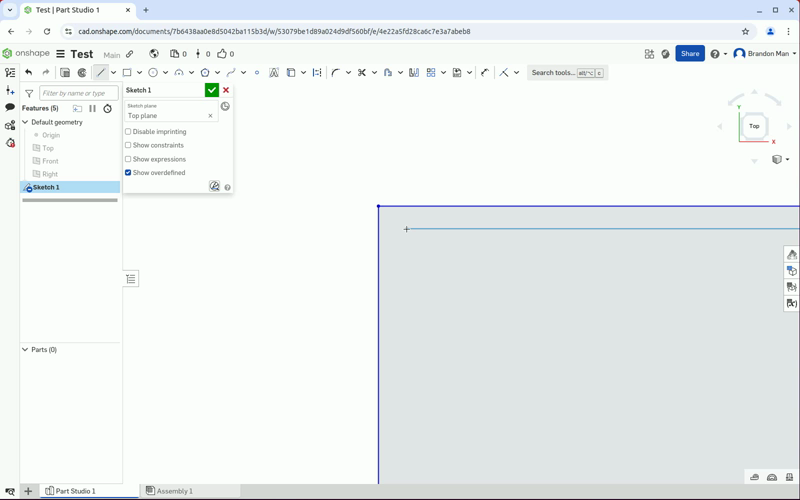
scroll(-6)
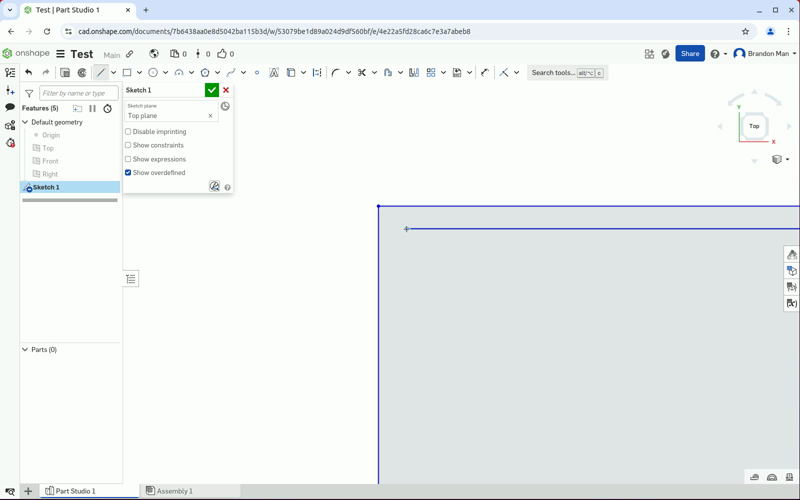
scroll(-6)
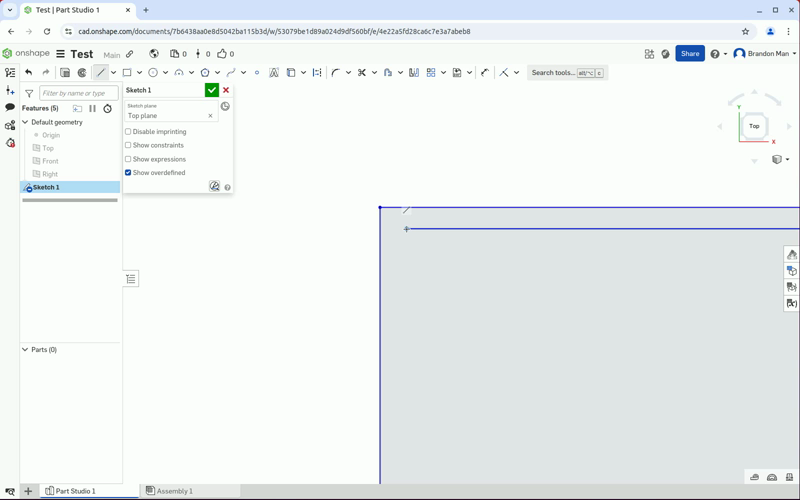
scroll(-6)
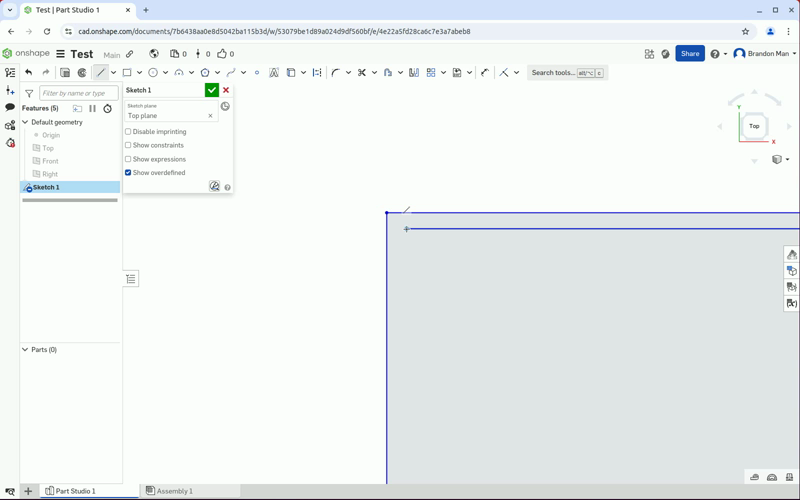
scroll(-6)
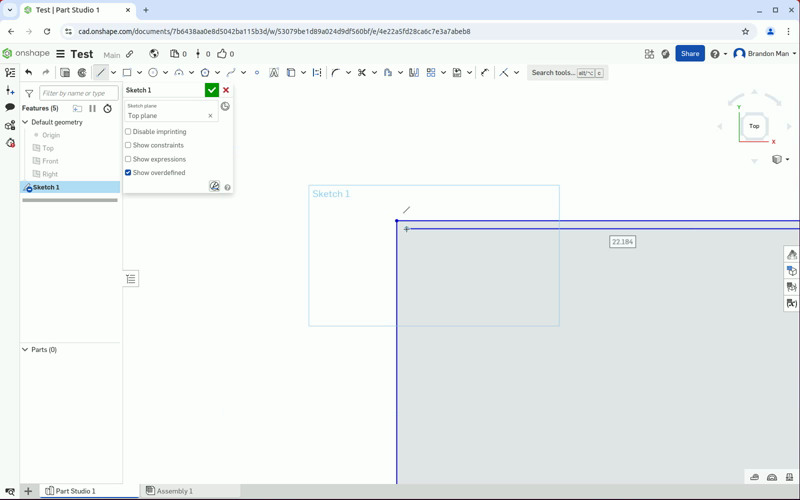
scroll(-6)
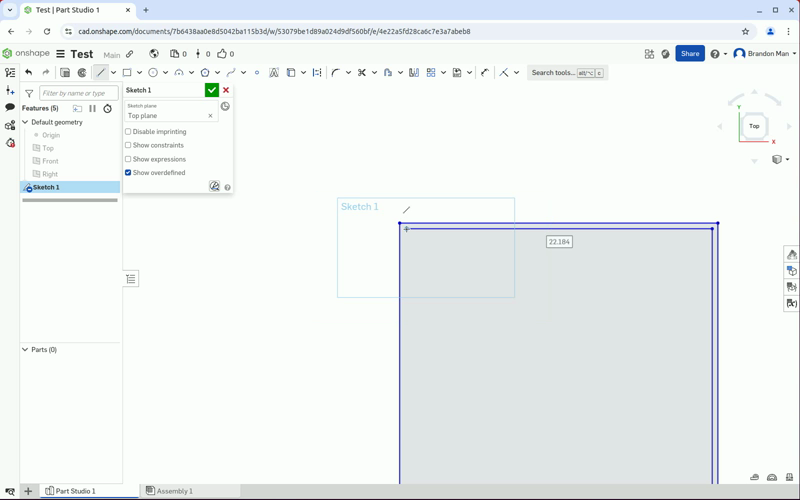
scroll(-6)
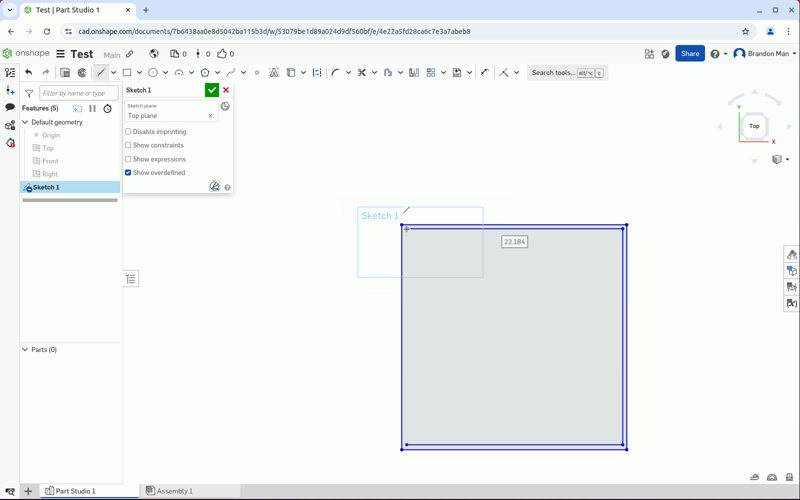
scroll(-6)
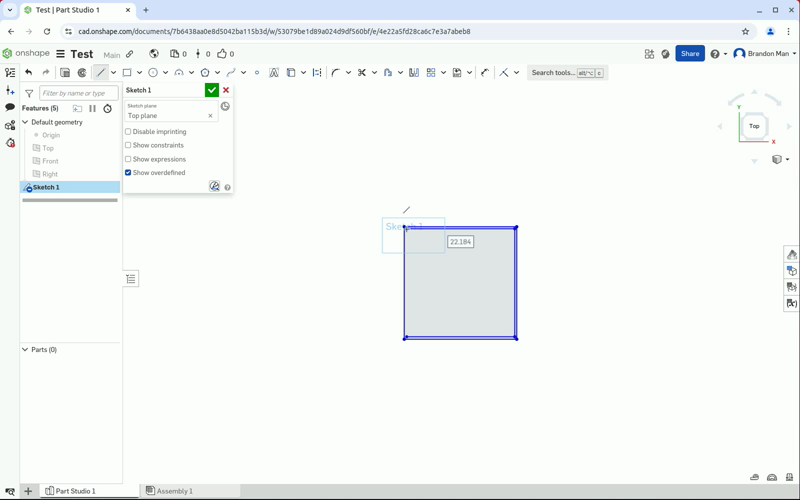
key_up(shift)
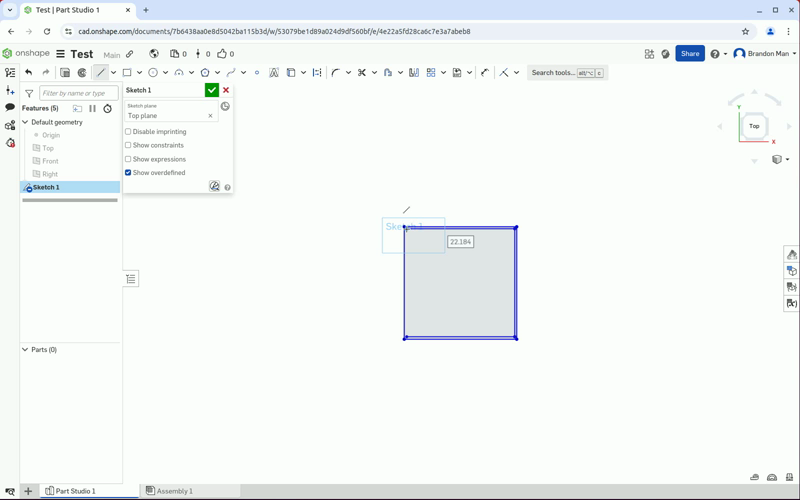
key_down(shift)
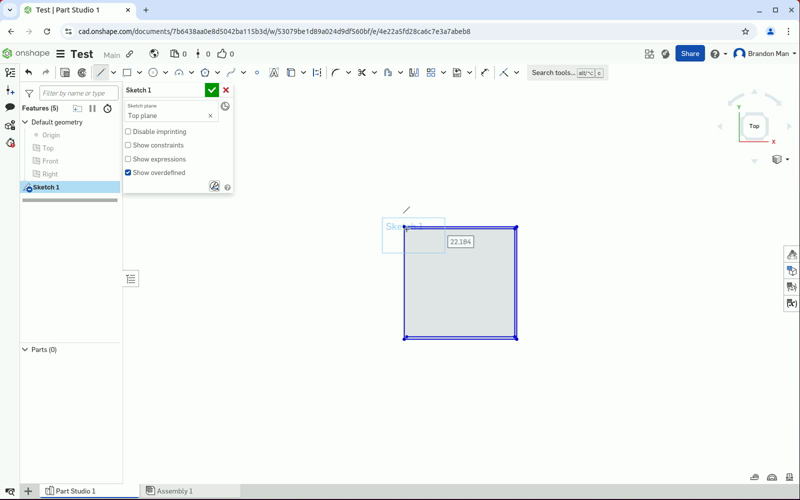
mouse_move(406, 336)
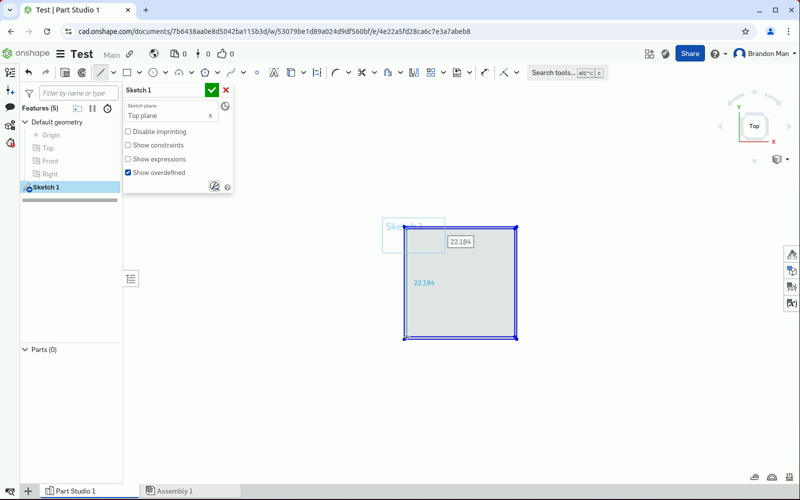
scroll(6)
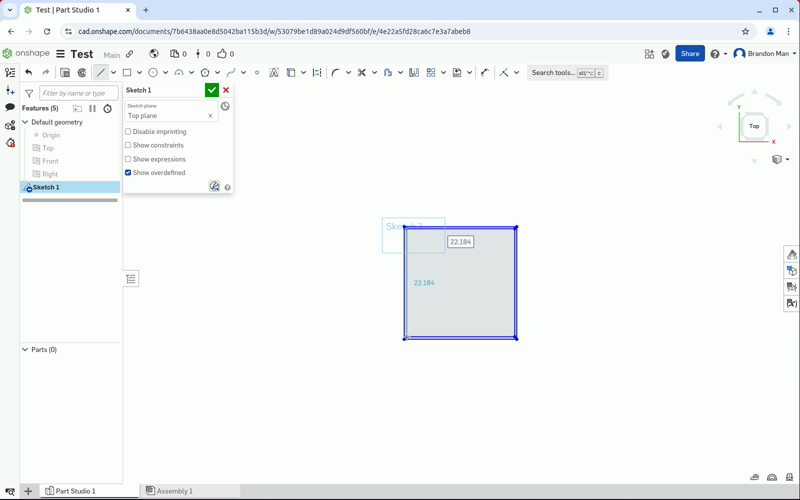
scroll(6)
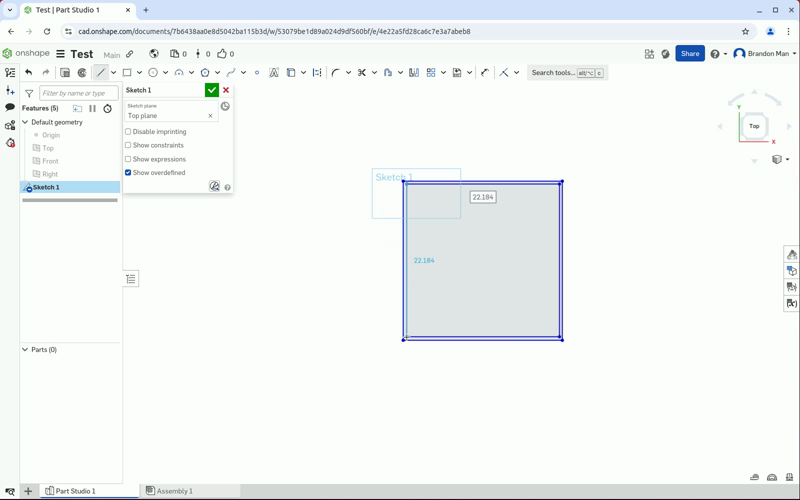
scroll(6)
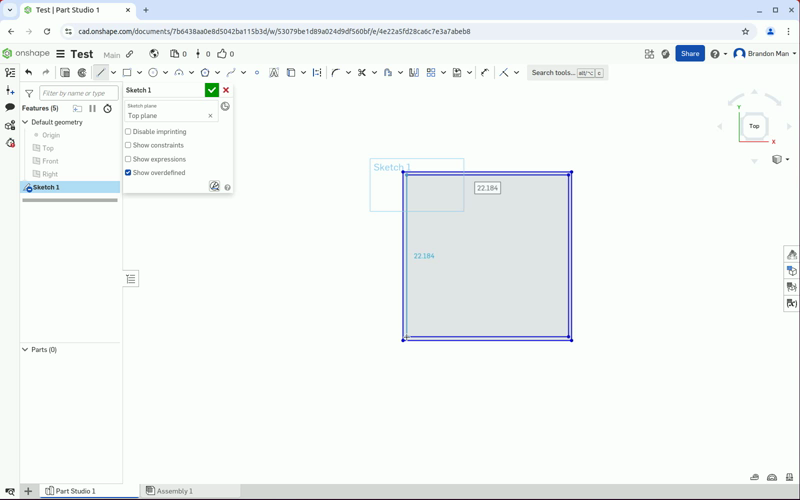
scroll(6)
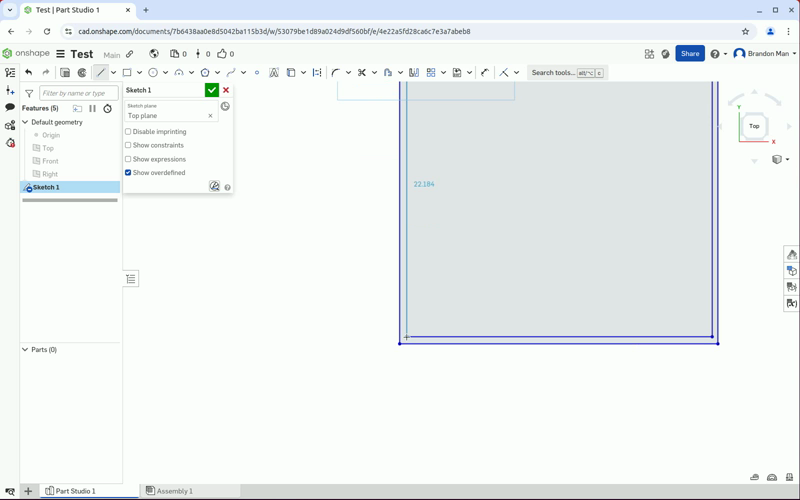
scroll(6)
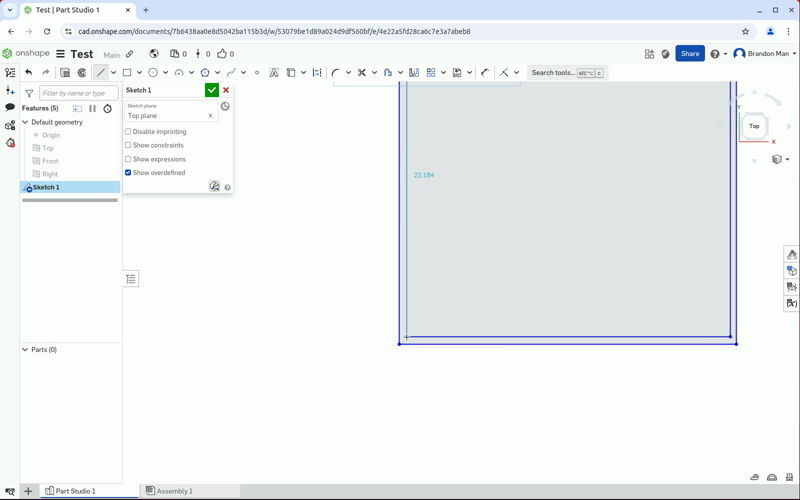
scroll(6)
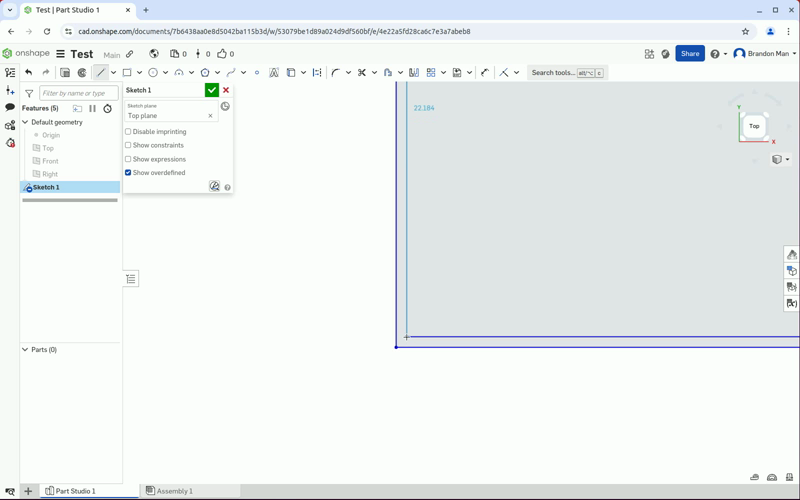
scroll(6)
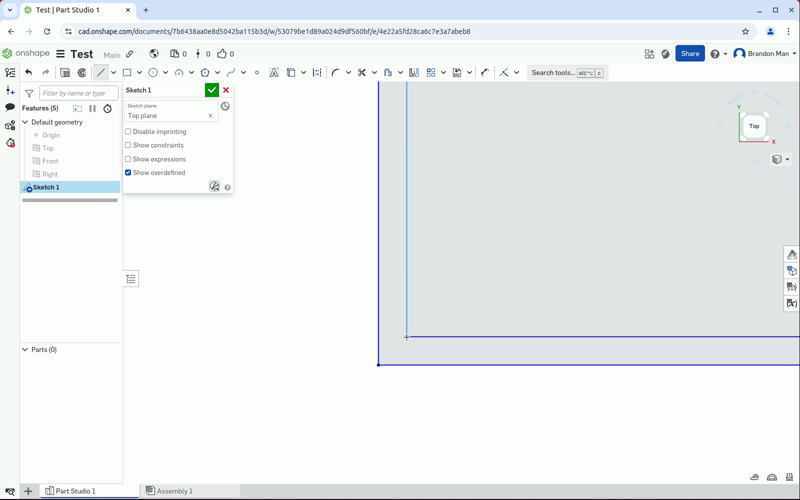
key_up(shift)
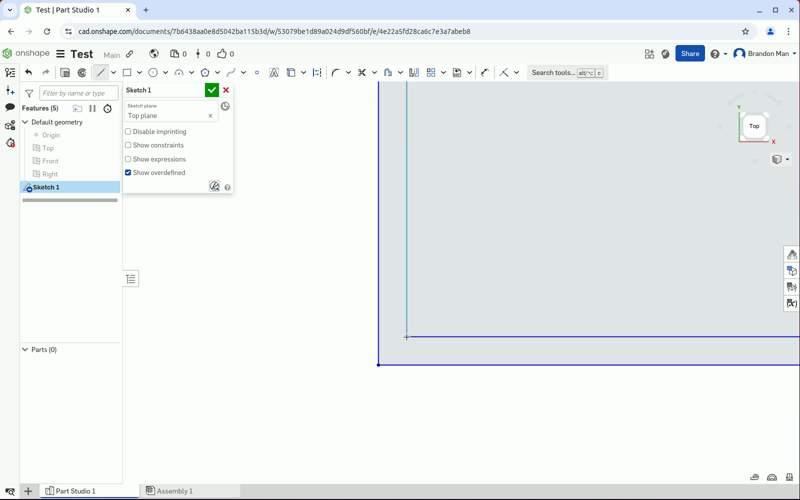
click(406, 336)
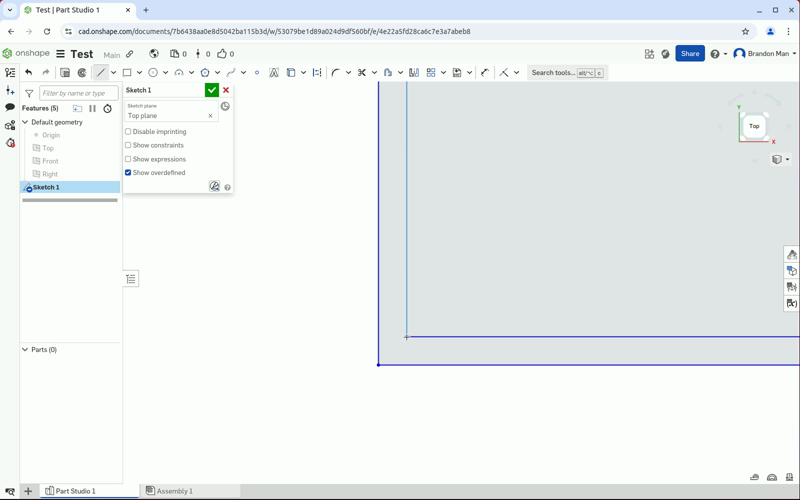
scroll(-6)
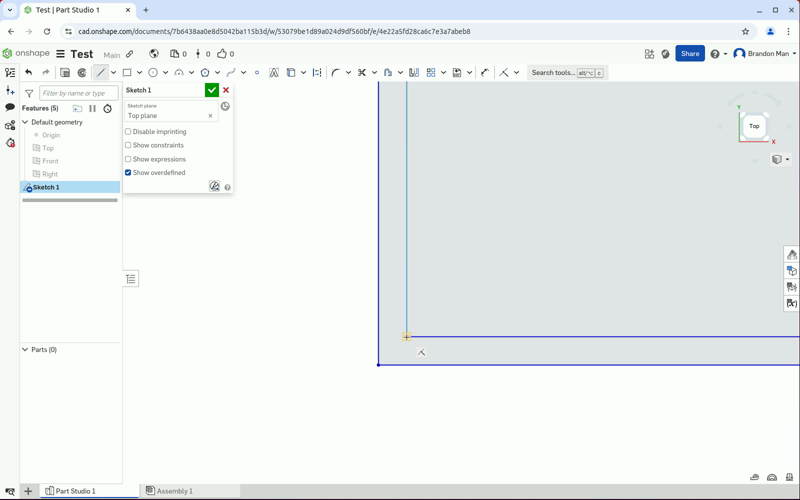
scroll(-6)
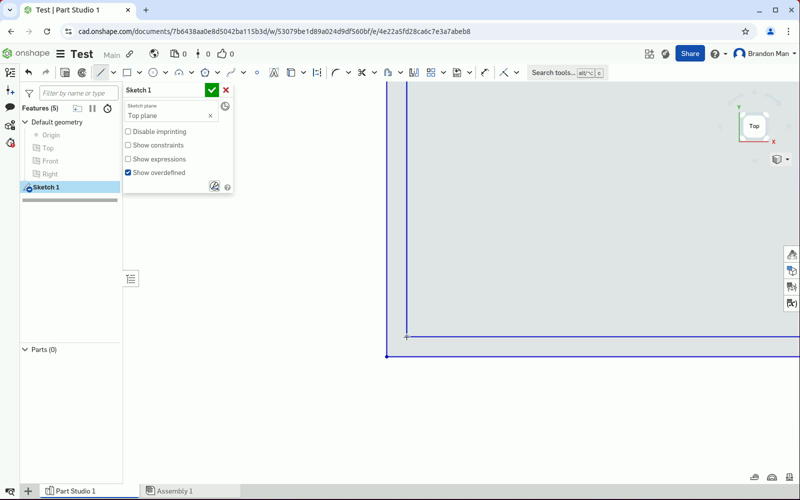
scroll(-6)
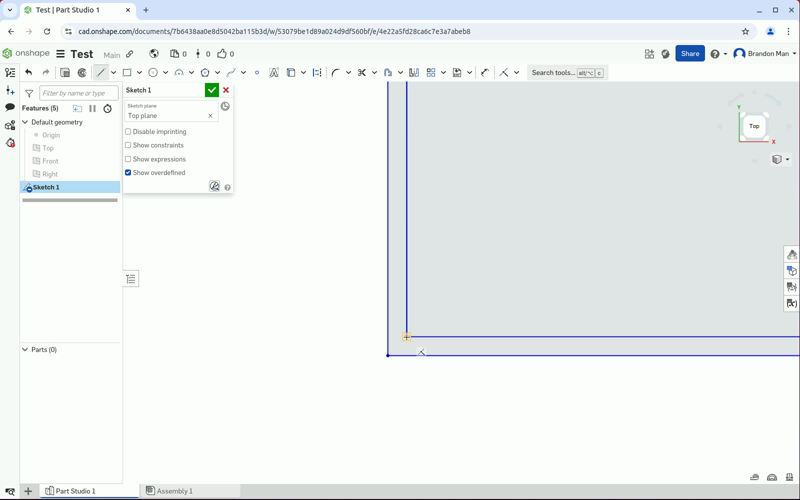
scroll(-6)
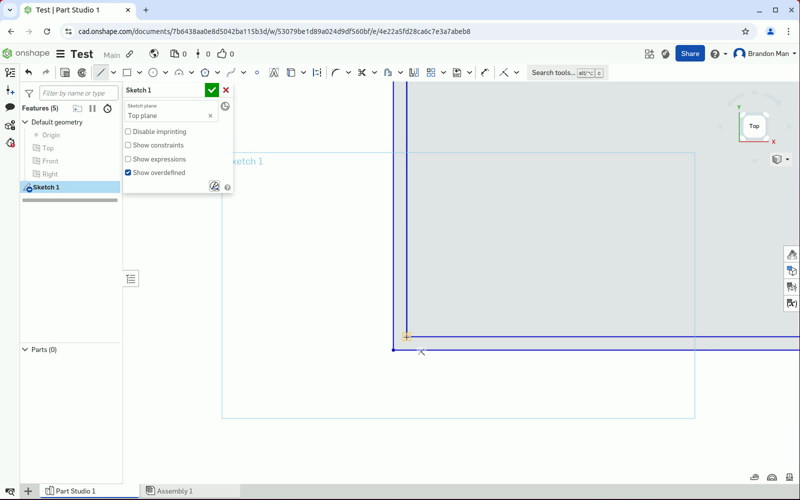
scroll(-6)
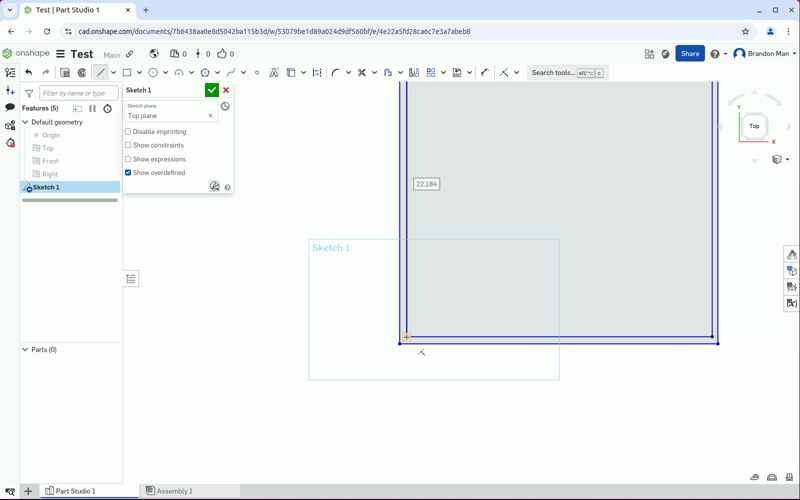
scroll(-6)
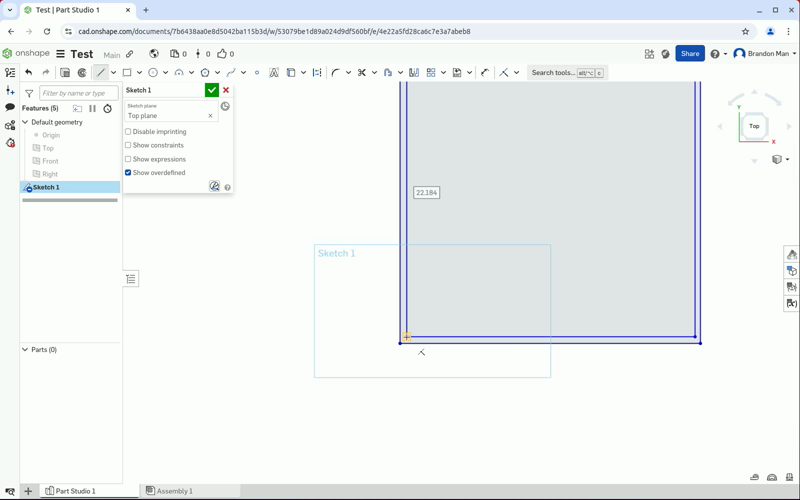
scroll(-6)
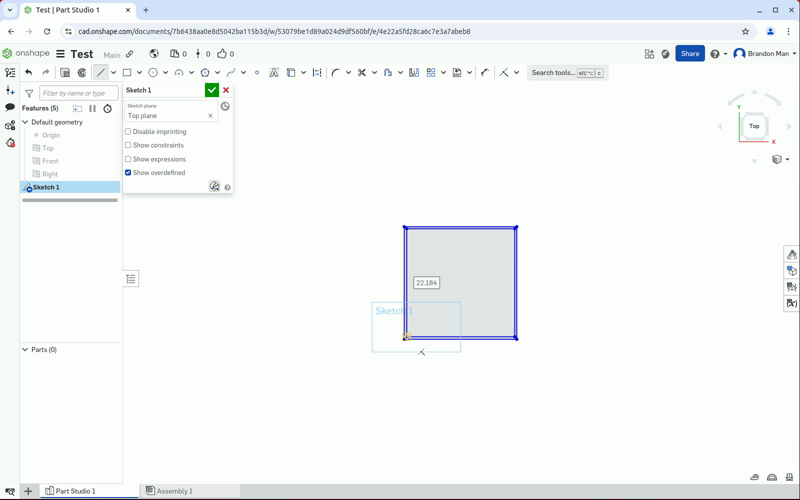
key(esc)
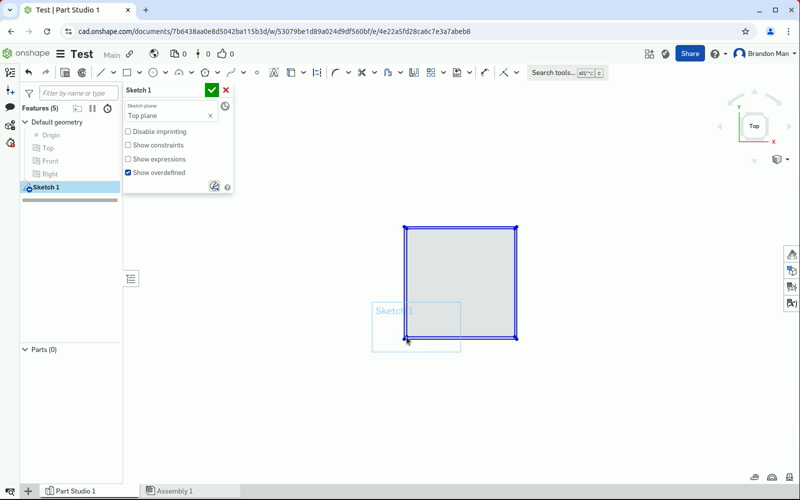
mouse_move(479, 228)
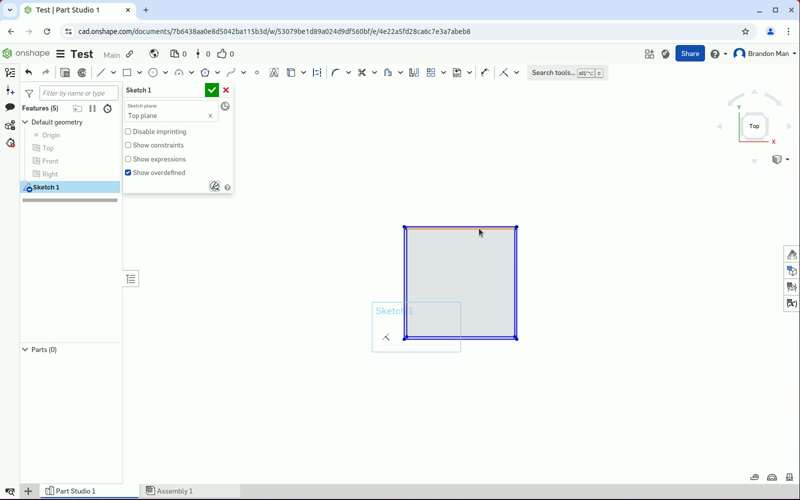
scroll(6)
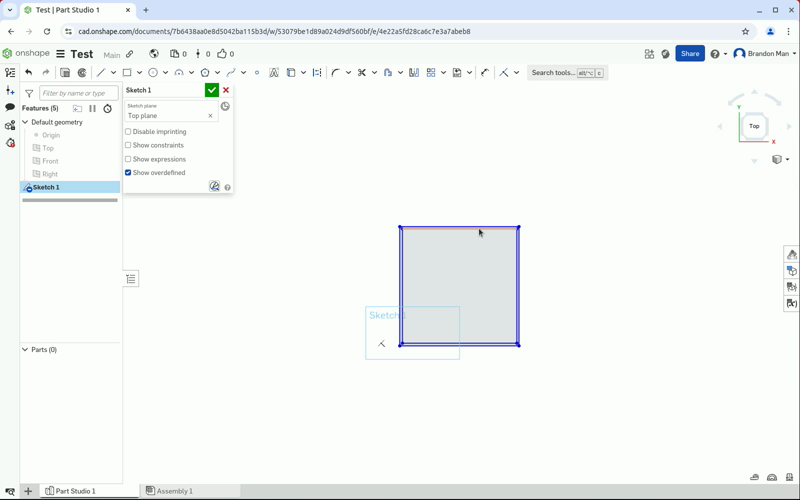
scroll(6)
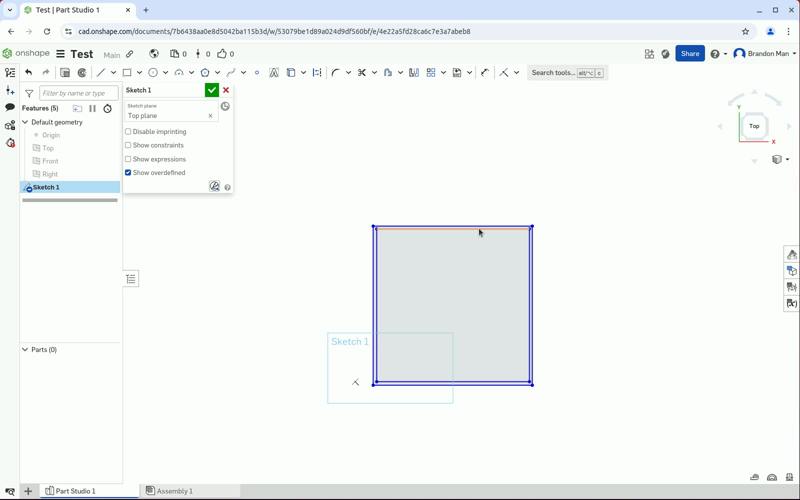
scroll(6)
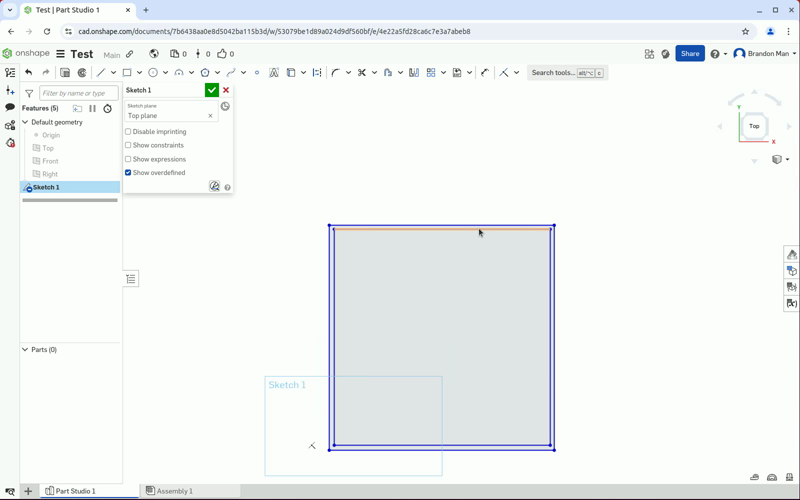
scroll(6)
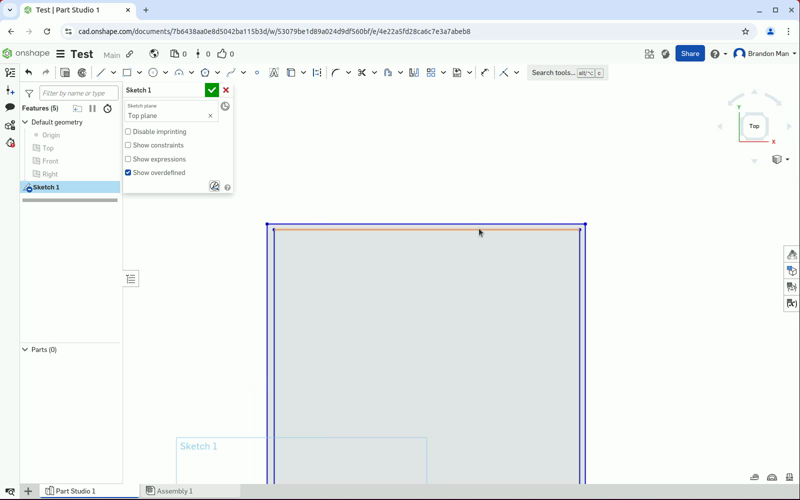
scroll(6)
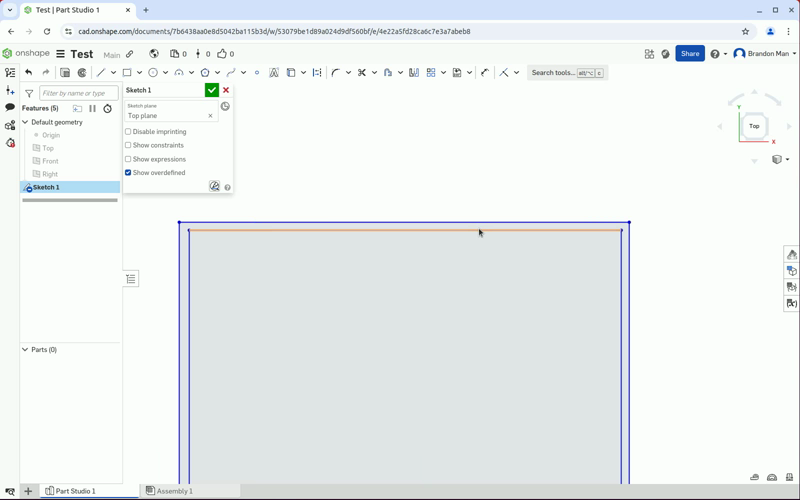
scroll(6)
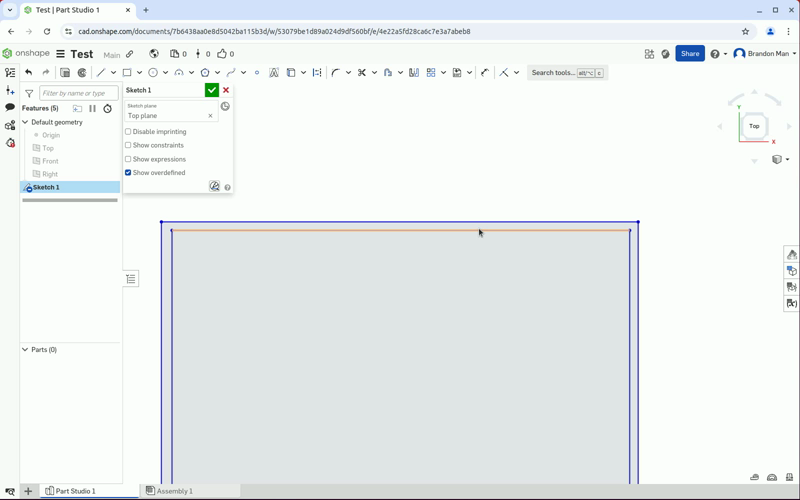
scroll(6)
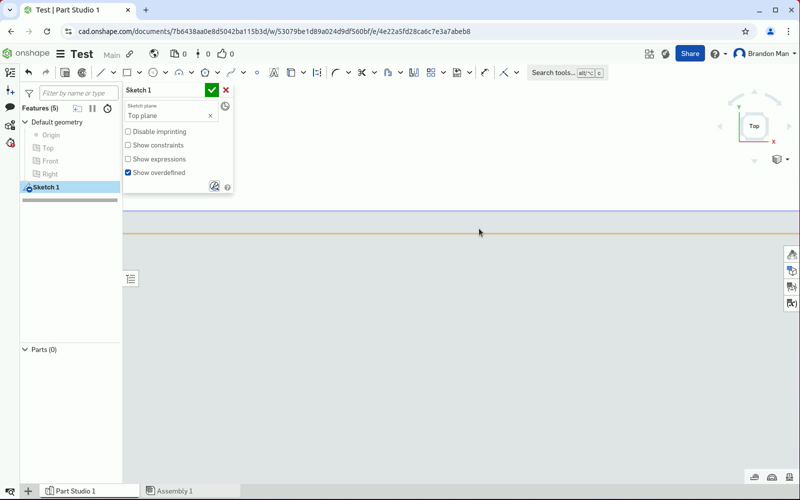
click(479, 228)
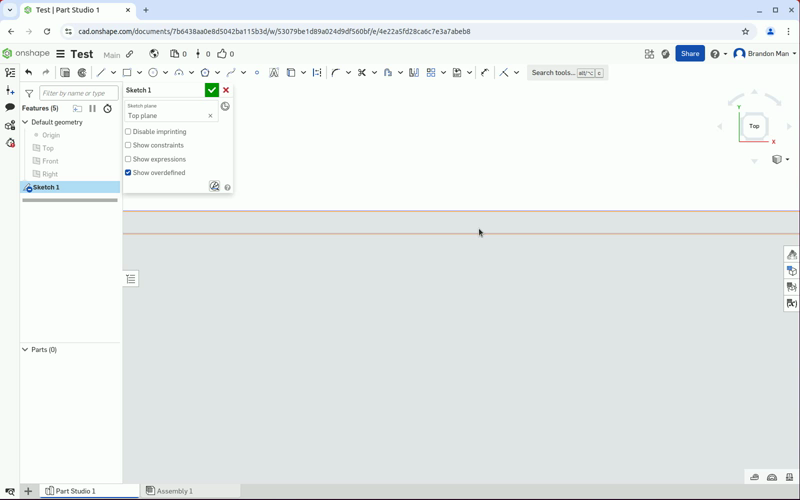
scroll(-6)
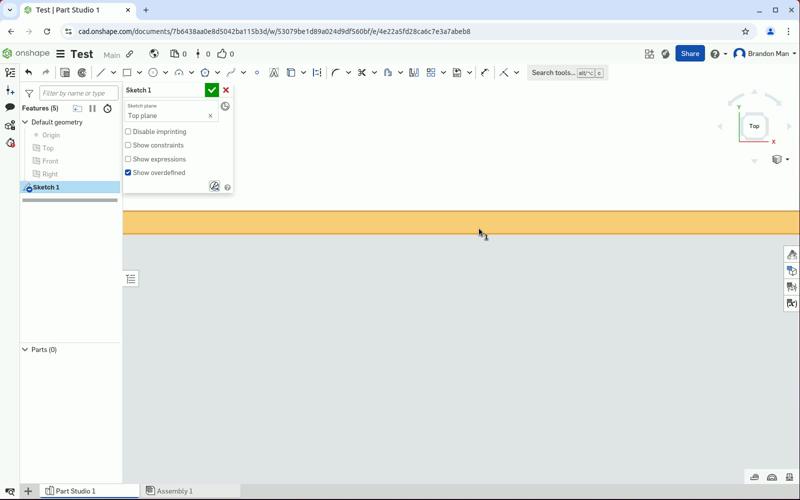
scroll(-6)
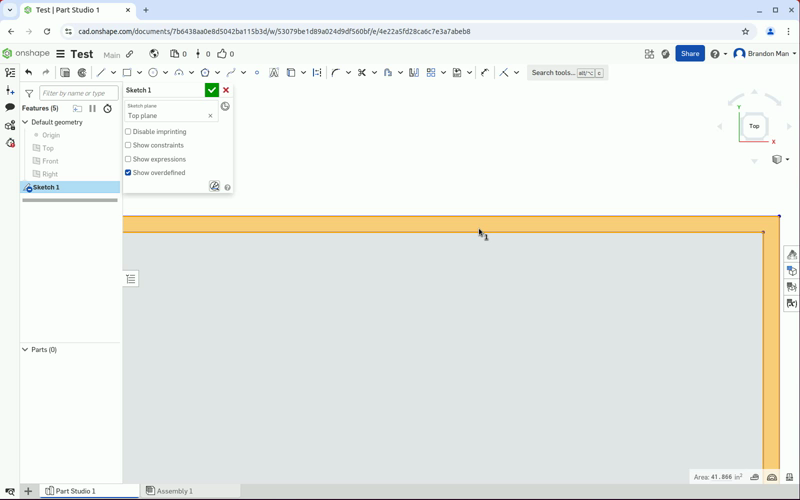
scroll(-6)
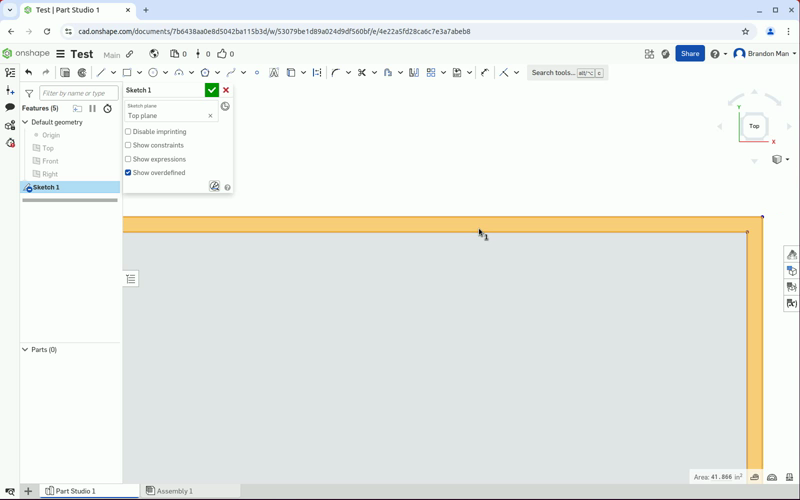
scroll(-6)
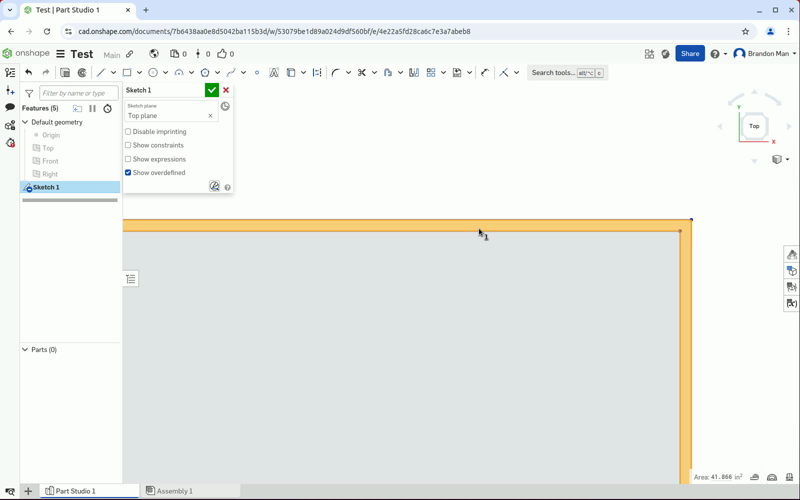
scroll(-6)
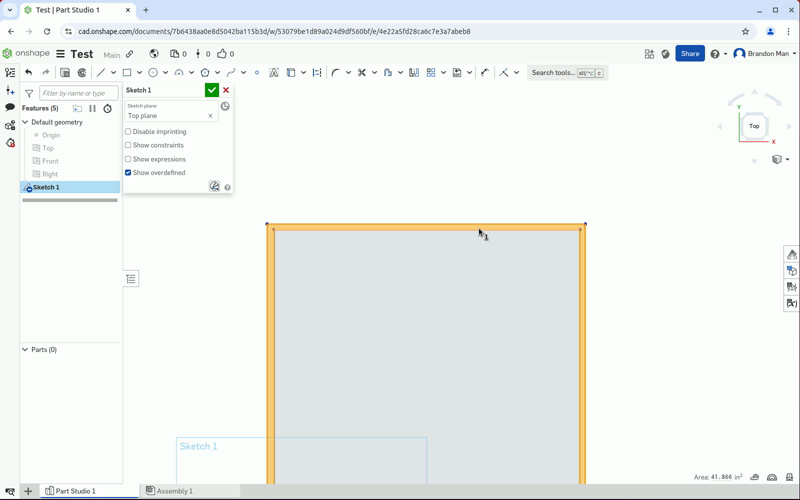
scroll(-6)
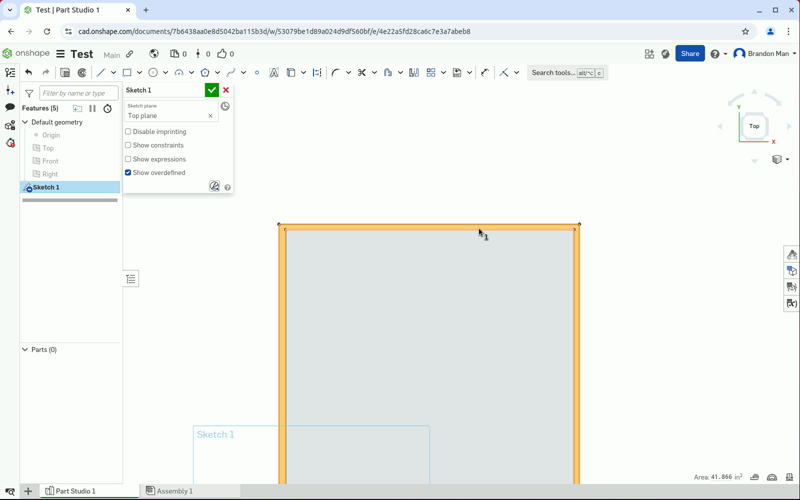
scroll(-6)
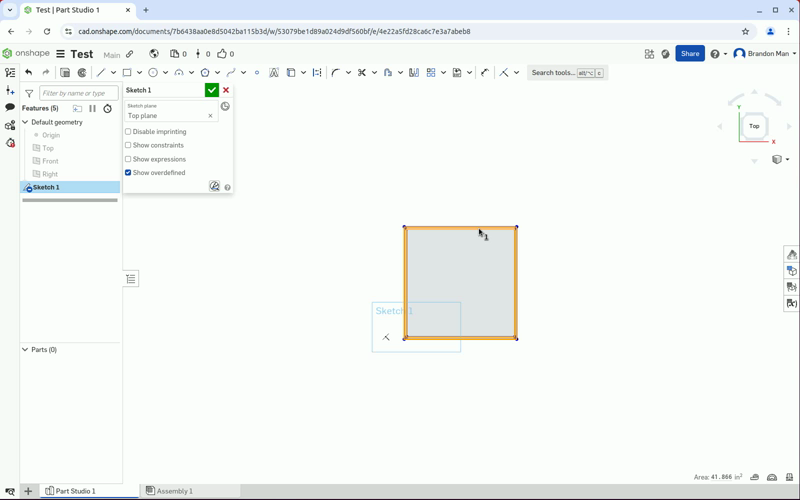
mouse_move(73, 352)
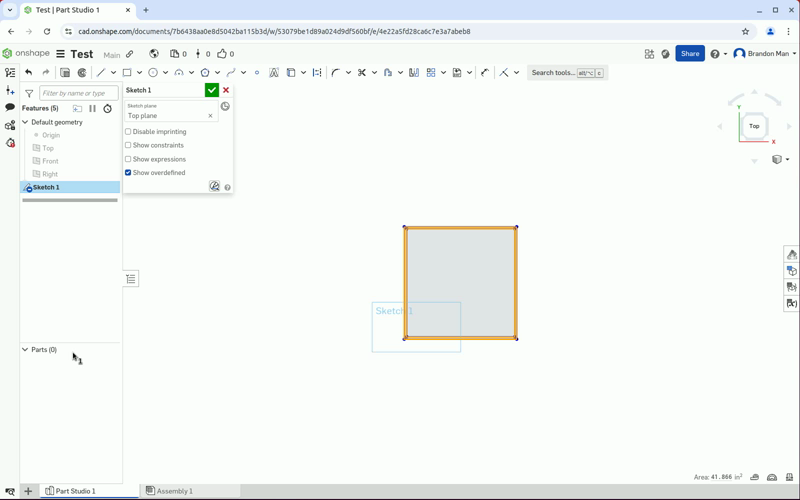
key(shift+y)
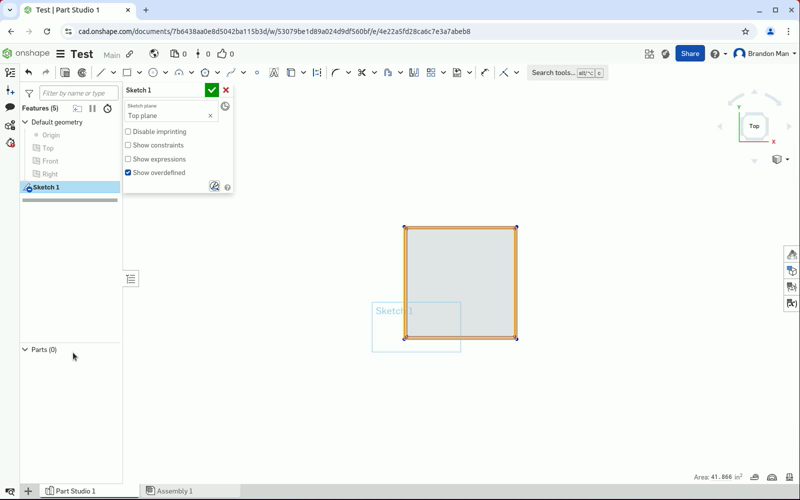
key(shift+e)
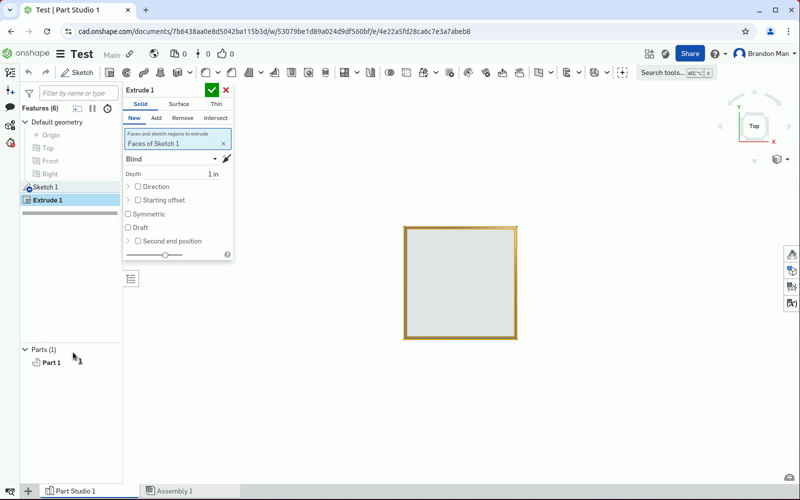
mouse_move(143, 106)
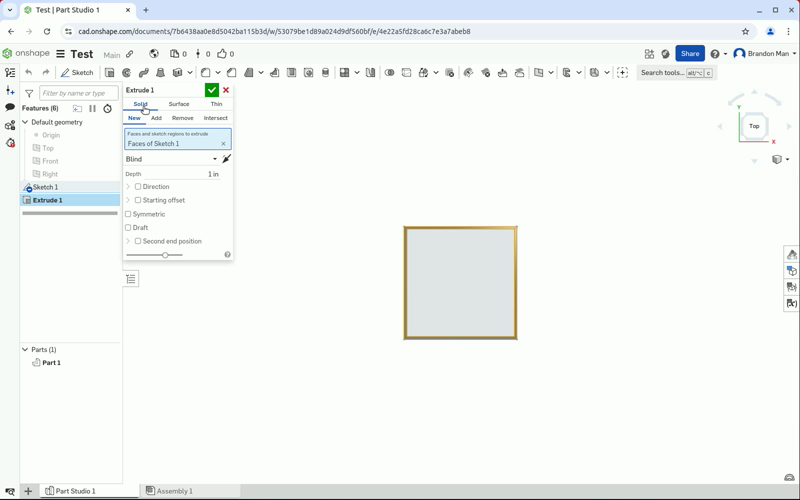
click(143, 106)
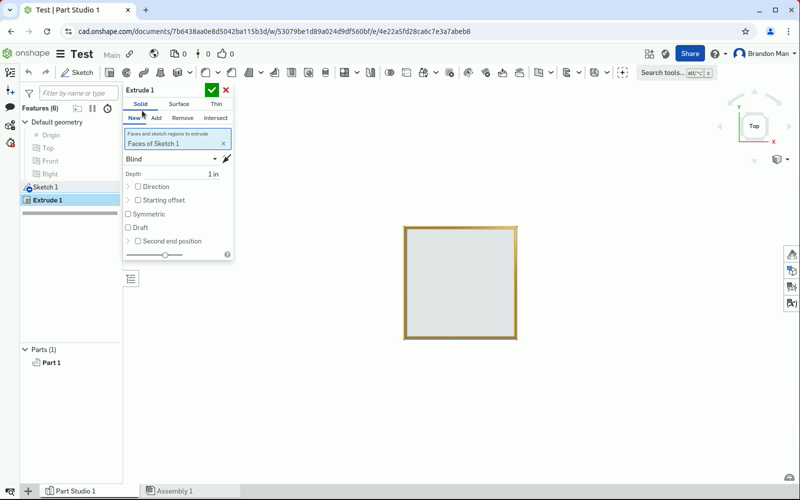
mouse_move(137, 120)
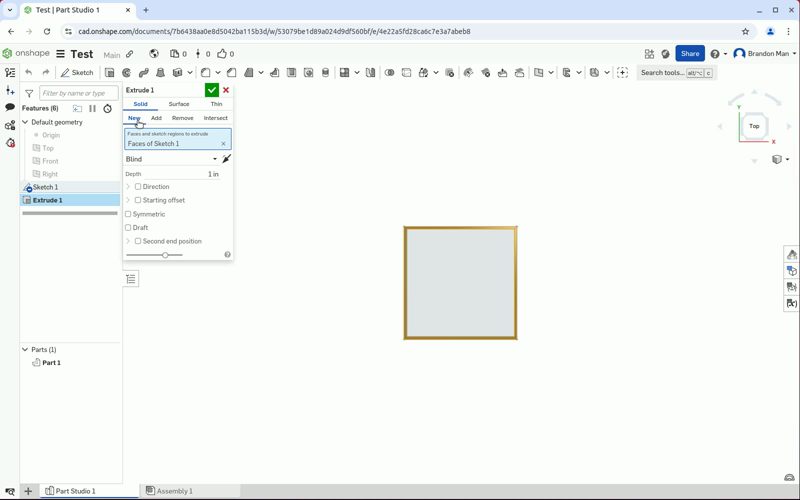
click(137, 120)
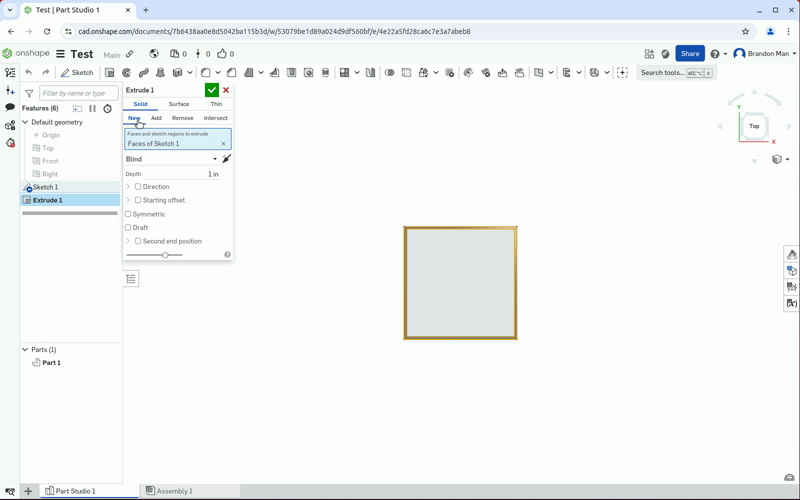
key(tab, 4)
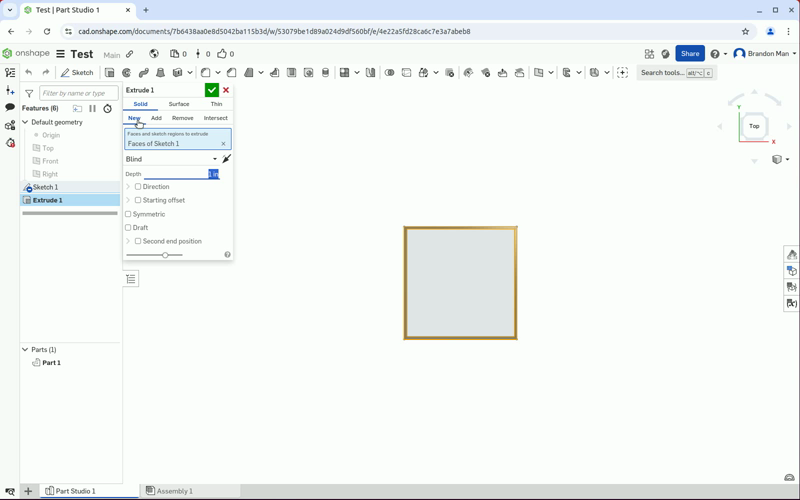
text(11.554)
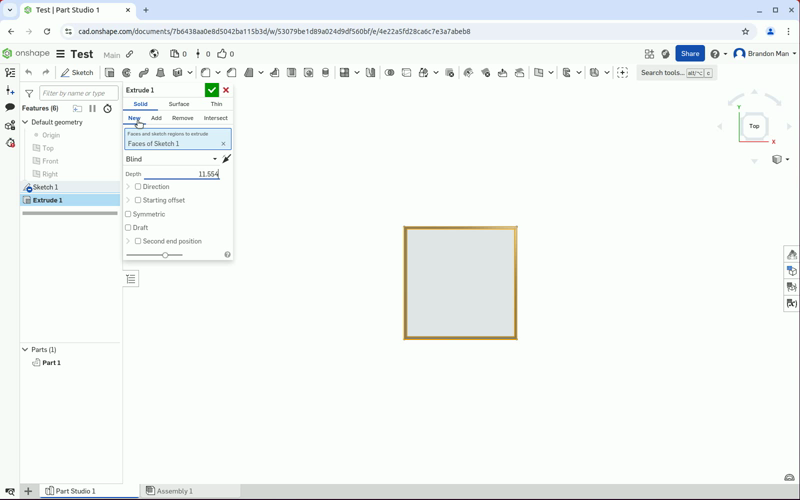
key(enter)
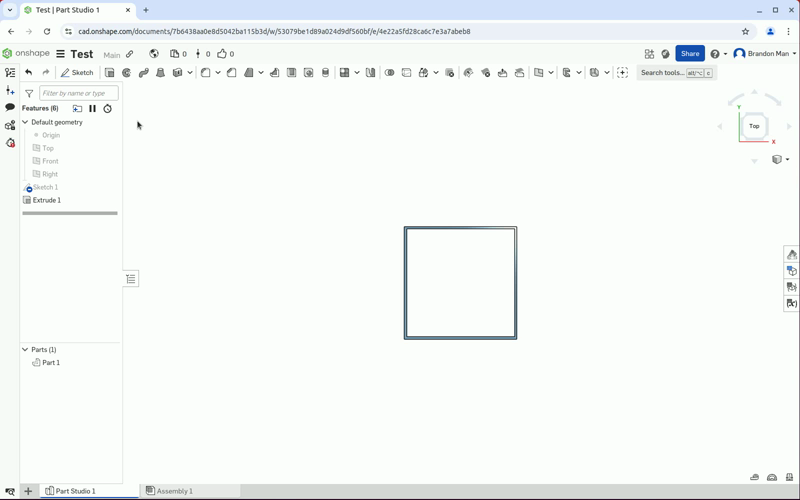
key(shift+h)
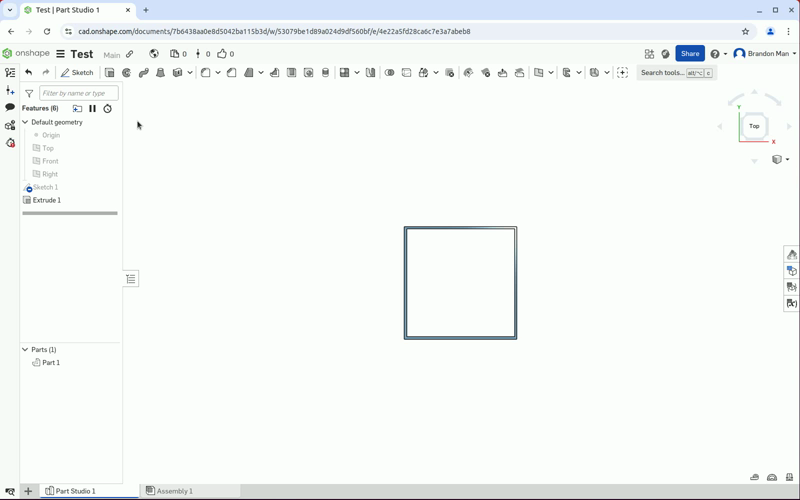
key(shift+h)
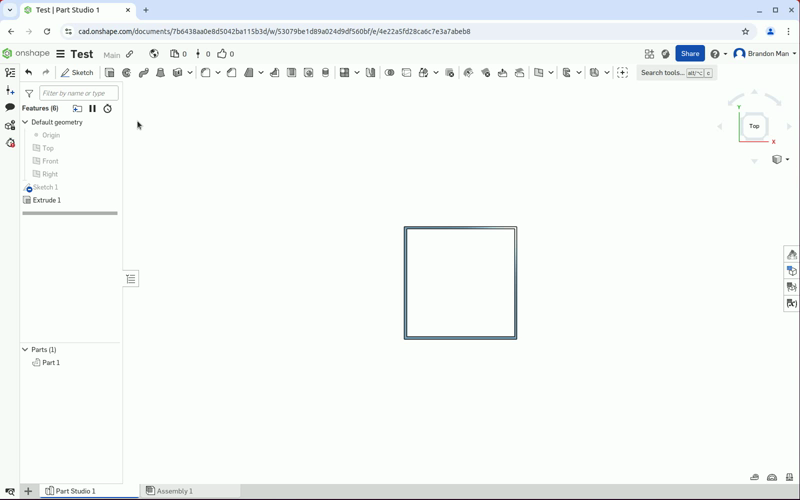
mouse_move(73, 189)
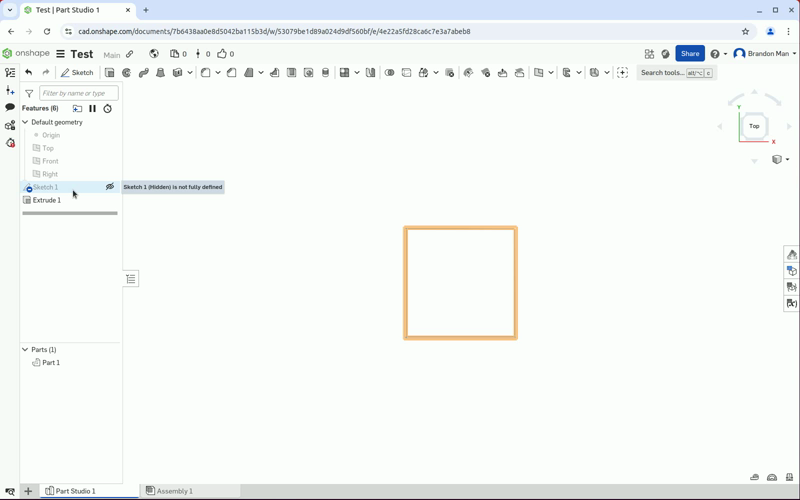
click(73, 189)
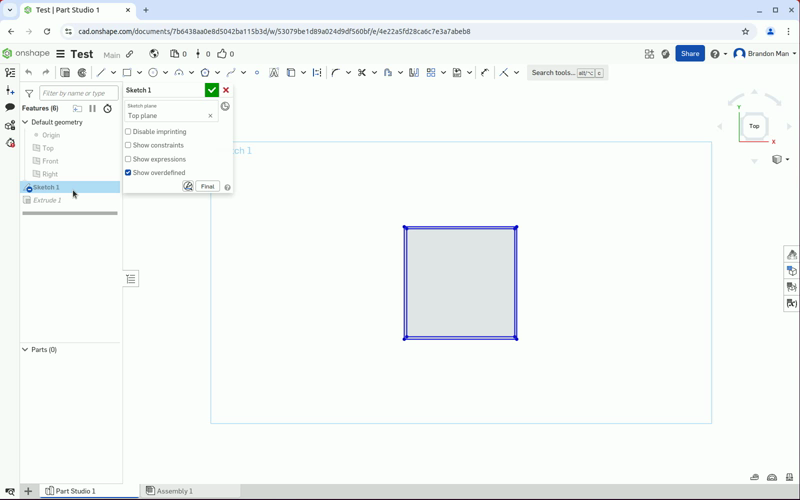
mouse_move(229, 92)
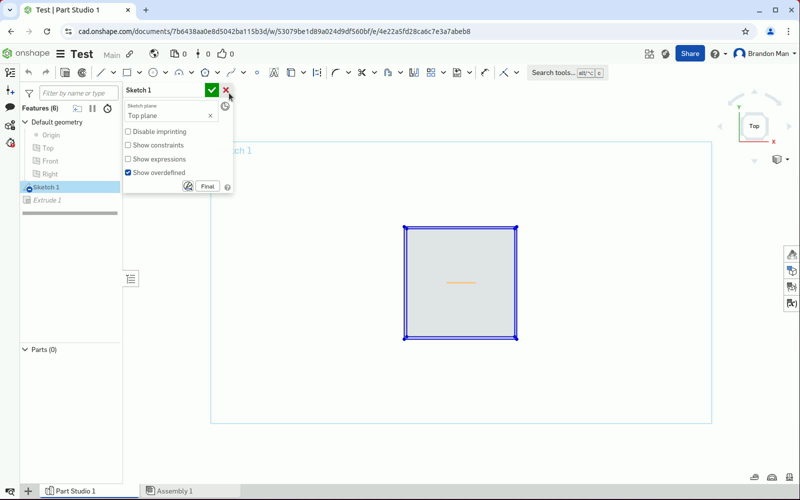
click(229, 92)
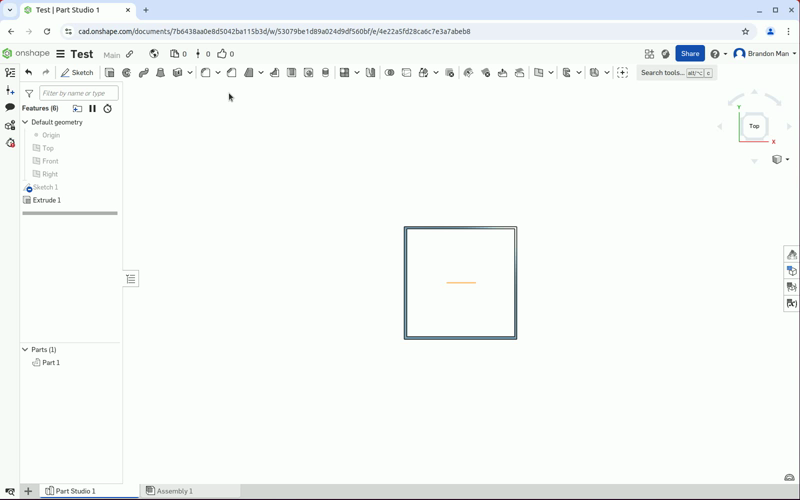
mouse_move(541, 75)
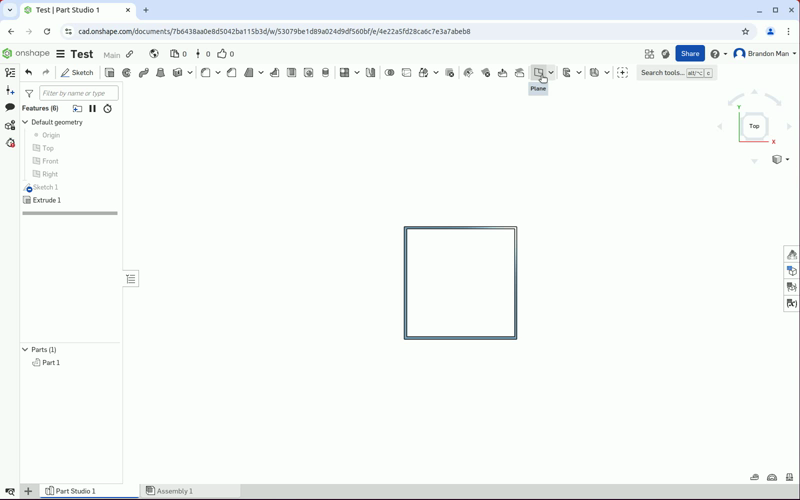
click(541, 75)
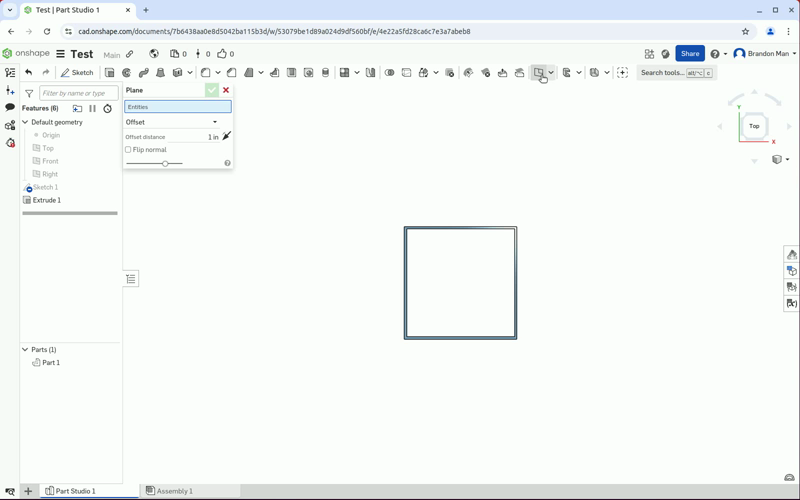
mouse_move(73, 150)
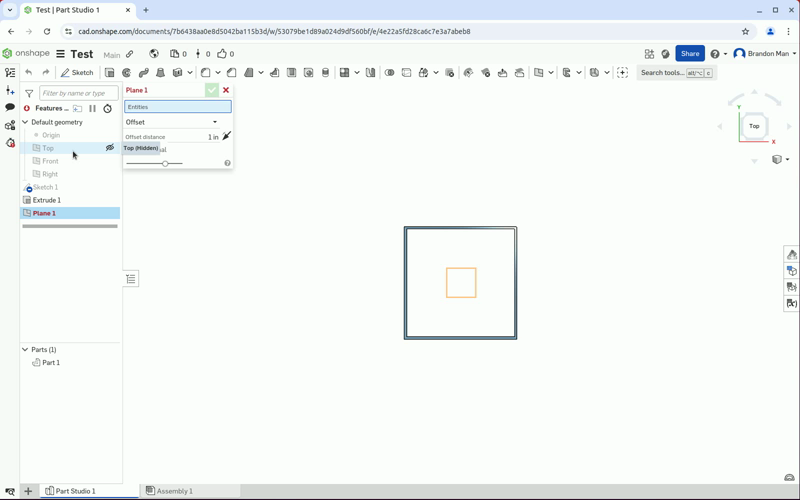
click(73, 150)
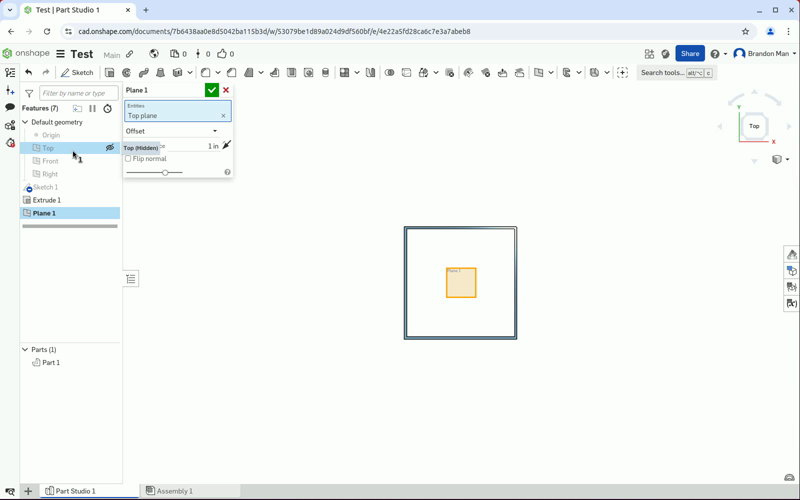
key(tab, 2)
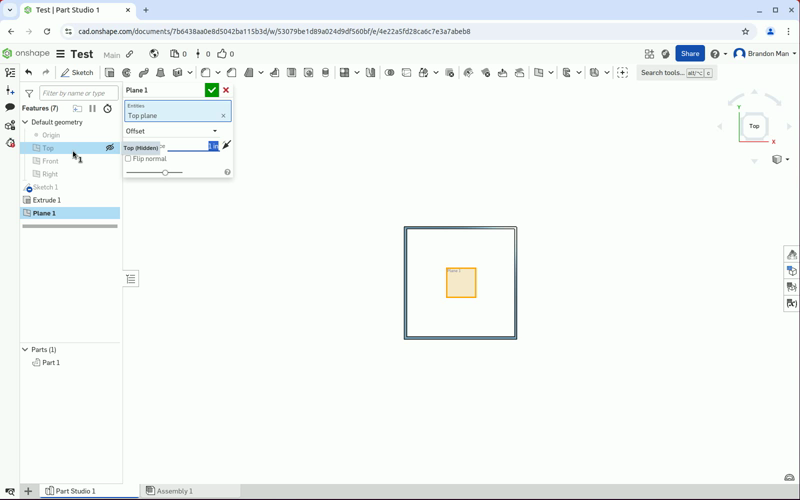
text(11.554)
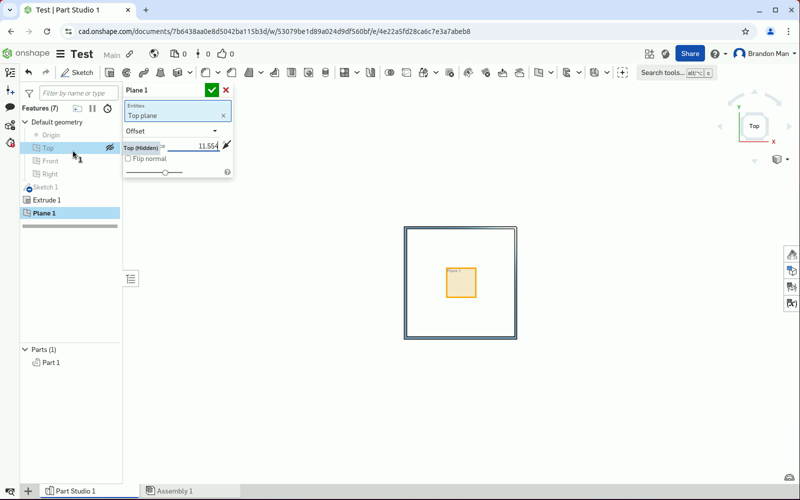
key(enter, 2)
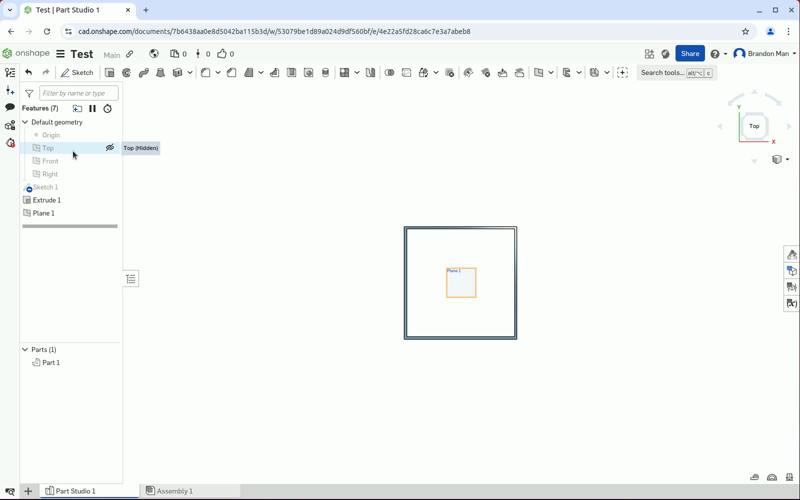
key(shift+s)
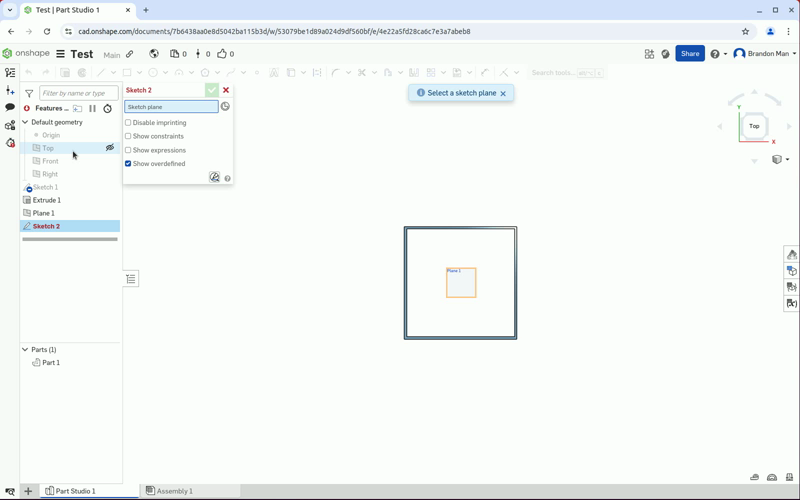
mouse_move(73, 215)
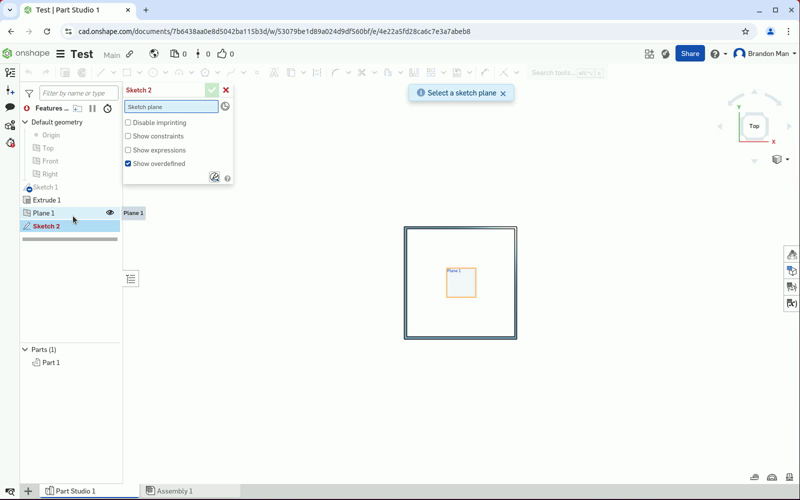
click(73, 215)
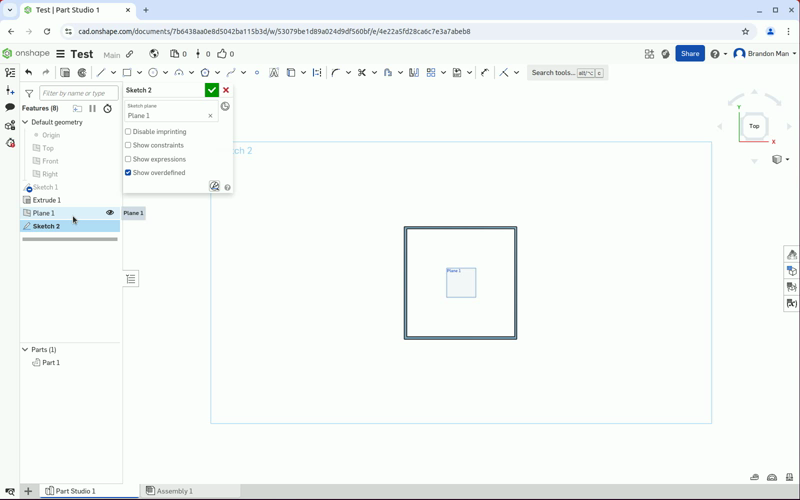
mouse_move(73, 352)
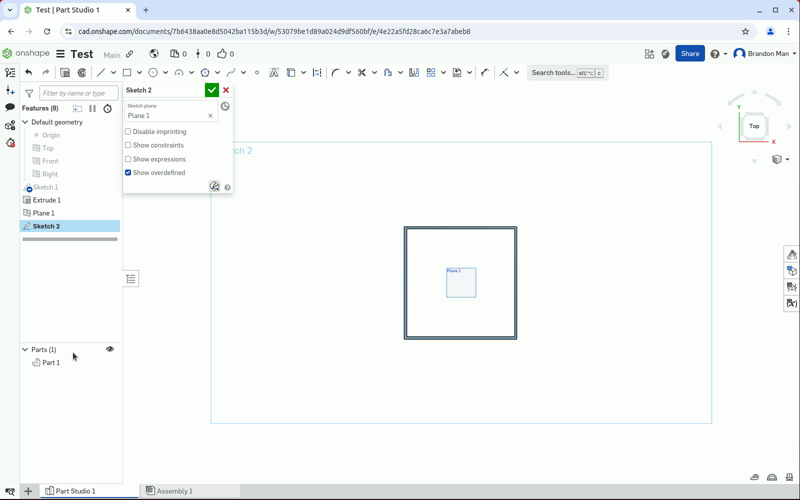
key(y)
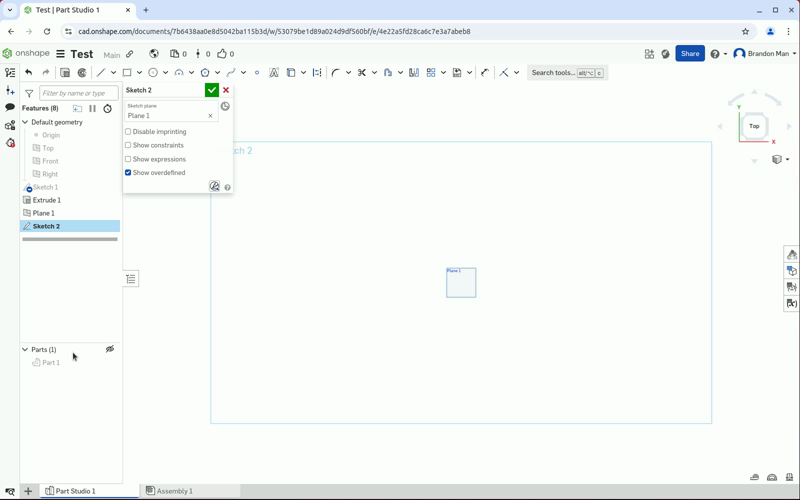
key(l)
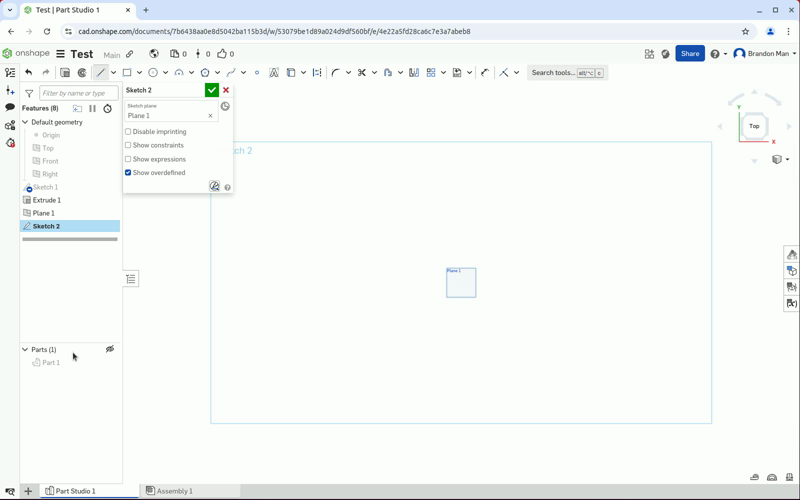
key_down(shift)
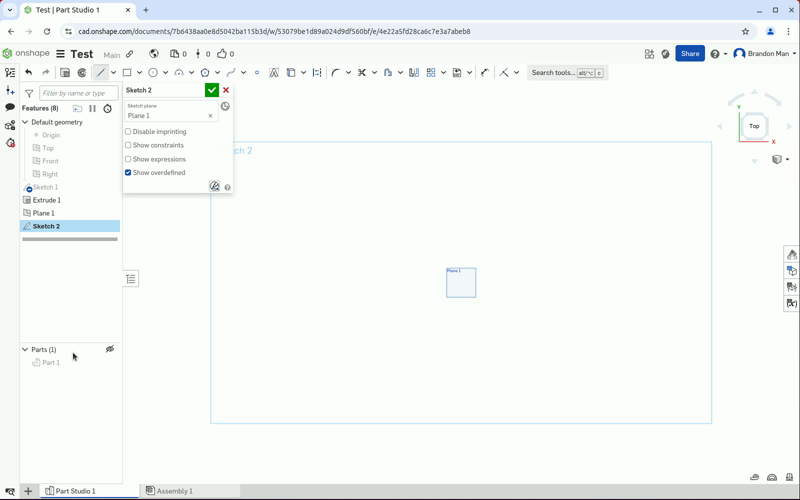
mouse_move(404, 339)
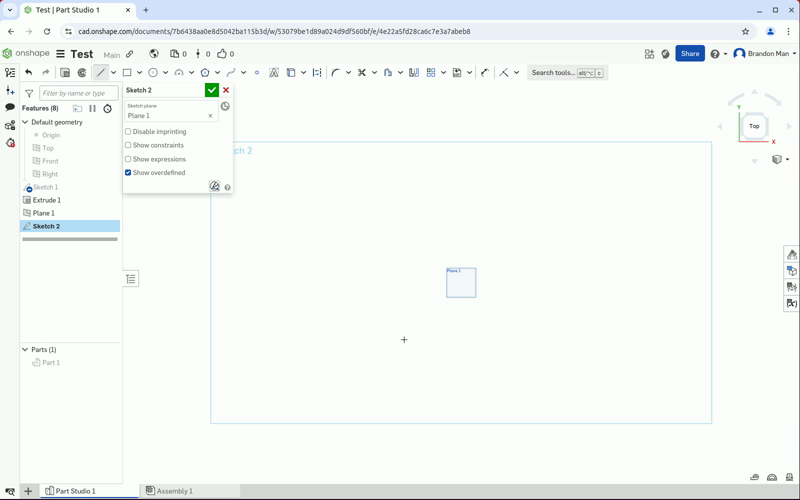
click(404, 339)
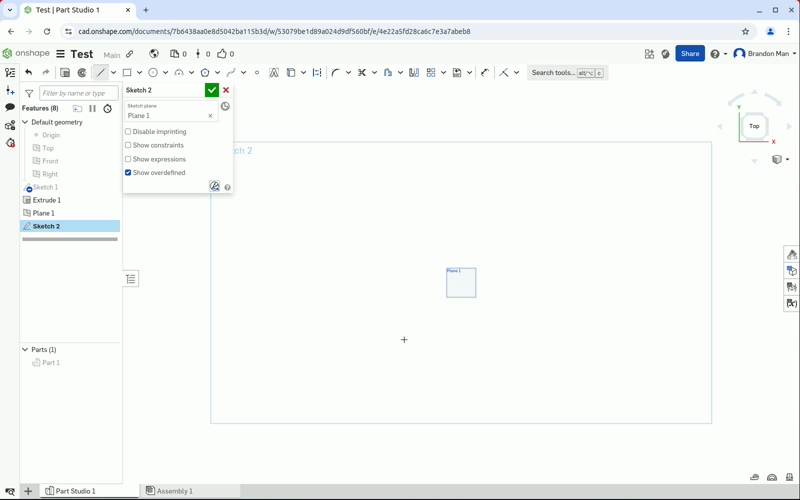
key_up(shift)
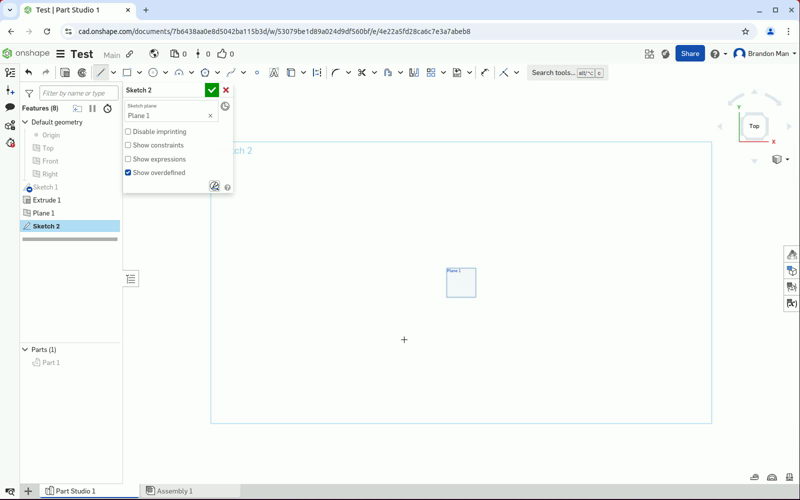
key_down(shift)
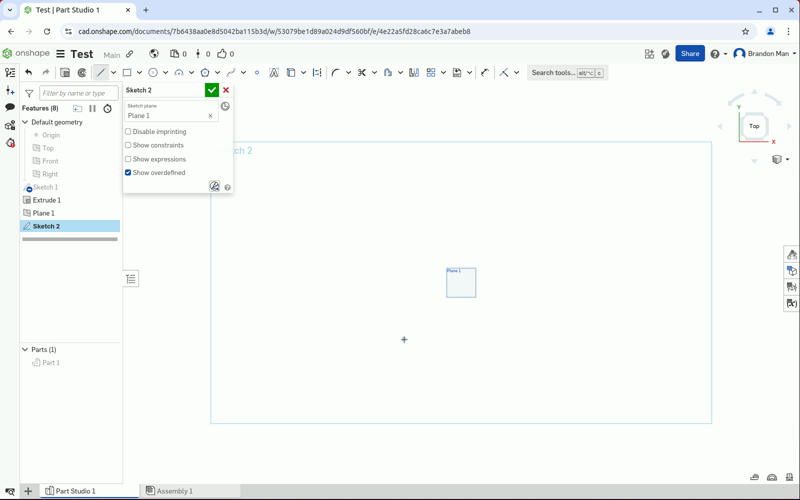
mouse_move(516, 339)
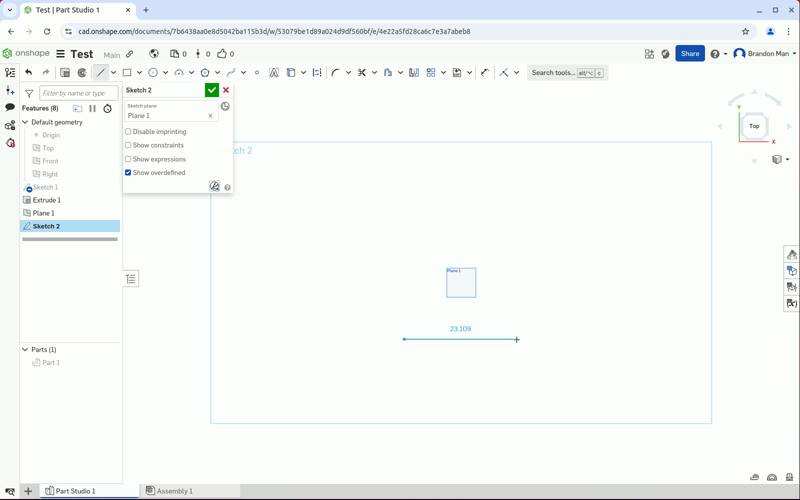
click(516, 339)
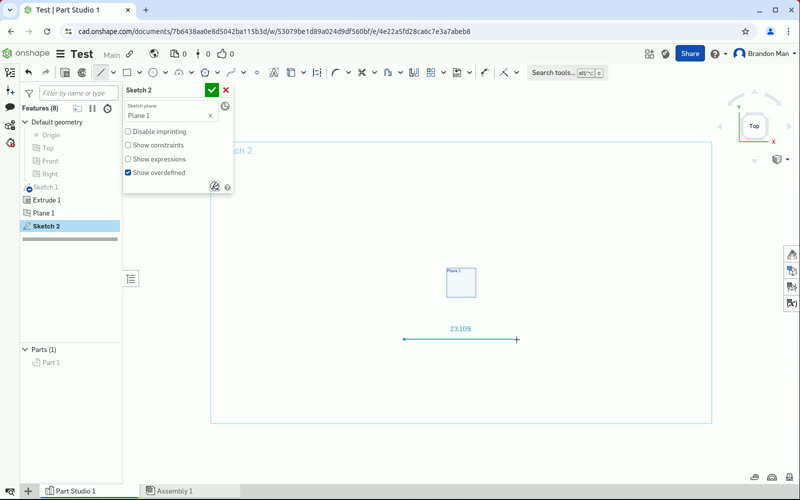
key_up(shift)
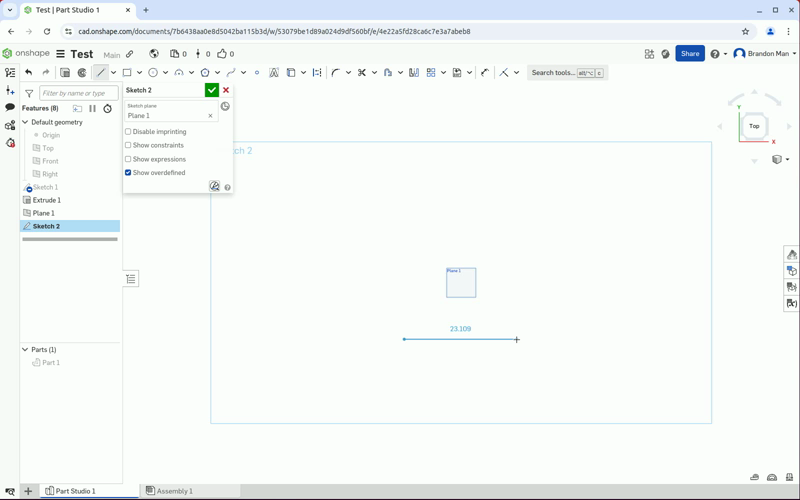
key_down(shift)
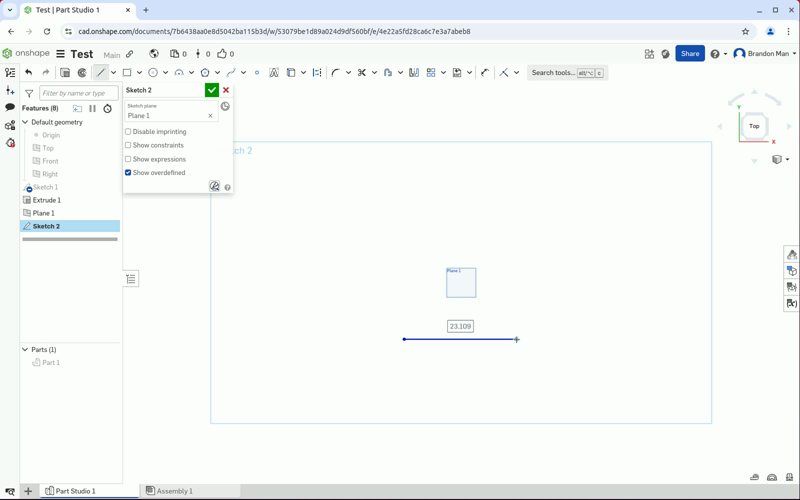
mouse_move(516, 226)
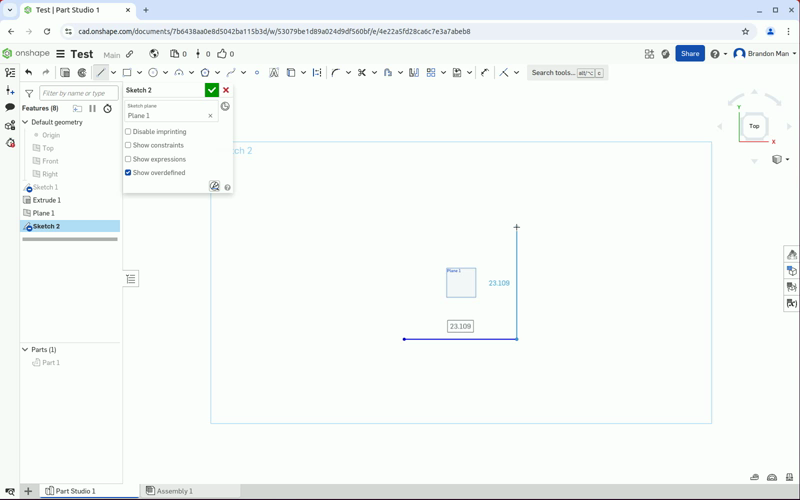
click(516, 226)
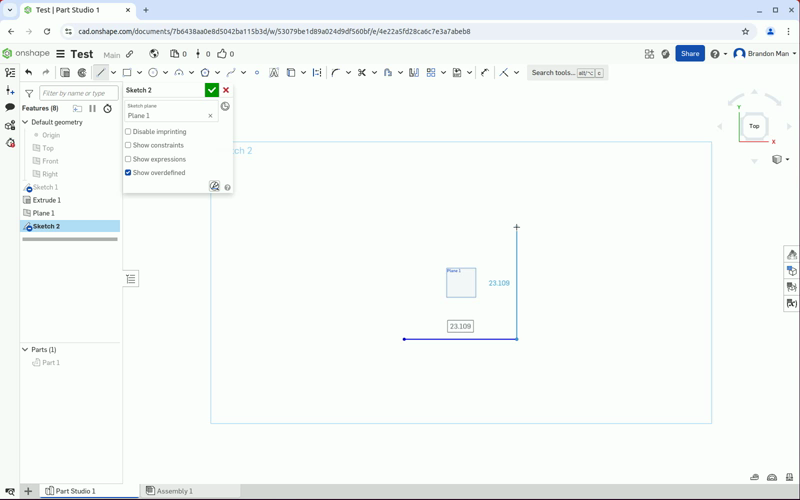
key_up(shift)
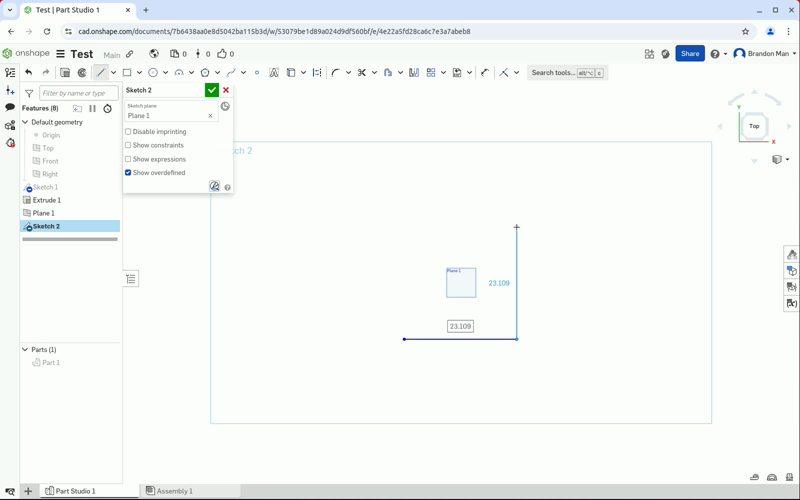
key_down(shift)
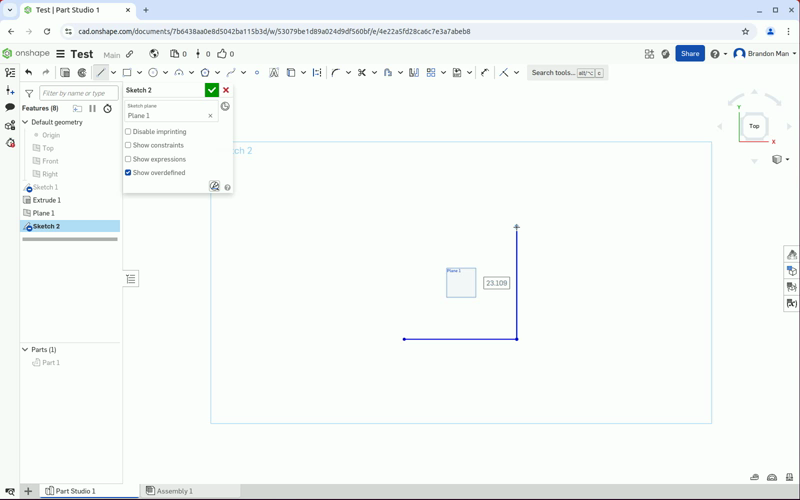
mouse_move(404, 226)
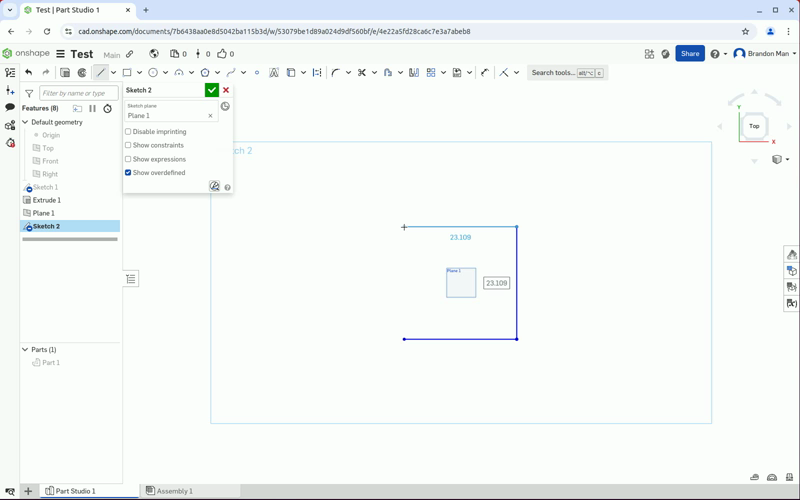
click(404, 226)
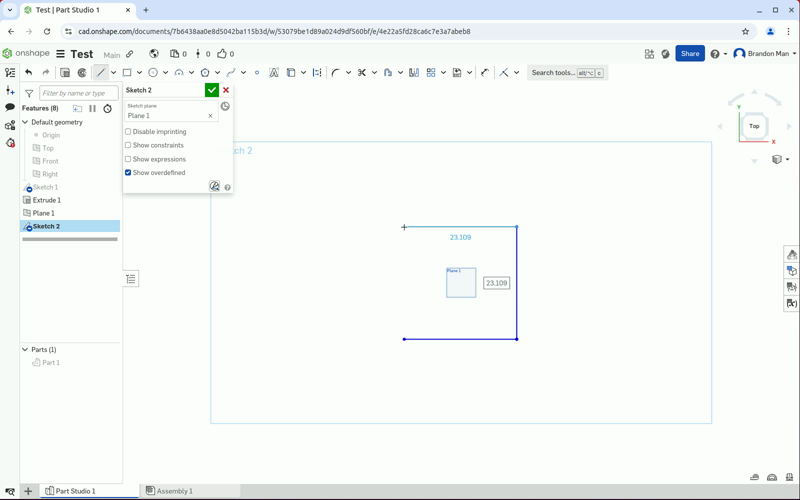
key_up(shift)
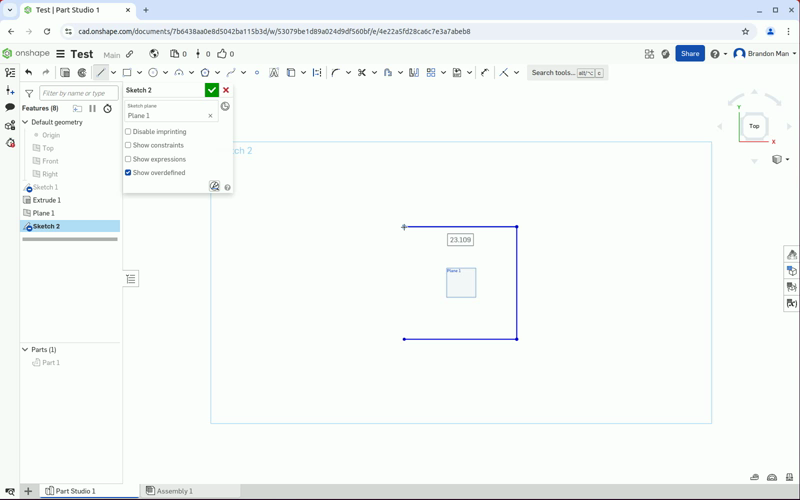
key_down(shift)
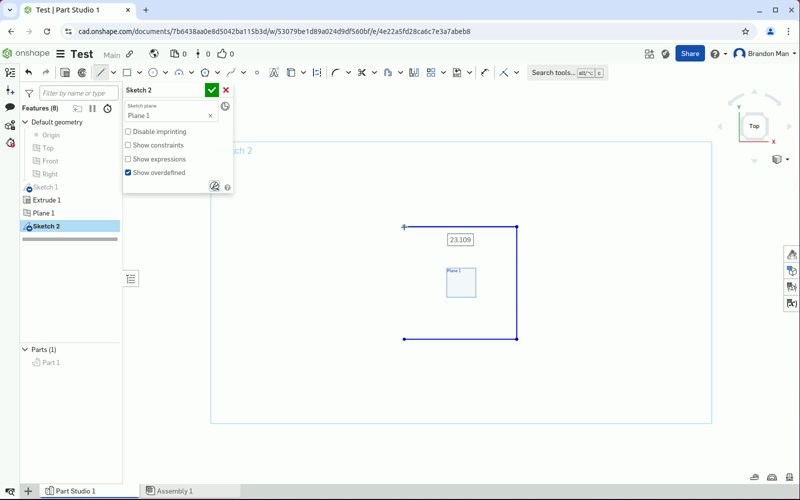
mouse_move(404, 339)
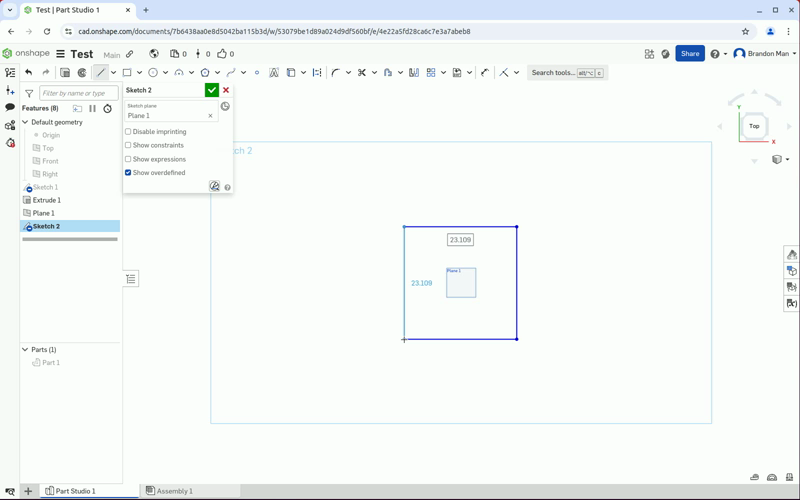
key_up(shift)
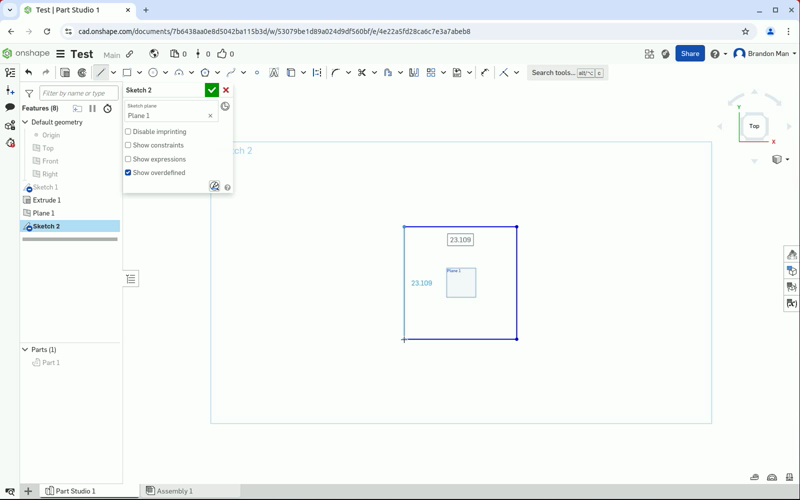
click(404, 339)
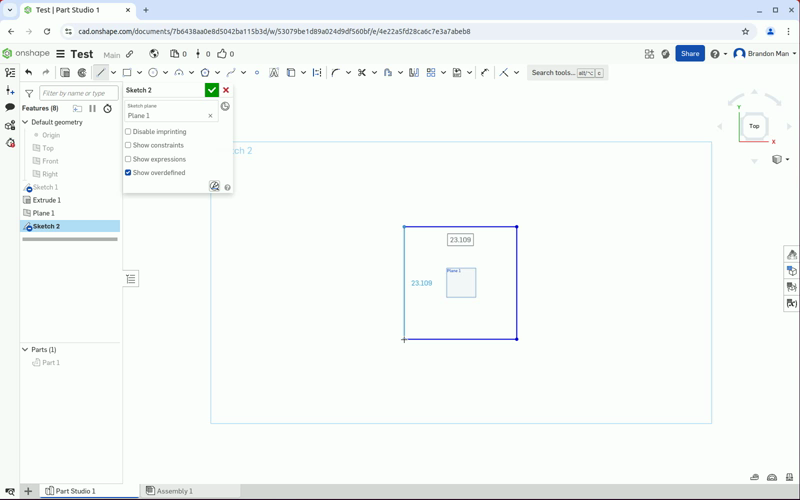
key(esc)
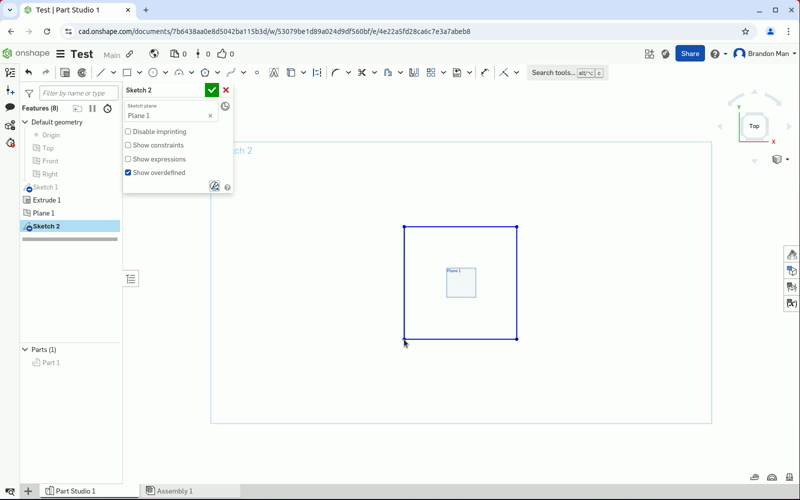
key(l)
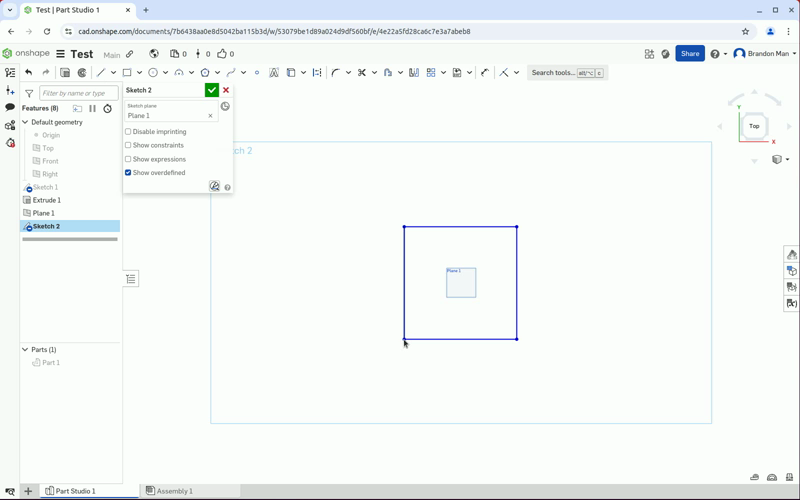
key_down(shift)
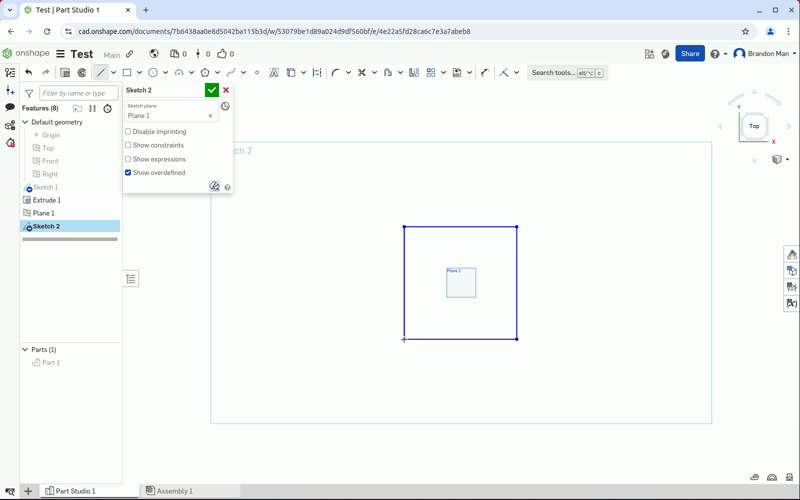
mouse_move(405, 338)
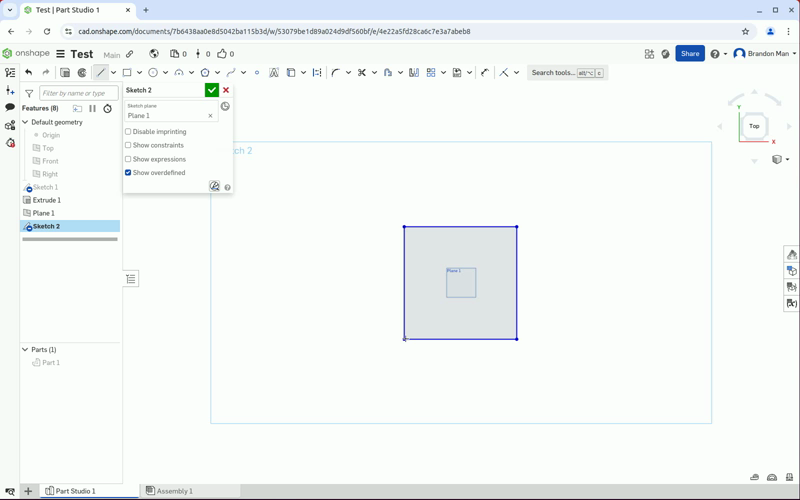
scroll(6)
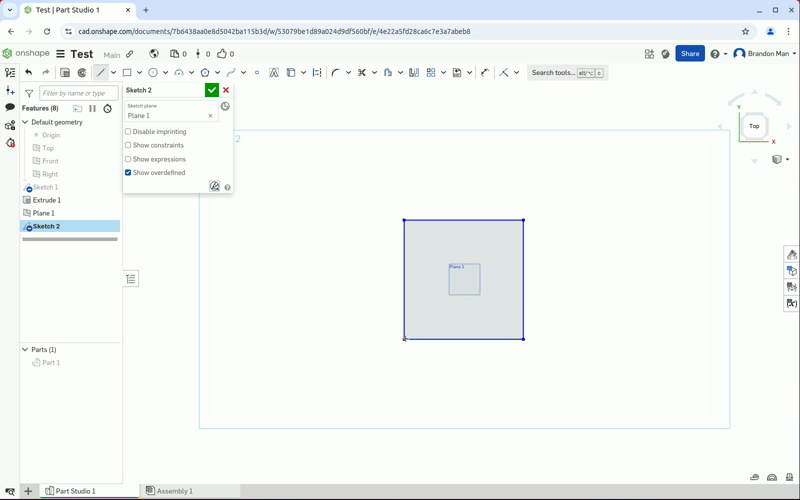
scroll(6)
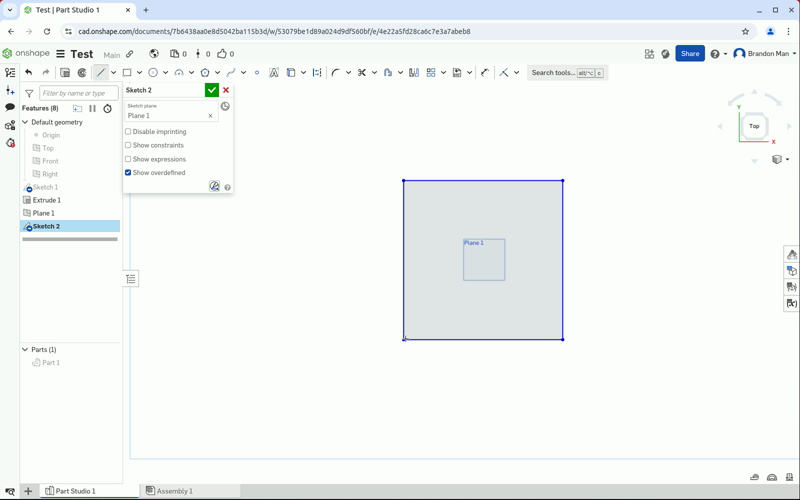
scroll(6)
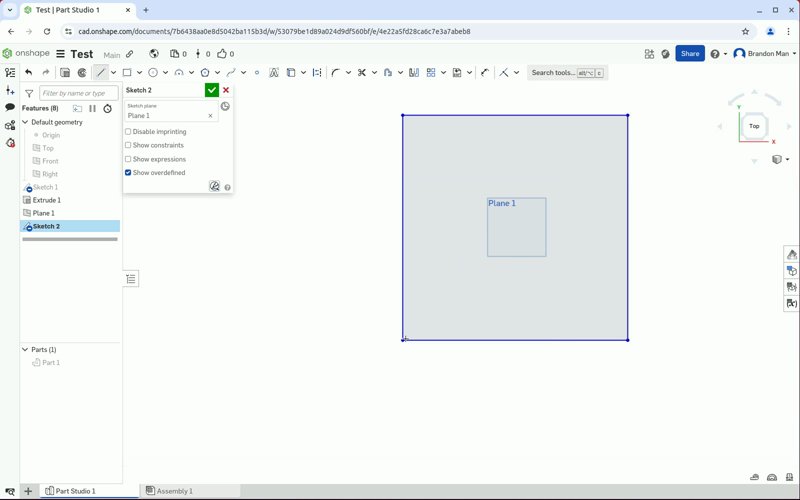
scroll(6)
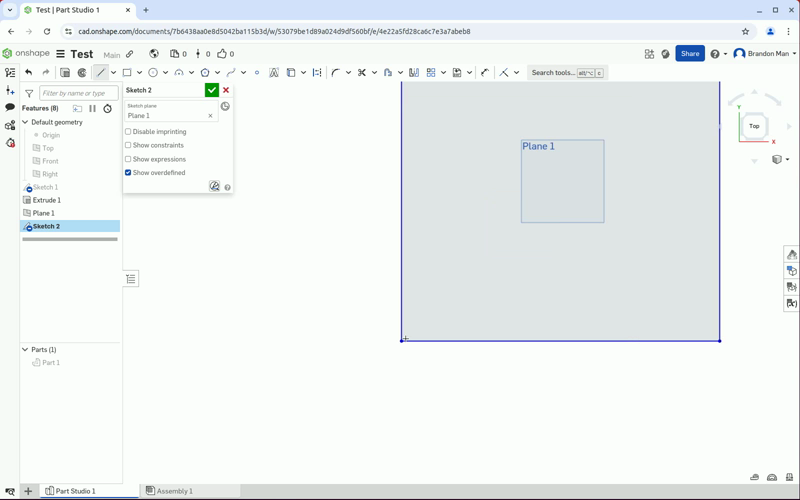
scroll(6)
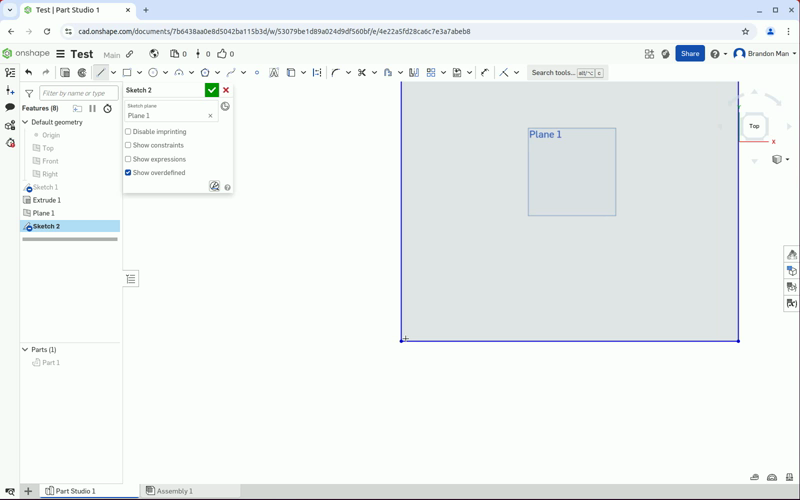
scroll(6)
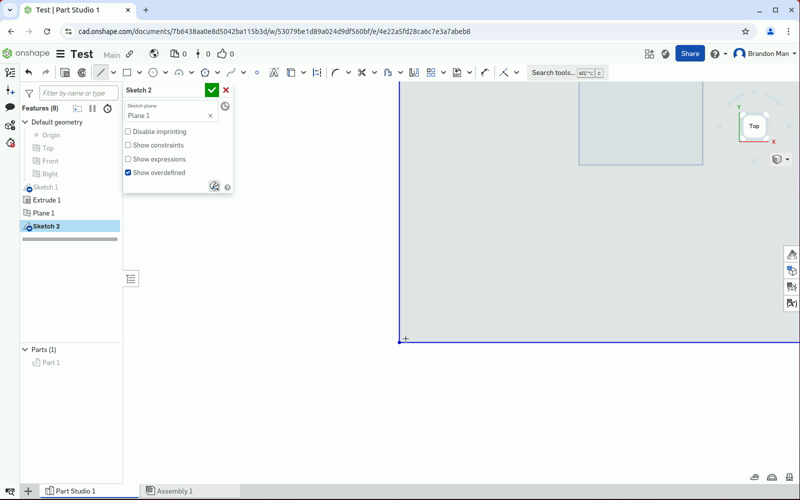
scroll(6)
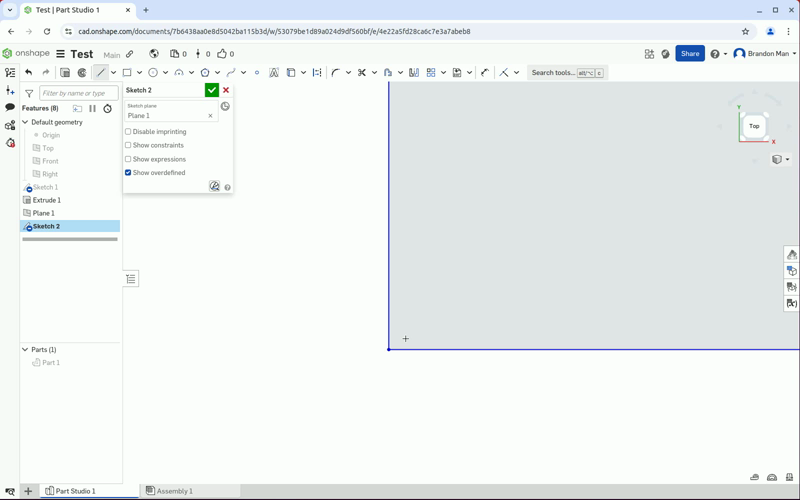
click(405, 338)
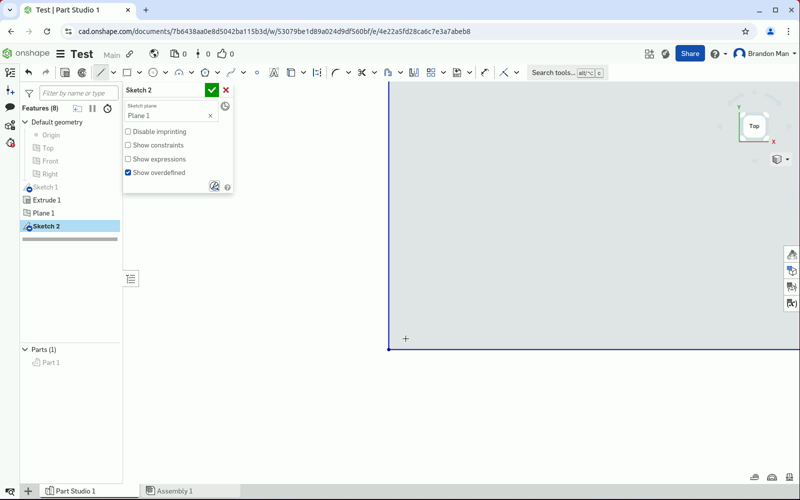
scroll(-6)
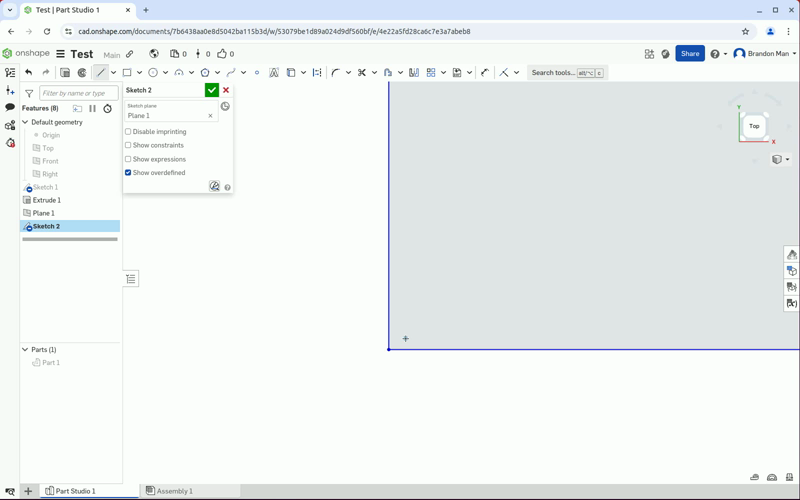
scroll(-6)
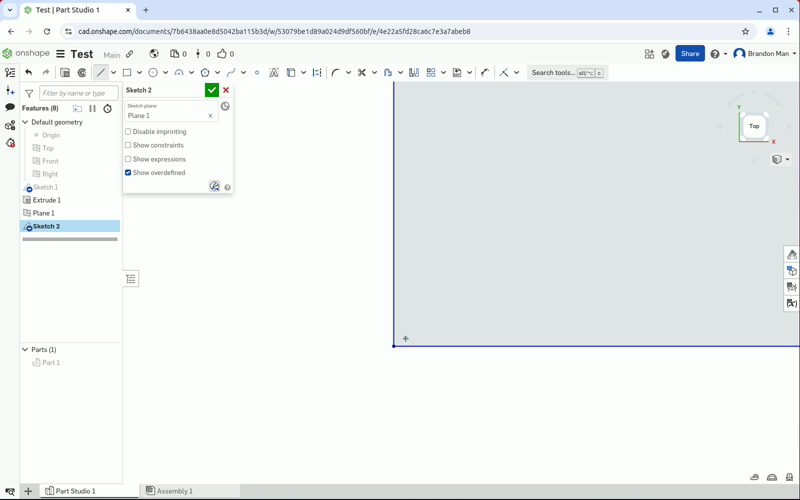
scroll(-6)
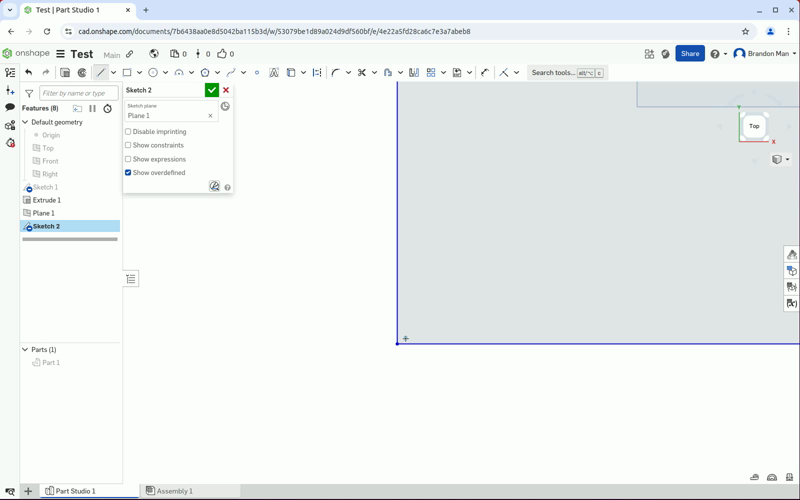
scroll(-6)
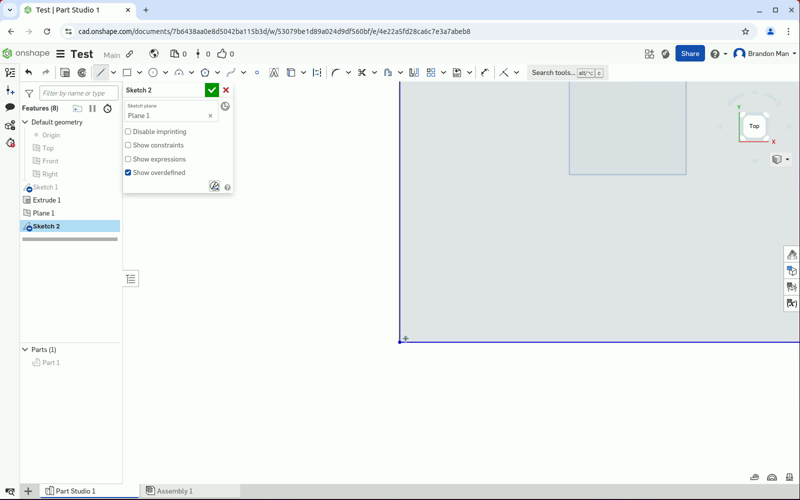
scroll(-6)
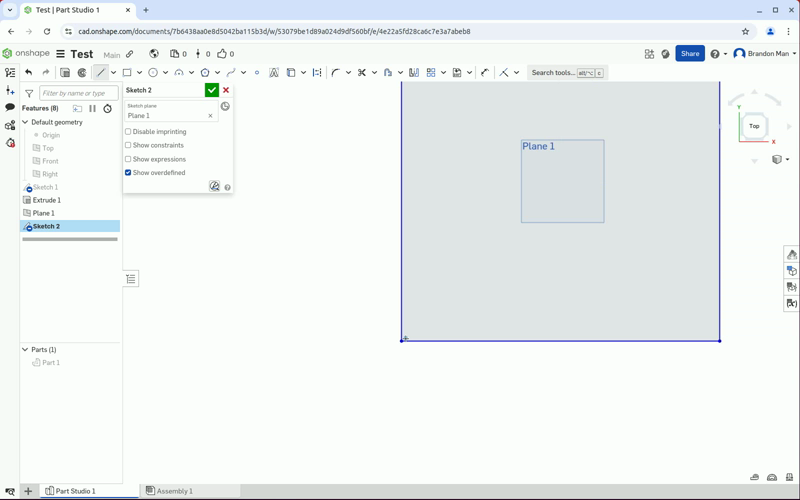
scroll(-6)
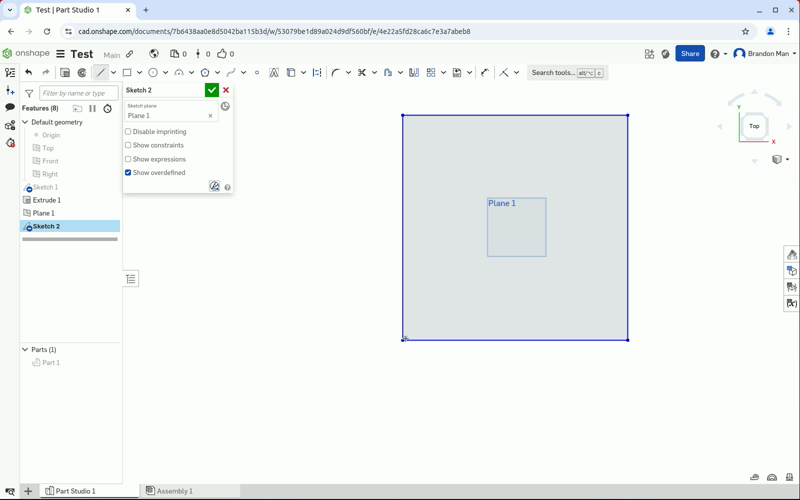
scroll(-6)
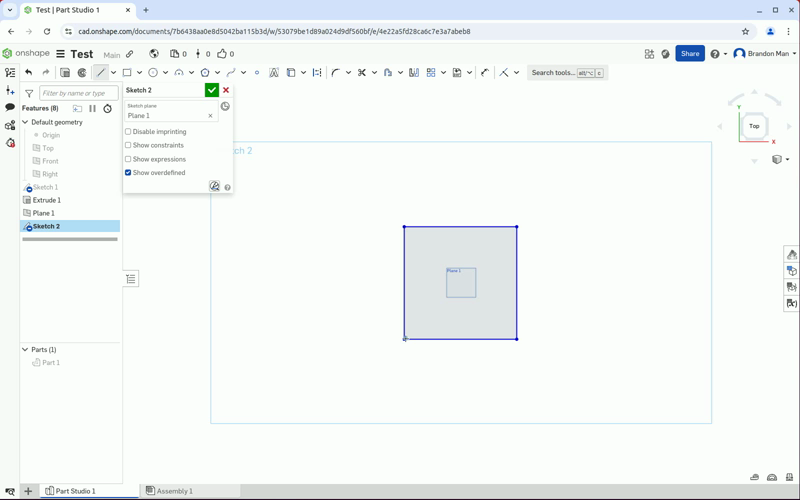
key_up(shift)
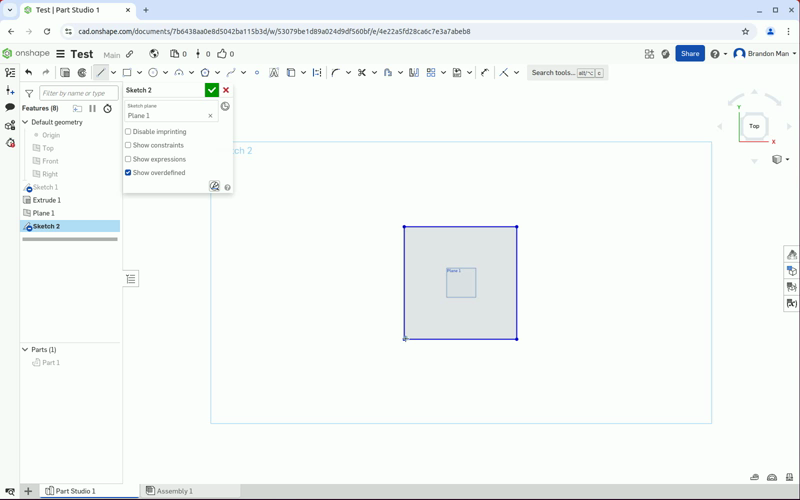
key_down(shift)
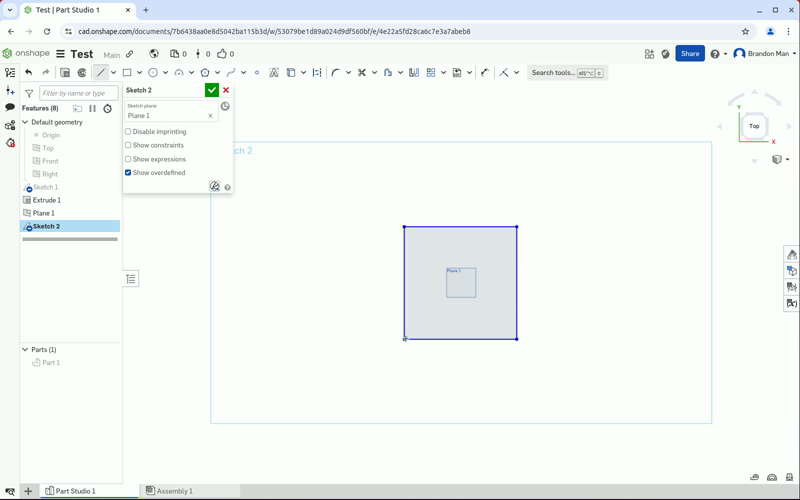
mouse_move(516, 338)
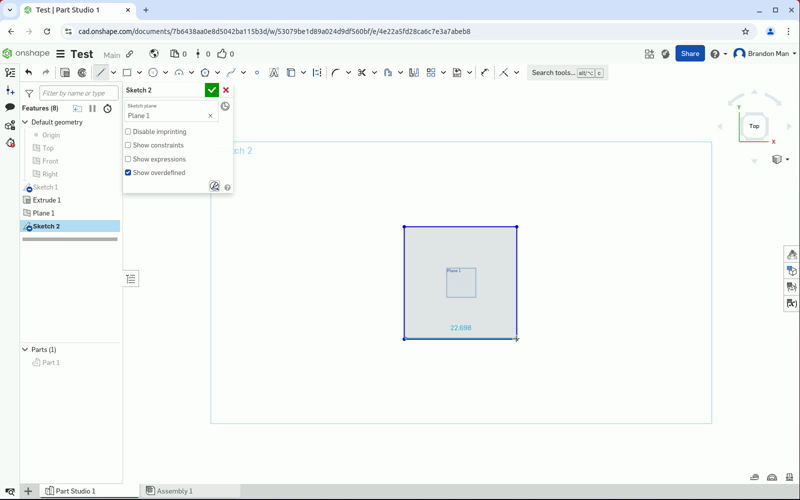
scroll(6)
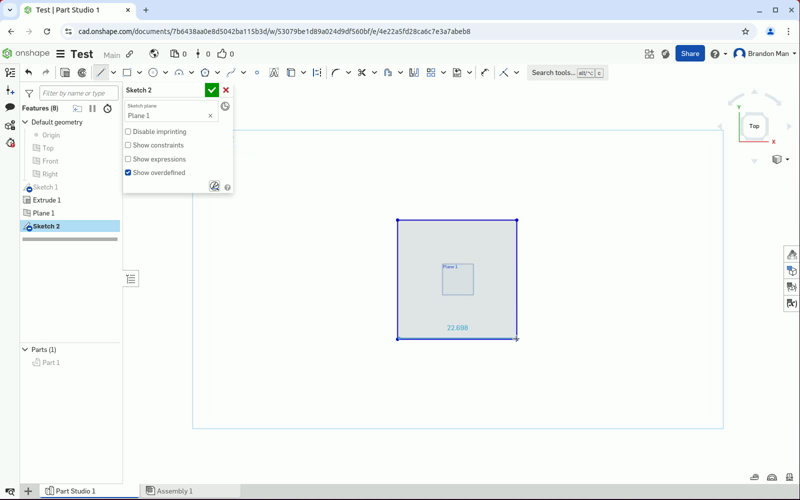
scroll(6)
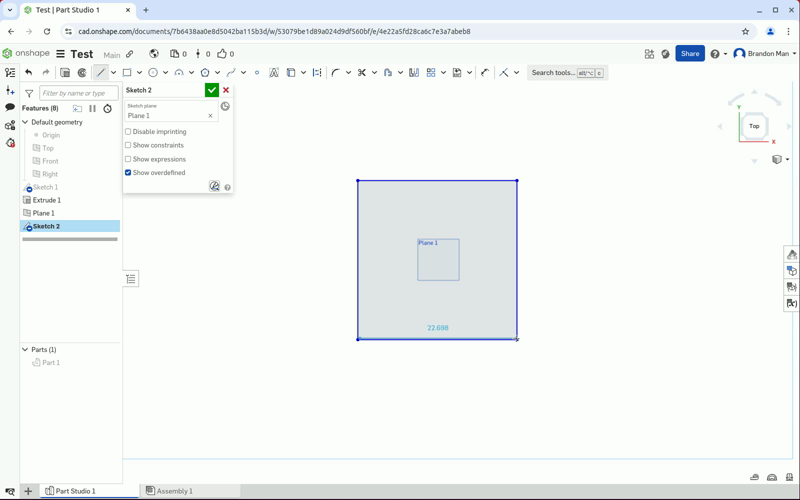
scroll(6)
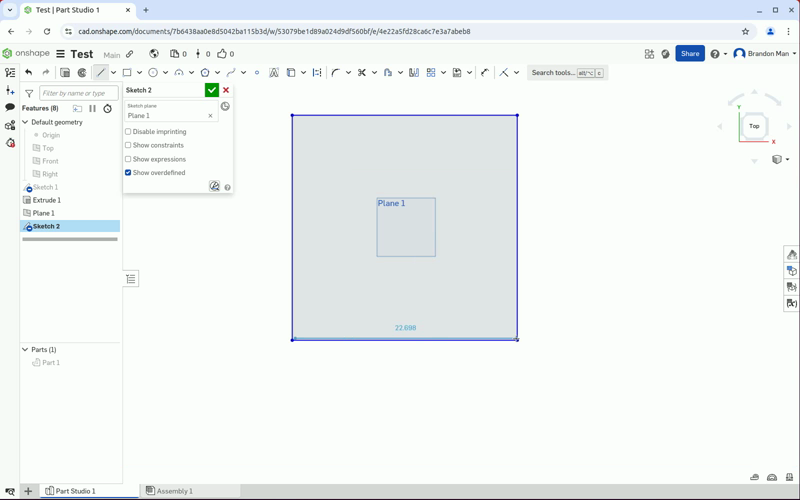
scroll(6)
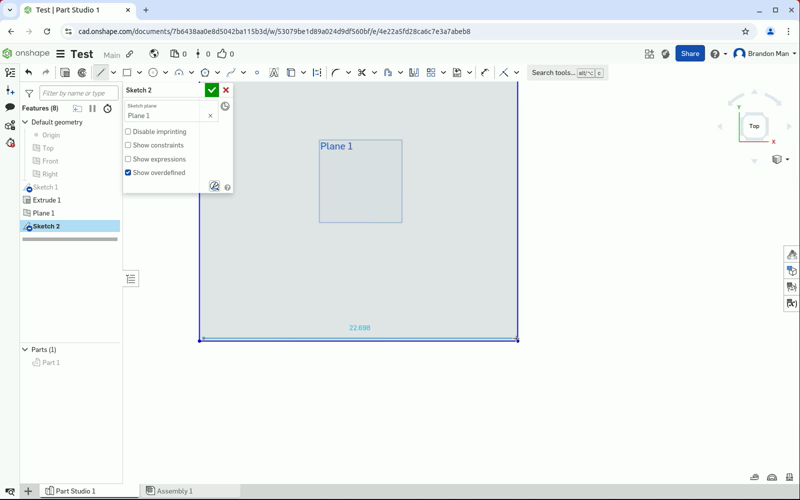
scroll(6)
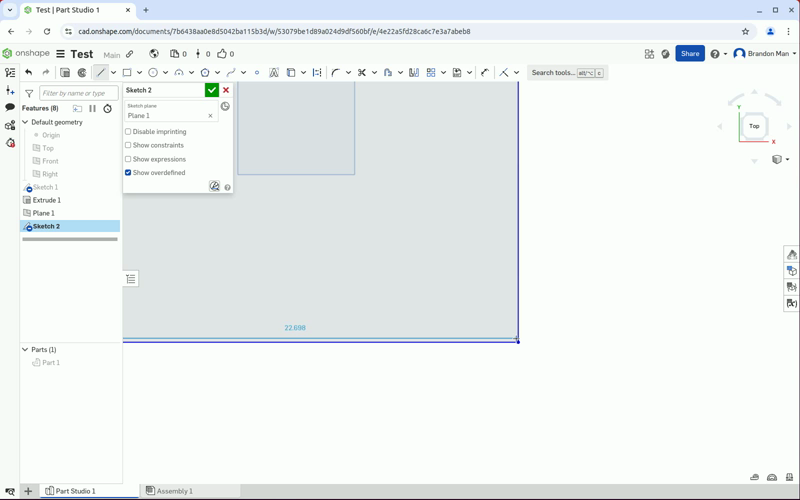
scroll(6)
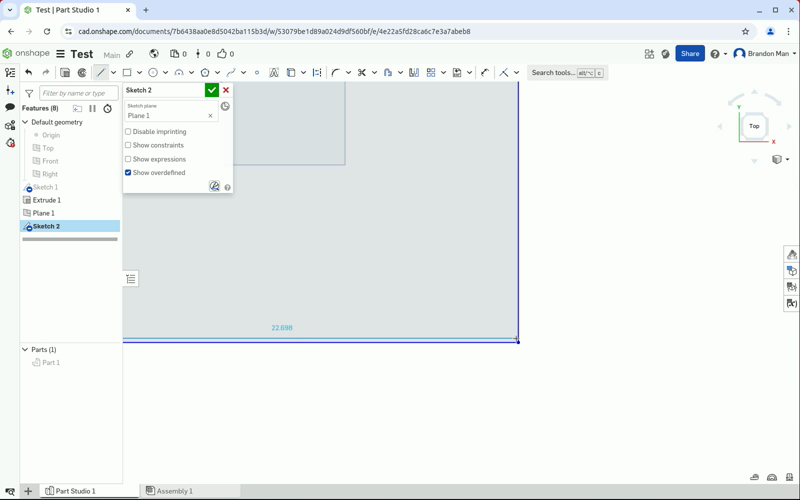
scroll(6)
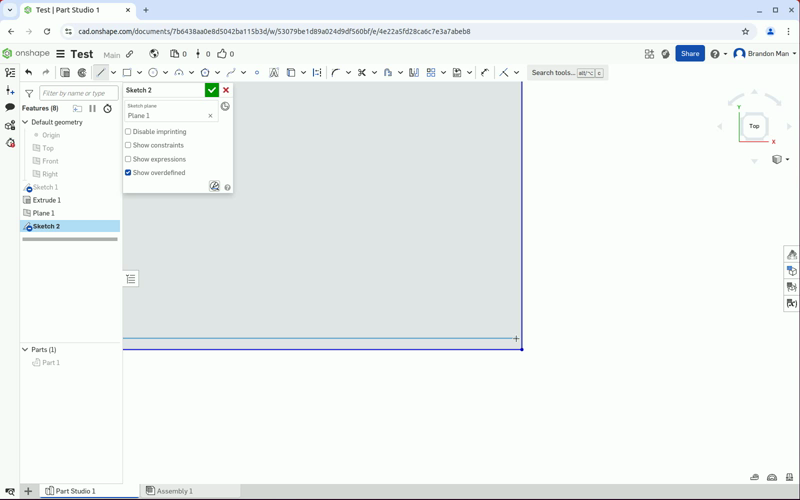
click(516, 338)
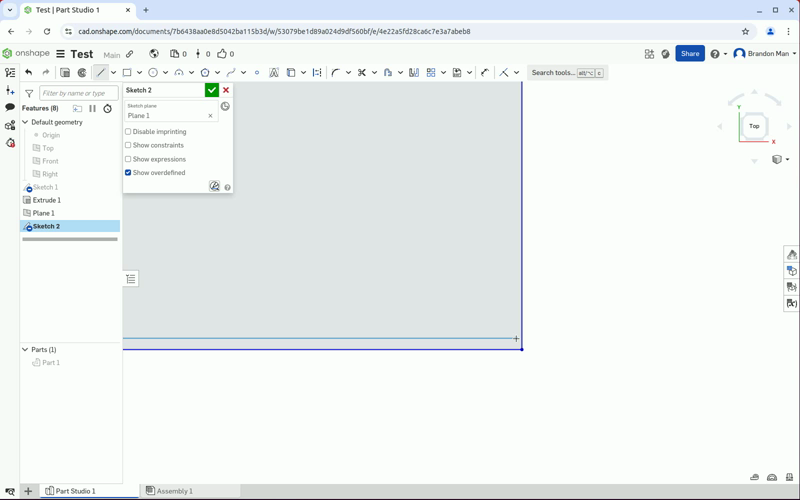
scroll(-6)
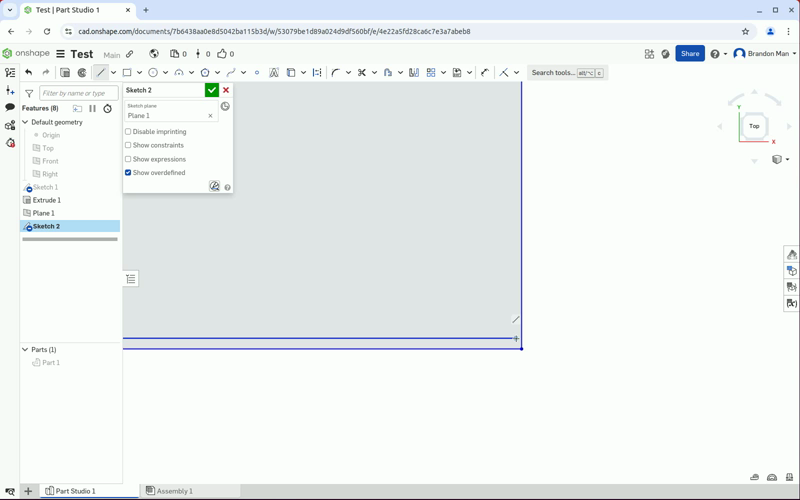
scroll(-6)
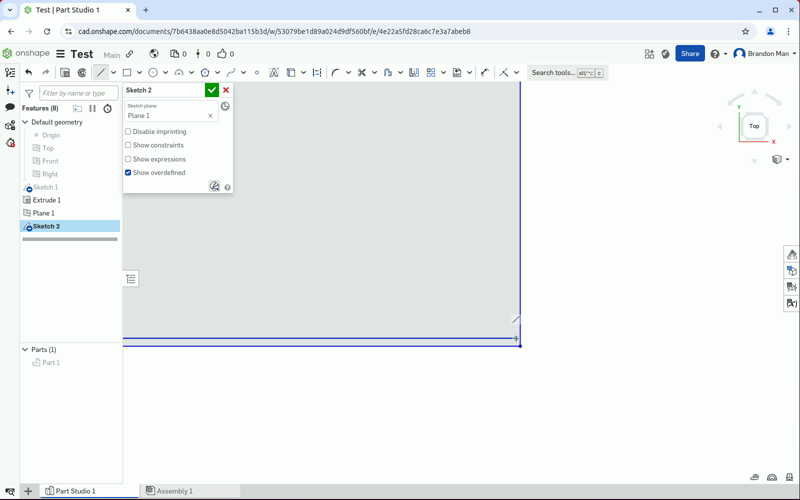
scroll(-6)
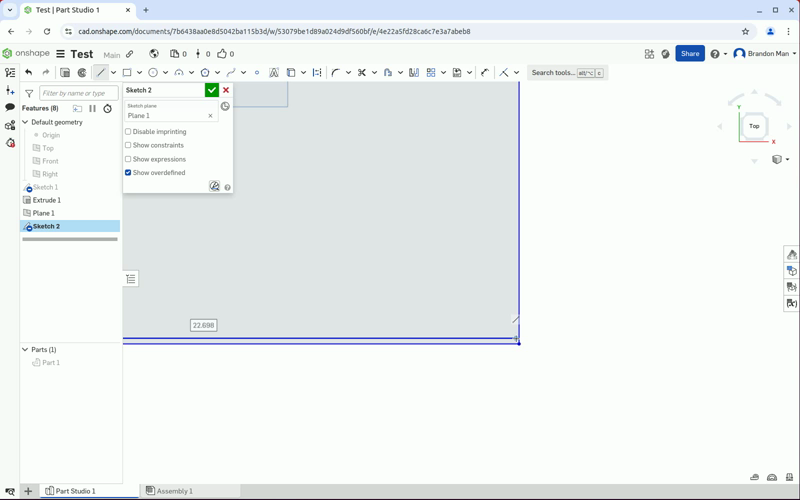
scroll(-6)
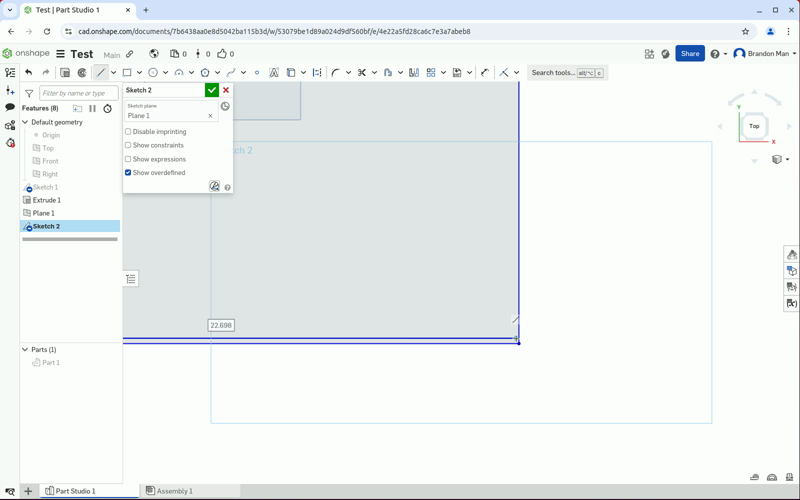
scroll(-6)
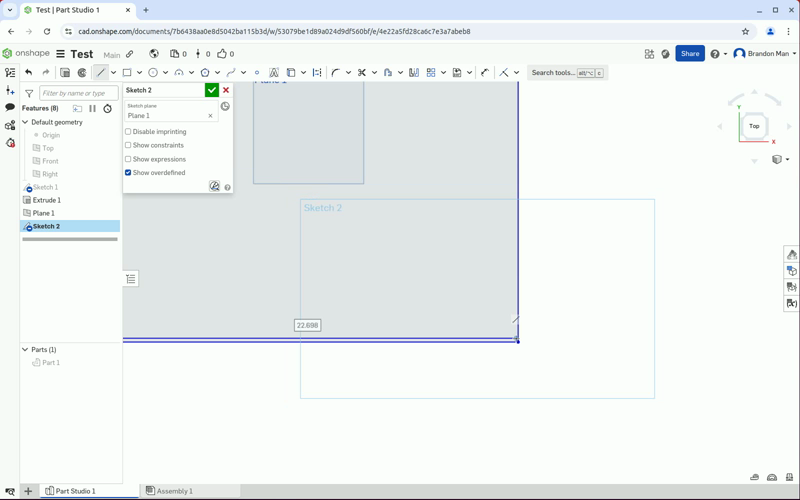
scroll(-6)
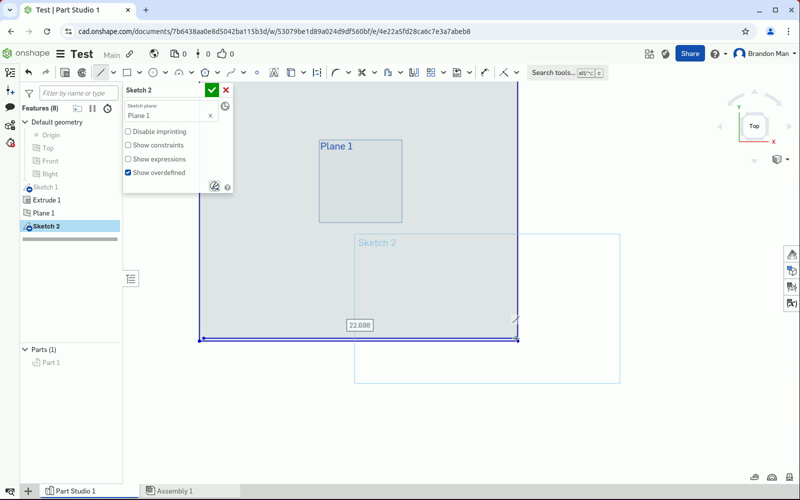
scroll(-6)
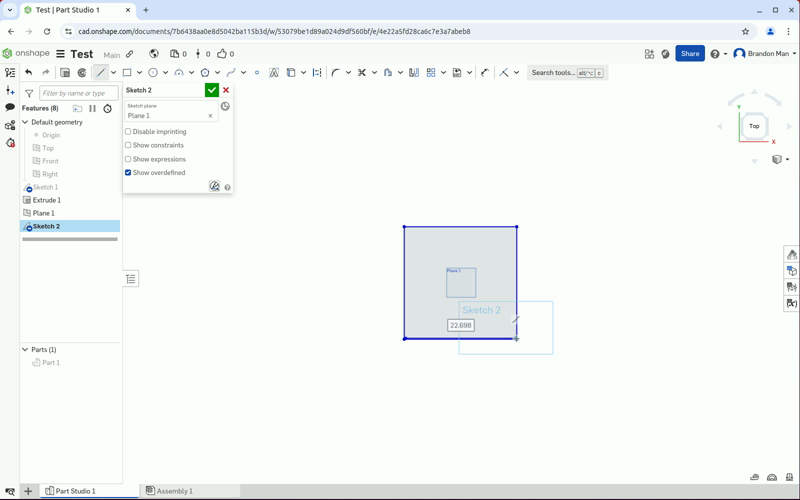
key_up(shift)
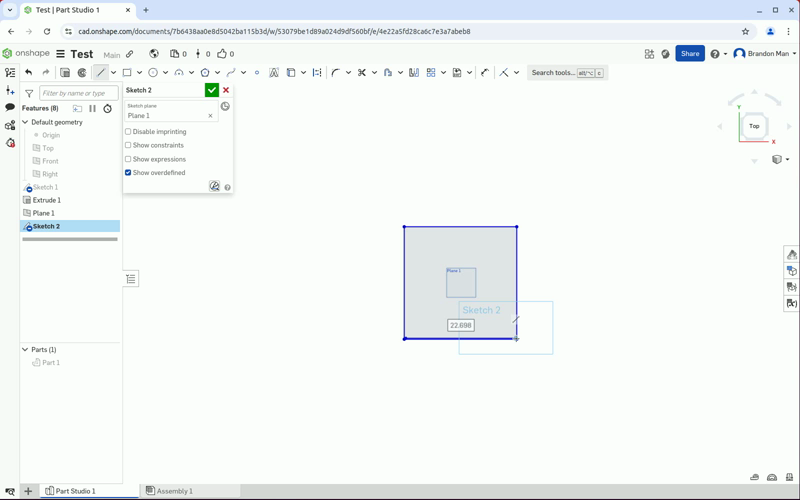
key_down(shift)
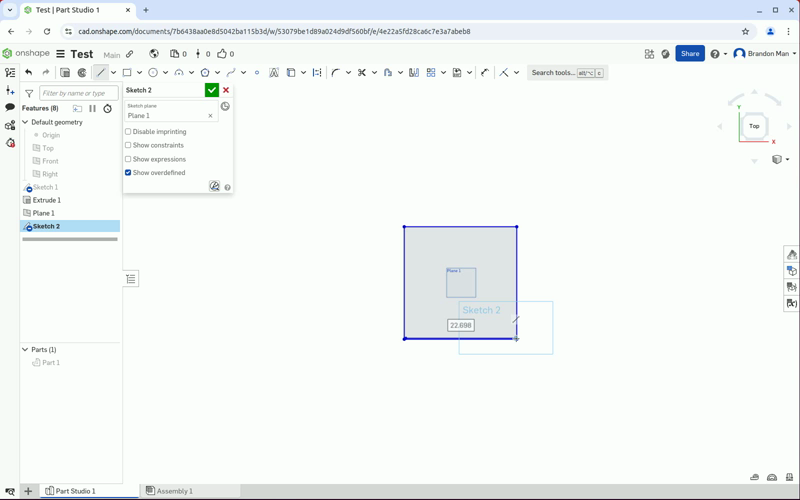
mouse_move(516, 227)
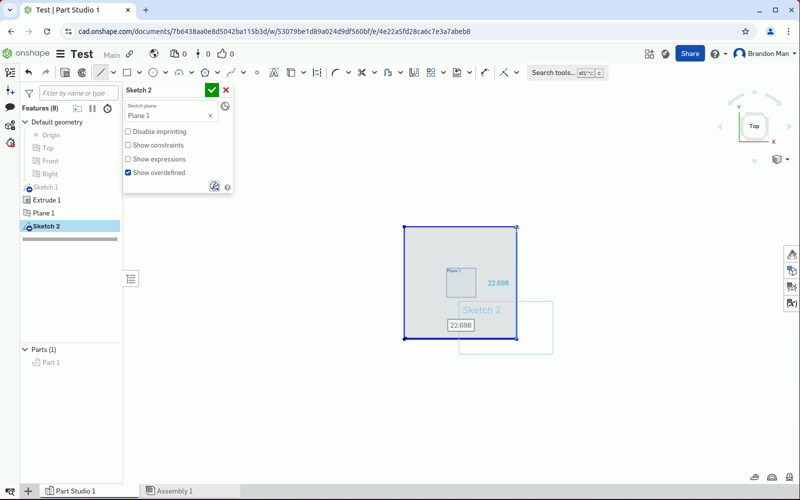
scroll(6)
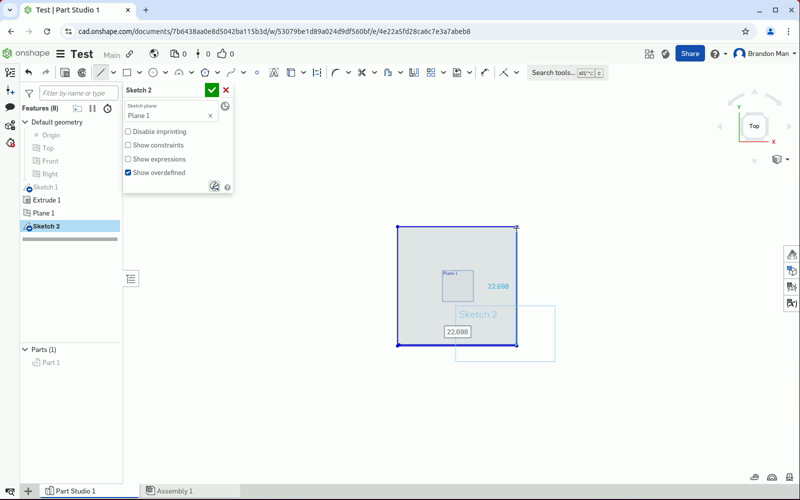
scroll(6)
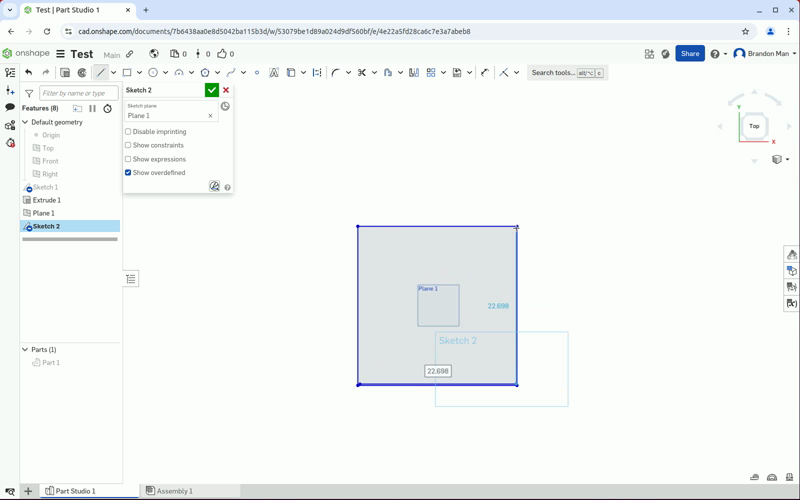
scroll(6)
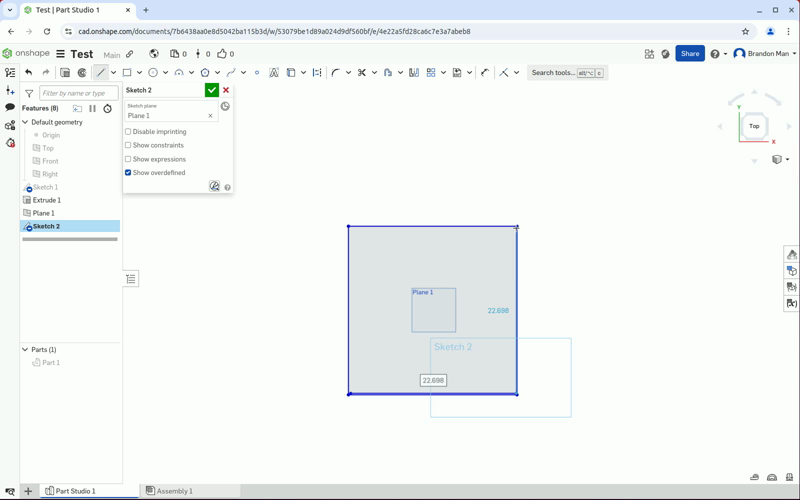
scroll(6)
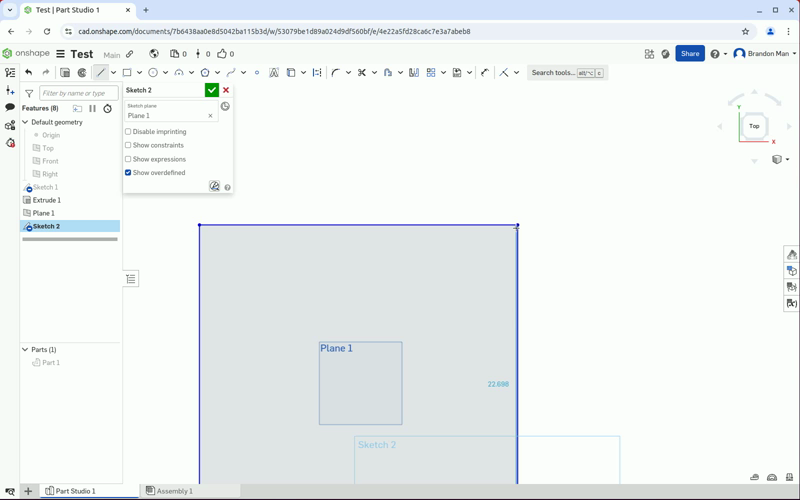
scroll(6)
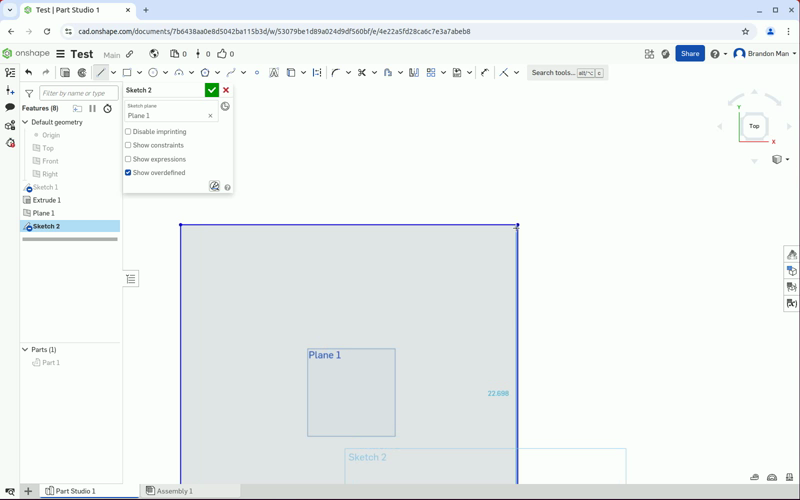
scroll(6)
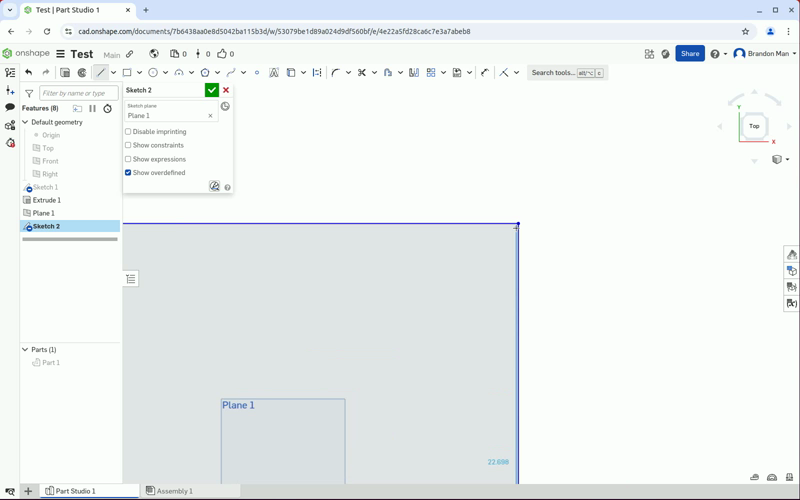
scroll(6)
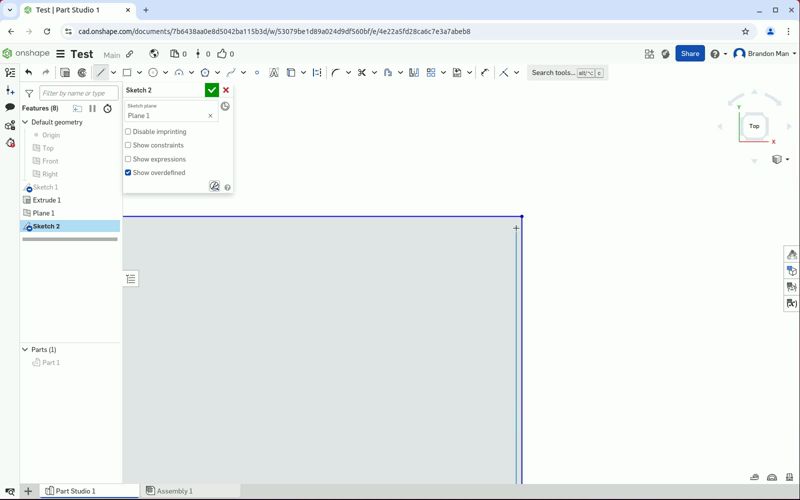
click(516, 227)
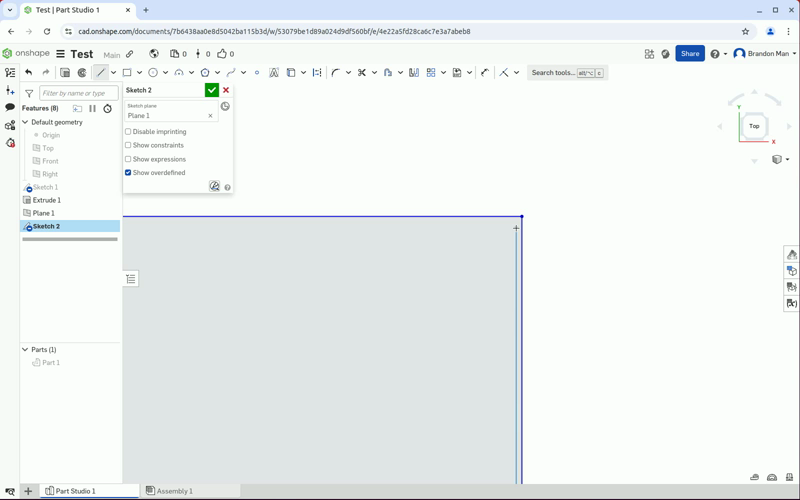
scroll(-6)
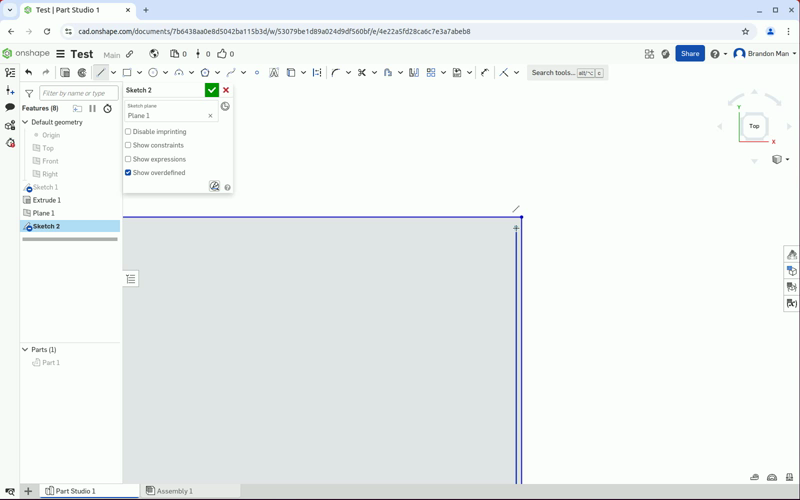
scroll(-6)
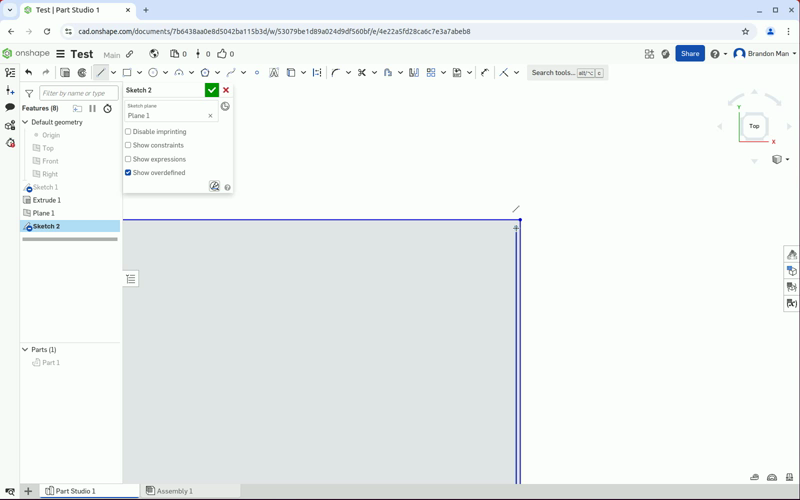
scroll(-6)
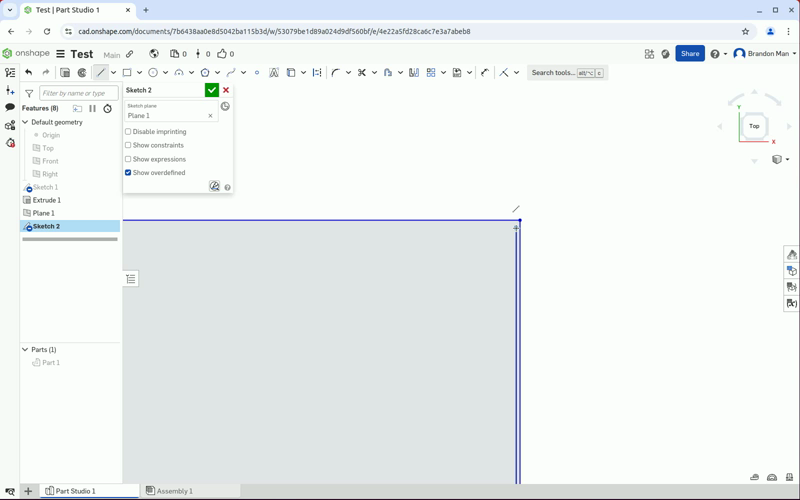
scroll(-6)
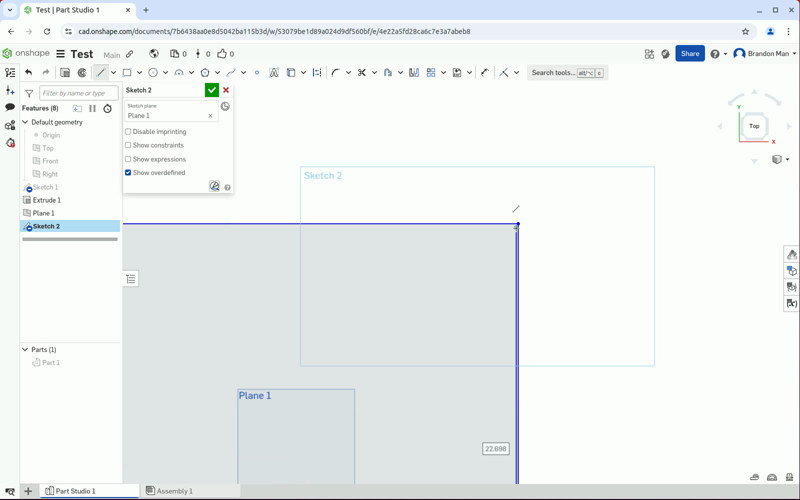
scroll(-6)
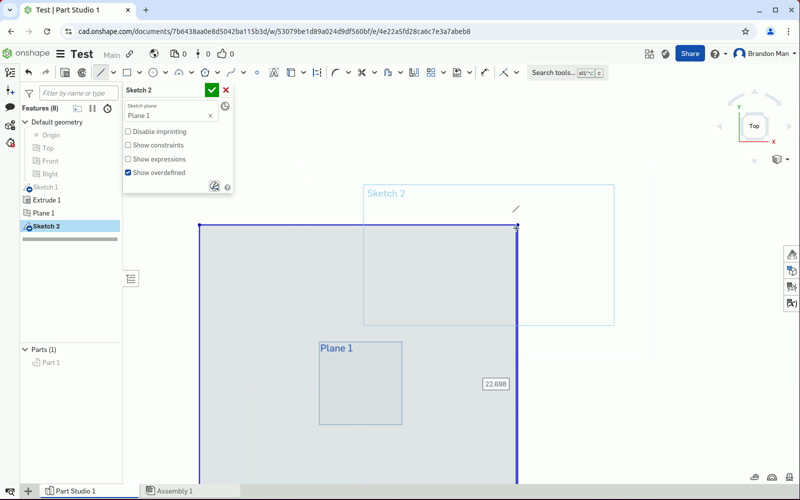
scroll(-6)
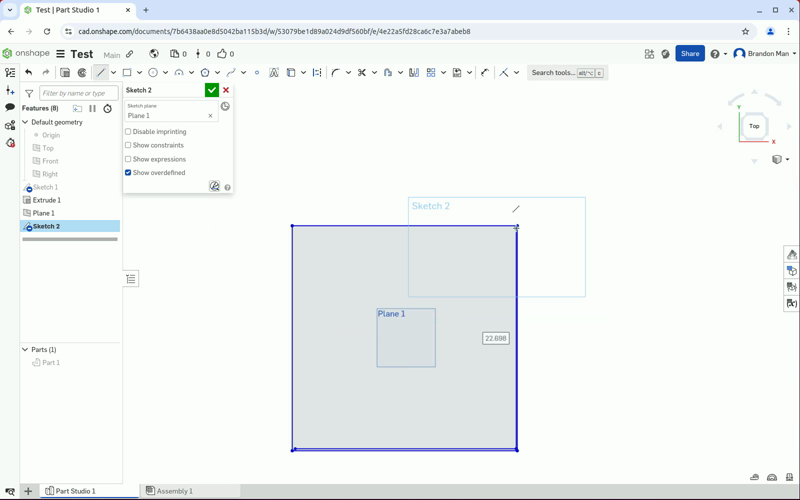
scroll(-6)
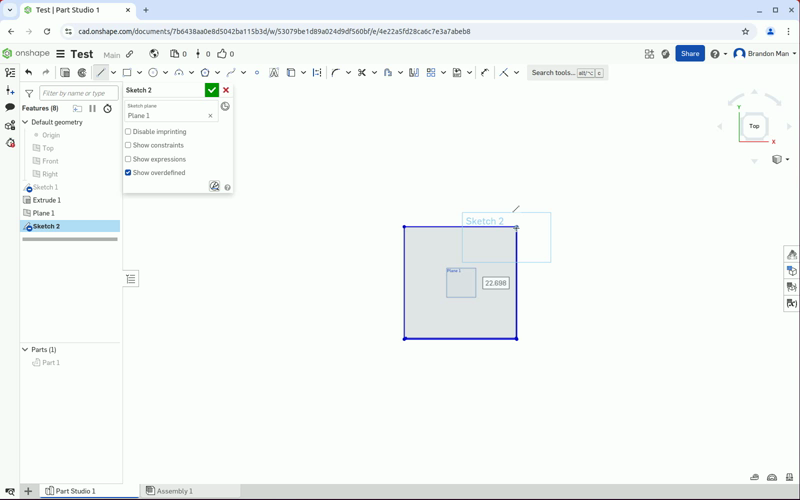
key_up(shift)
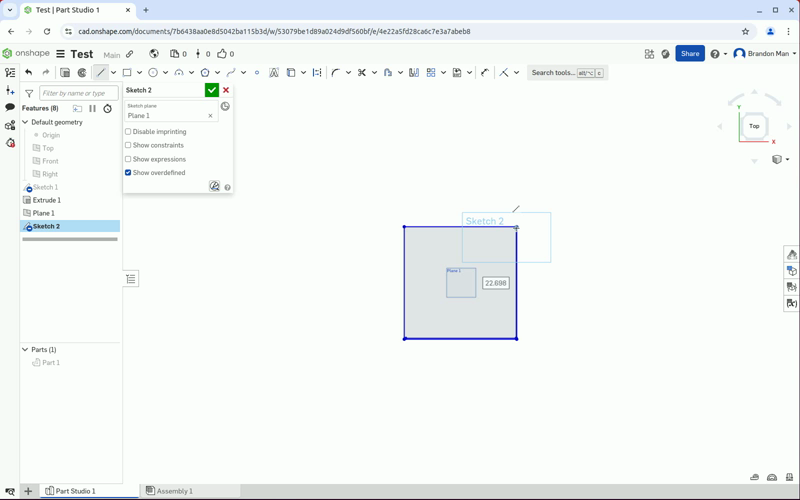
key_down(shift)
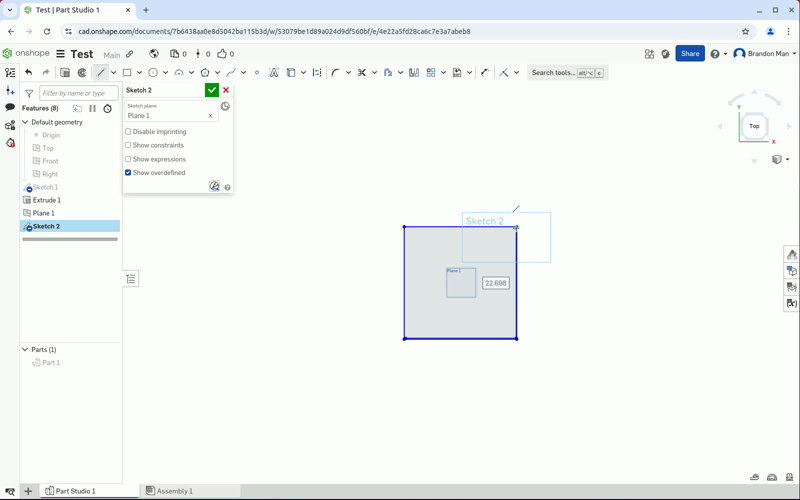
mouse_move(405, 227)
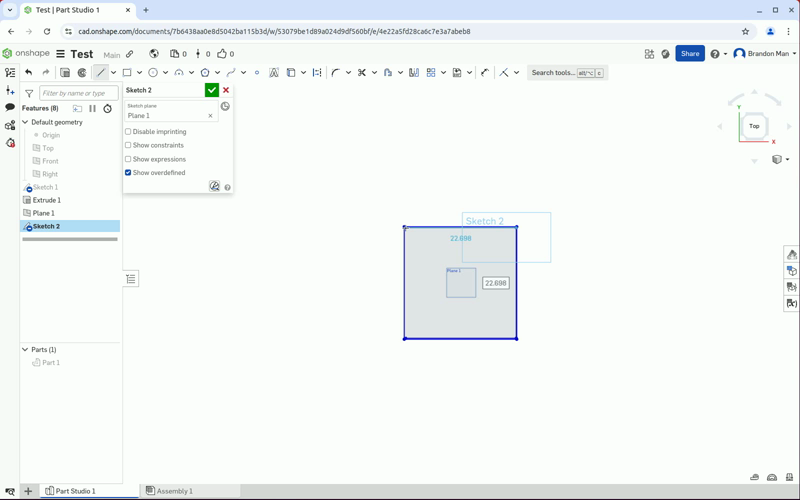
scroll(6)
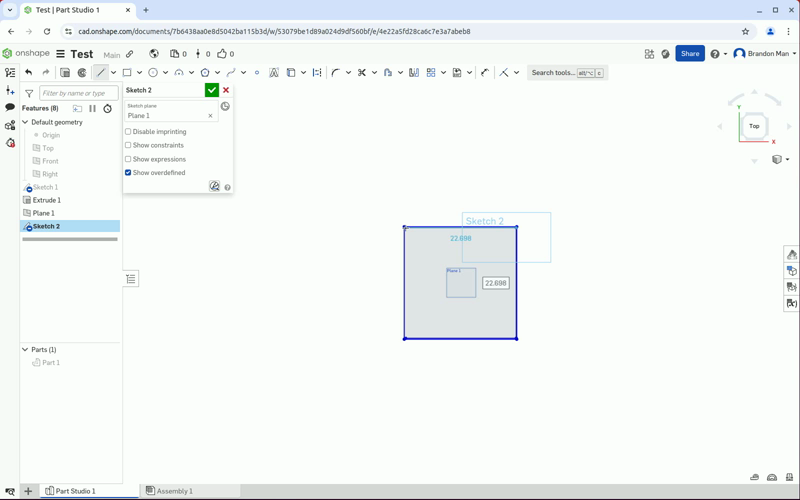
scroll(6)
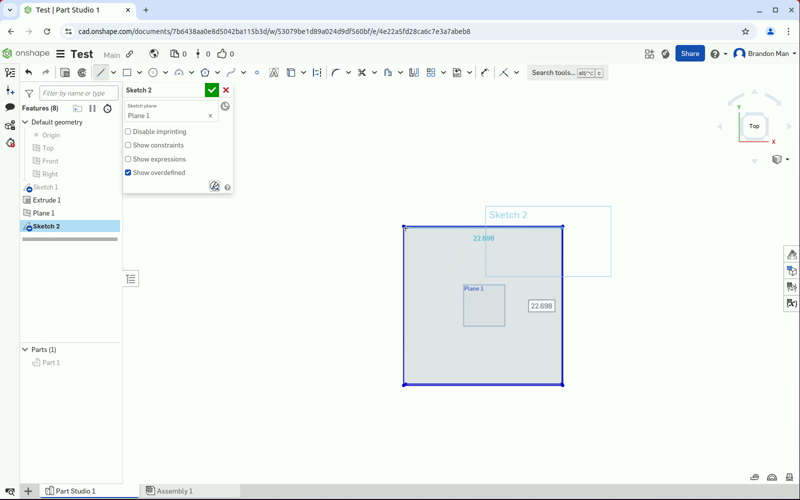
scroll(6)
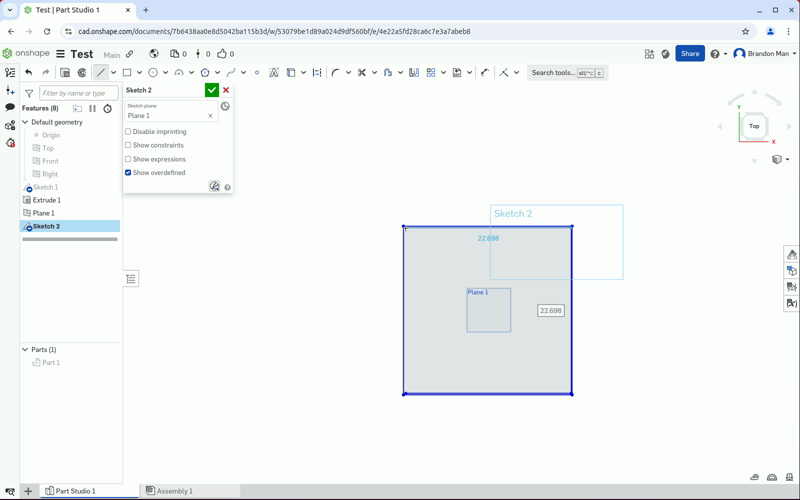
scroll(6)
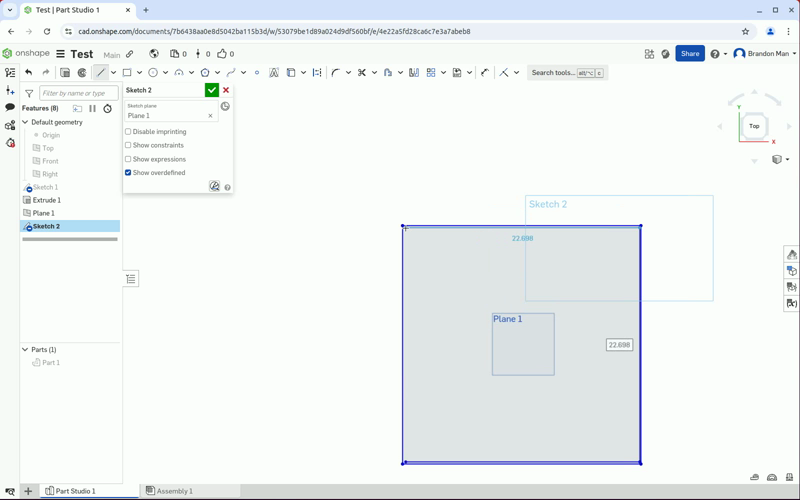
scroll(6)
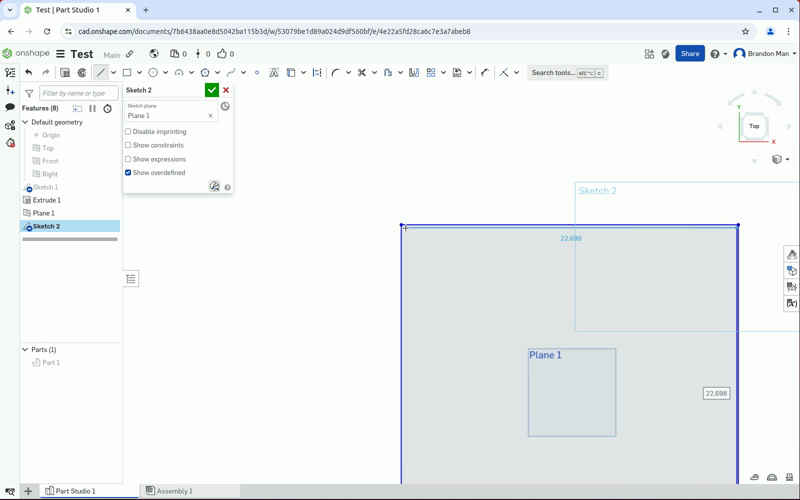
scroll(6)
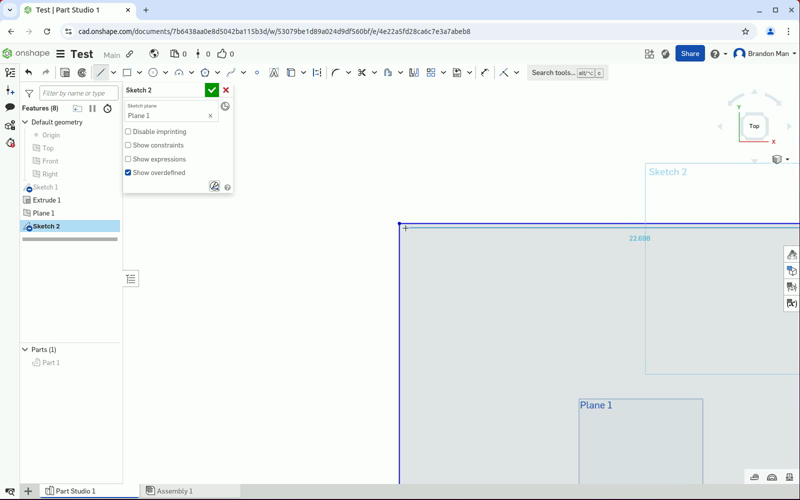
scroll(6)
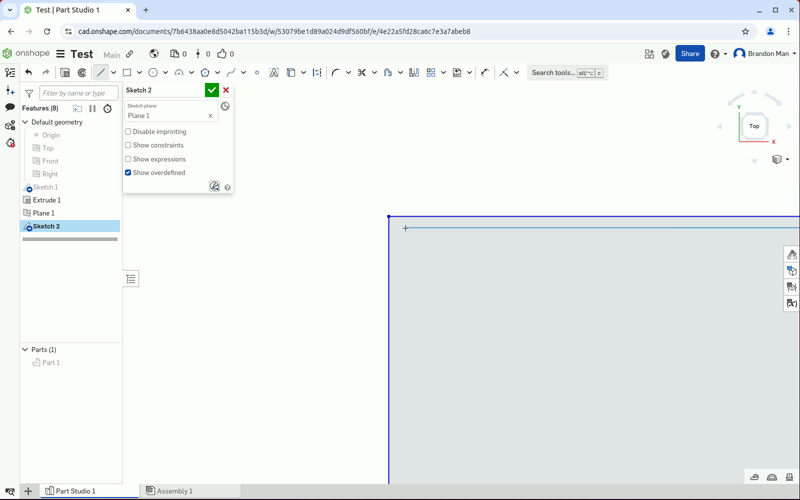
click(405, 227)
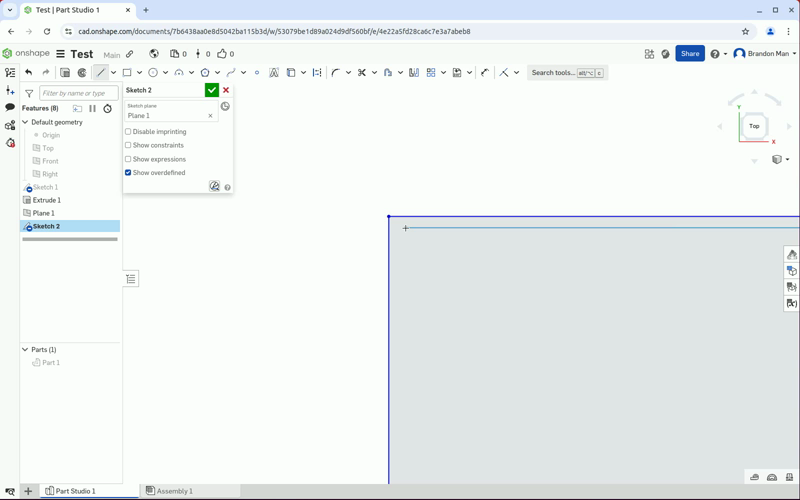
scroll(-6)
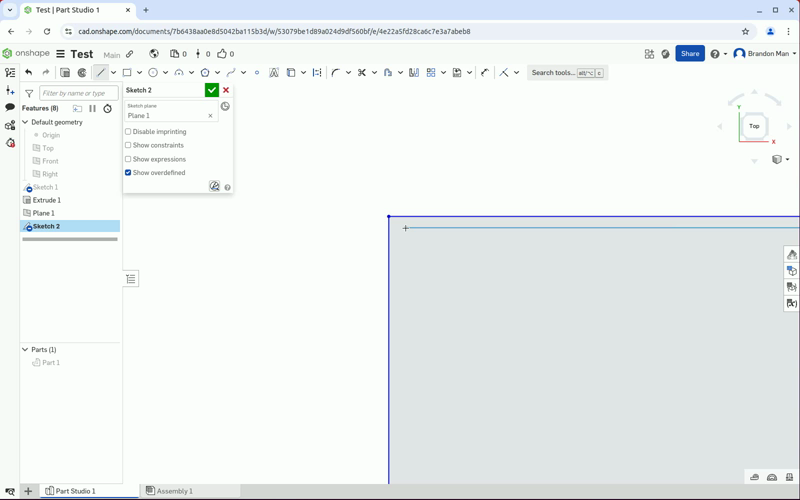
scroll(-6)
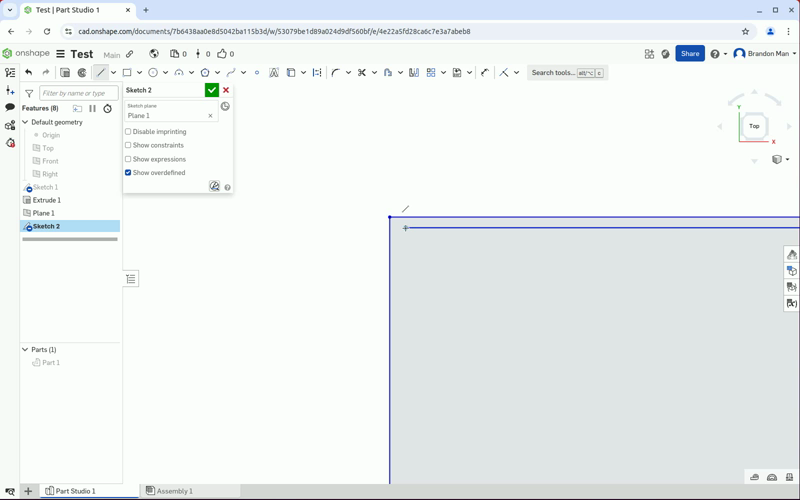
scroll(-6)
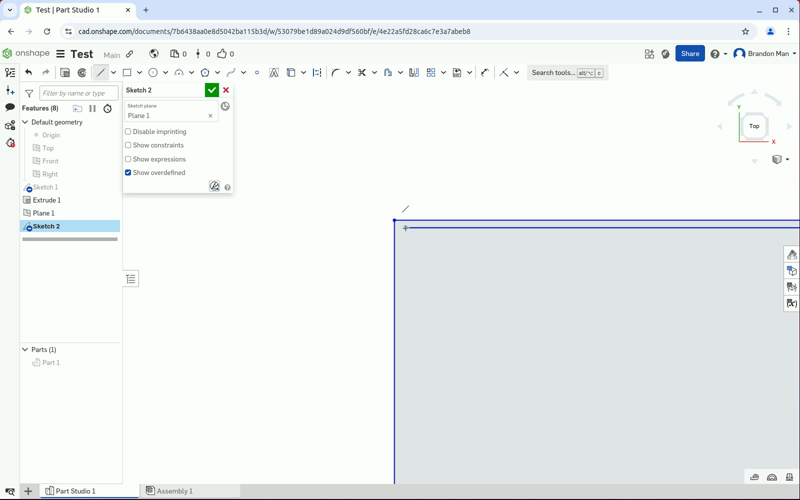
scroll(-6)
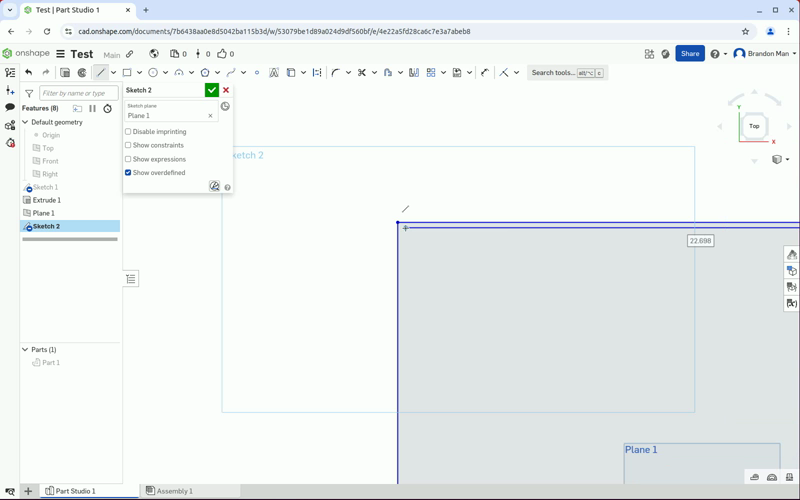
scroll(-6)
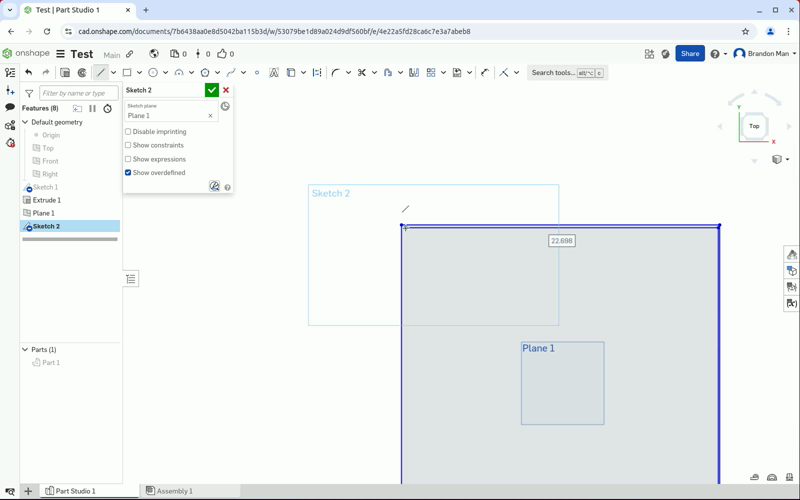
scroll(-6)
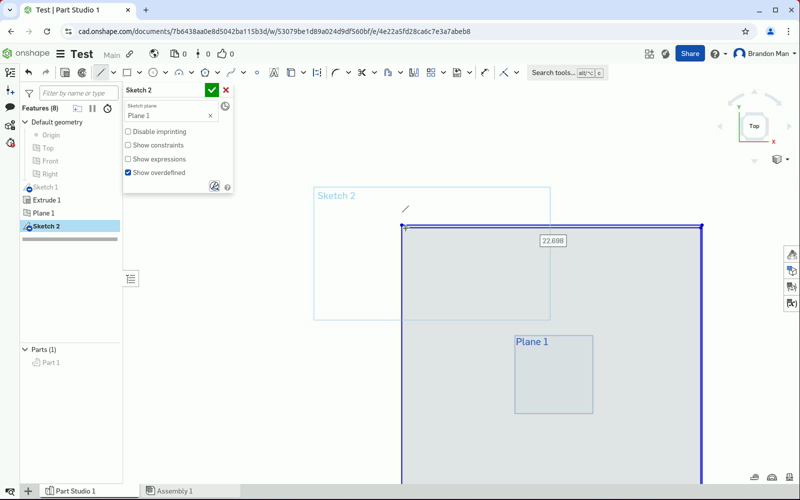
scroll(-6)
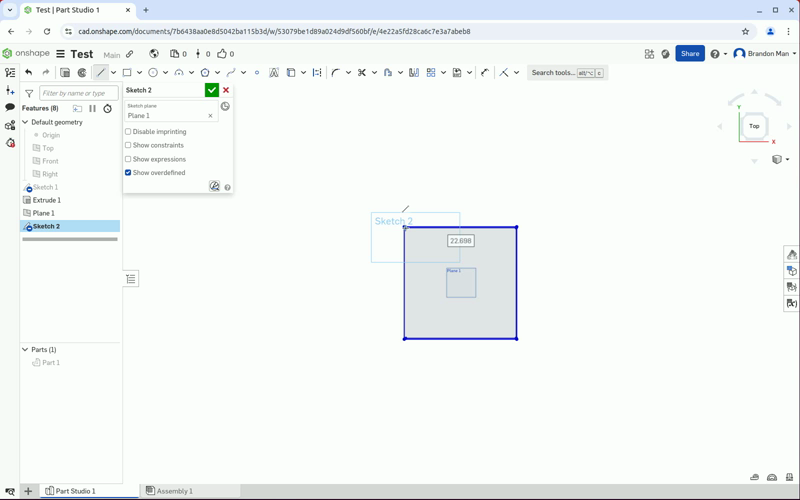
key_up(shift)
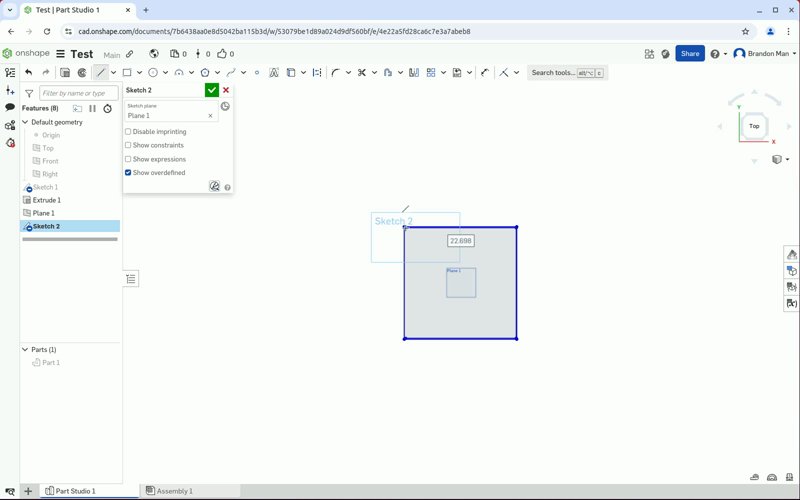
key_down(shift)
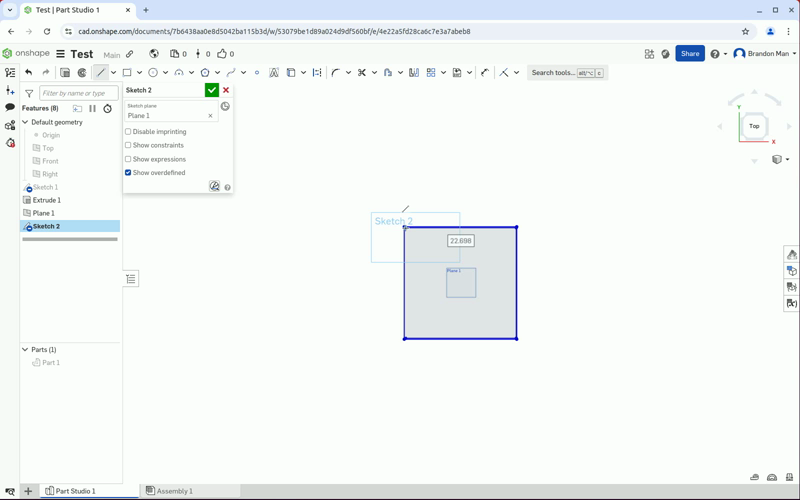
mouse_move(405, 338)
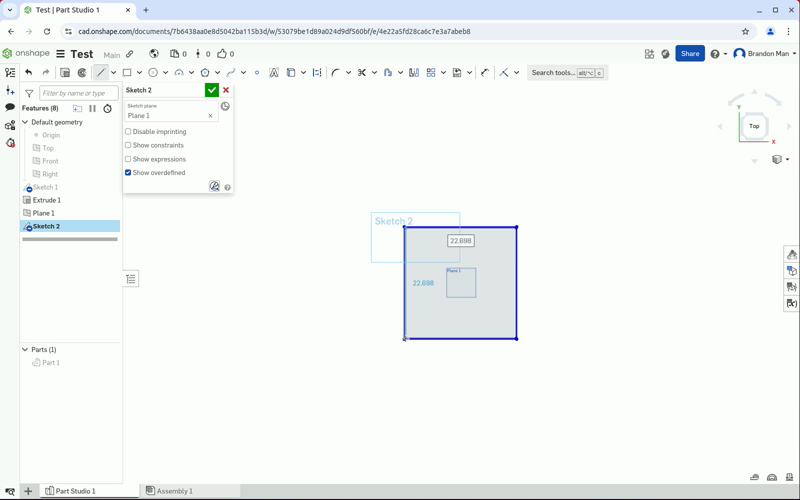
scroll(6)
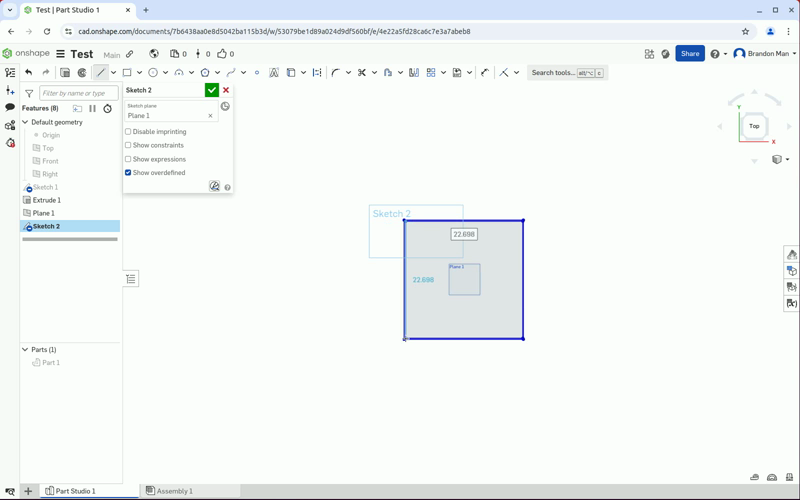
scroll(6)
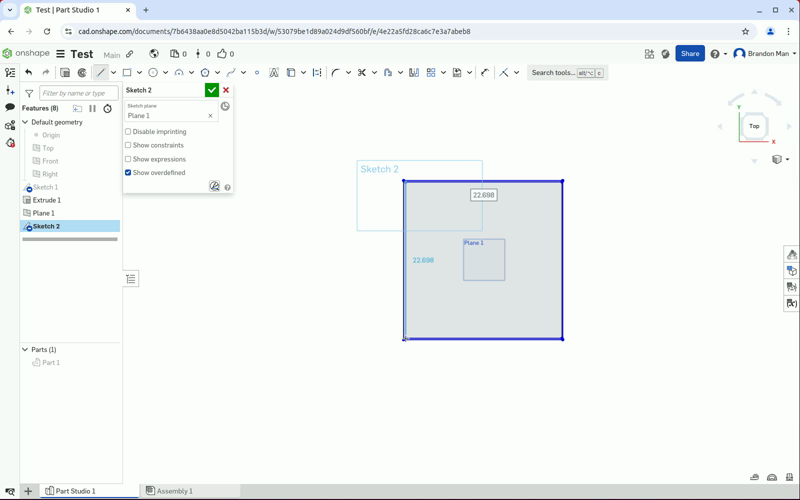
scroll(6)
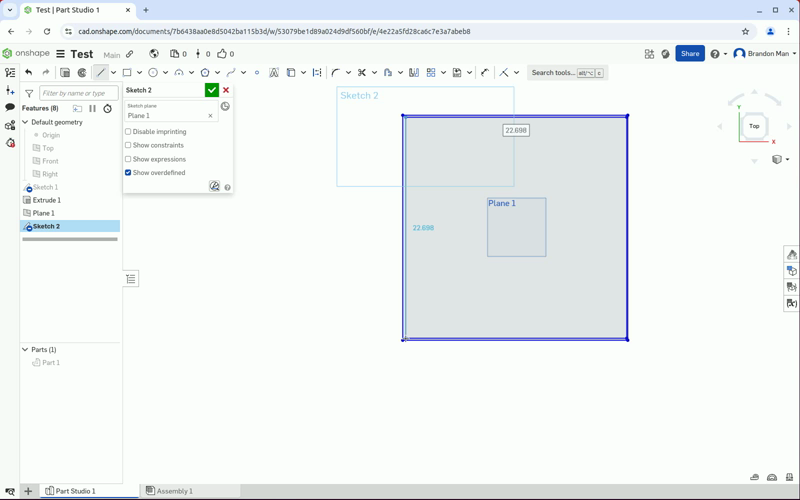
scroll(6)
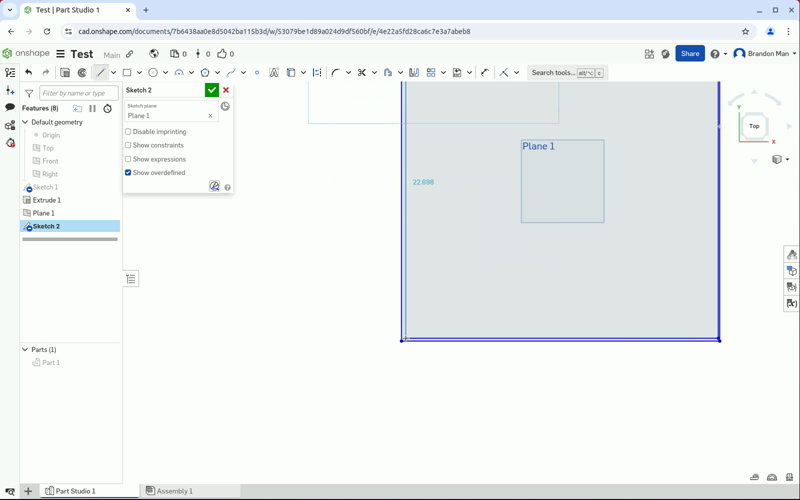
scroll(6)
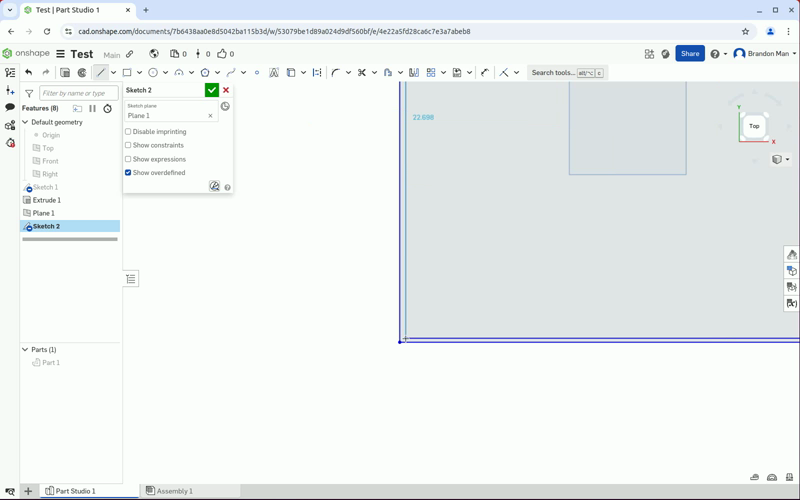
scroll(6)
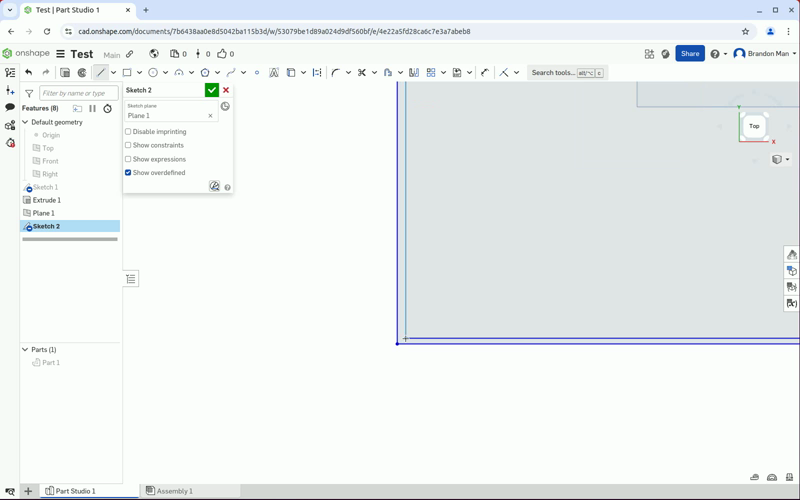
scroll(6)
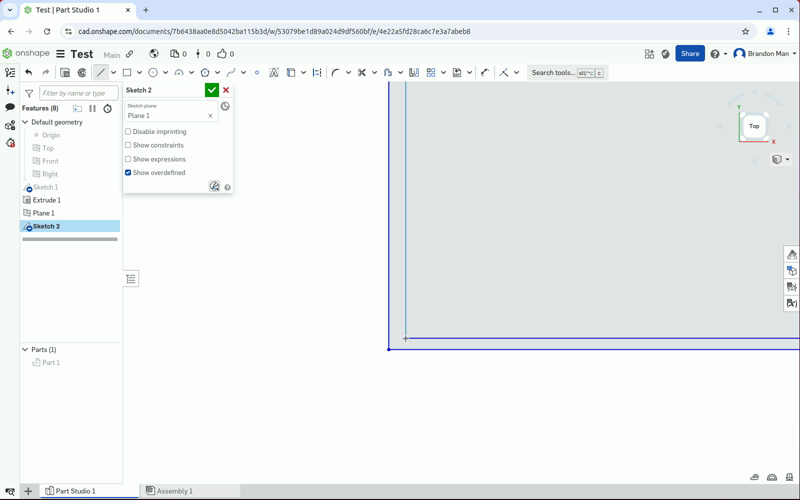
key_up(shift)
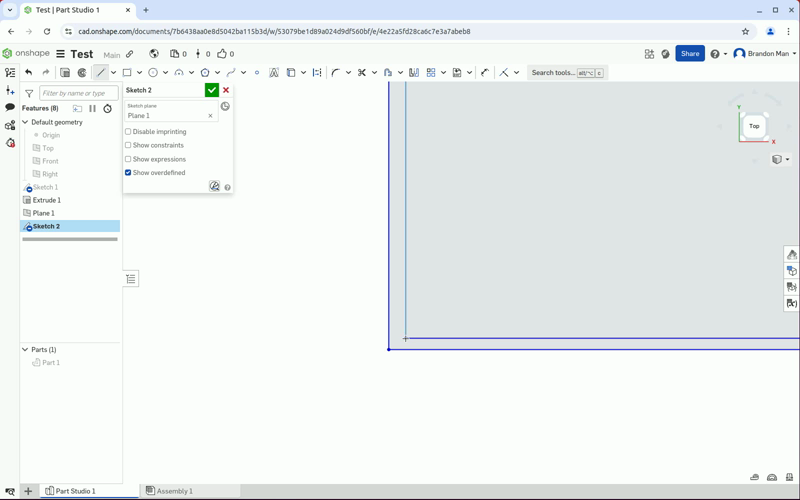
click(405, 338)
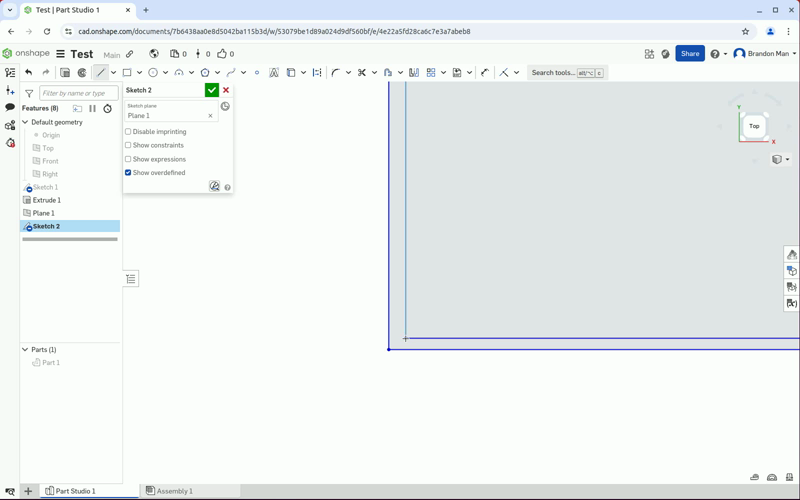
scroll(-6)
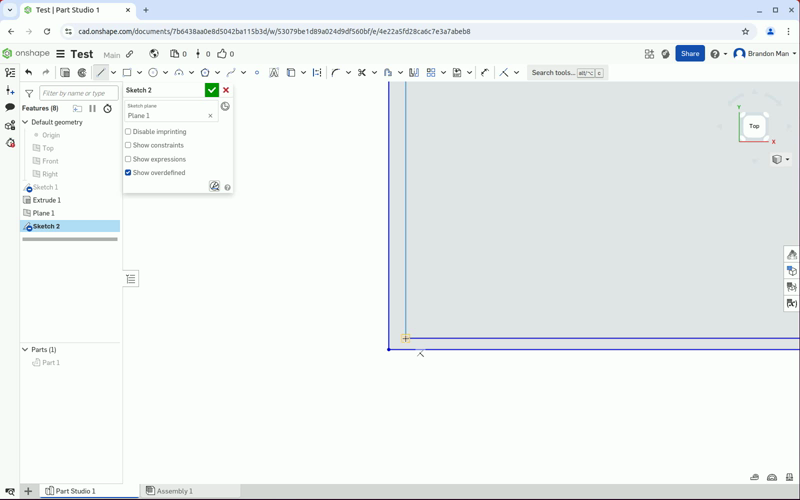
scroll(-6)
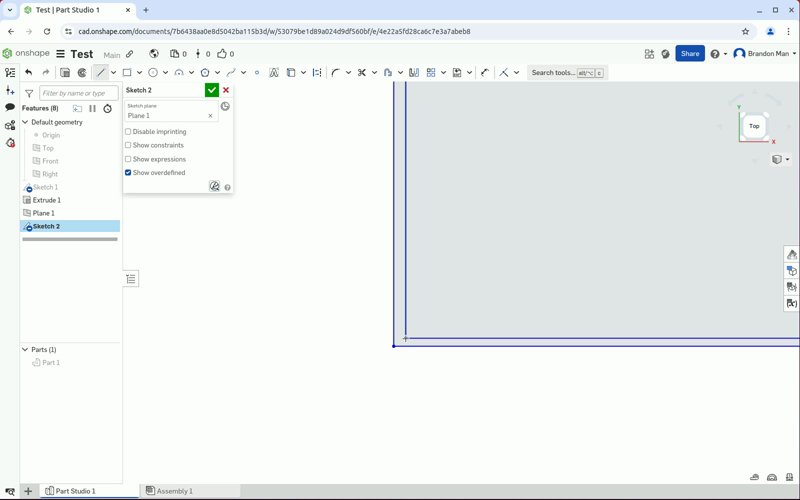
scroll(-6)
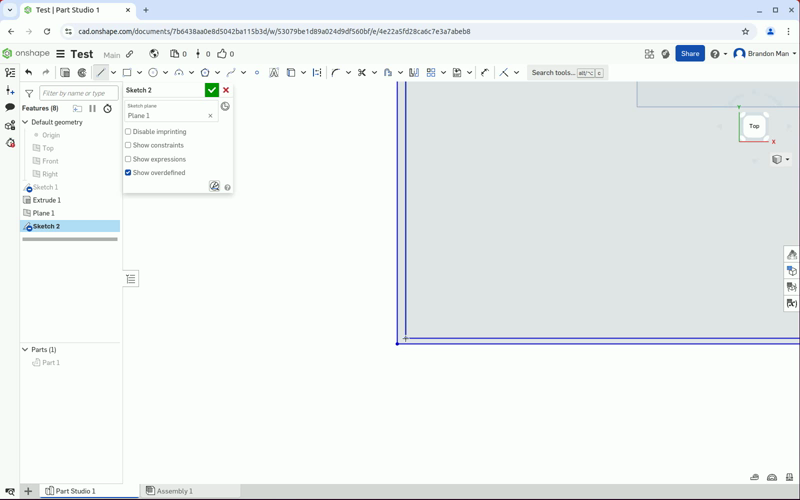
scroll(-6)
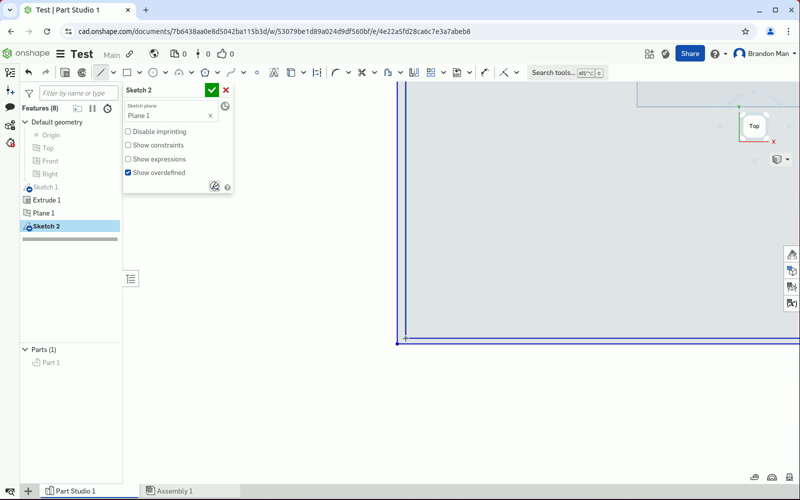
scroll(-6)
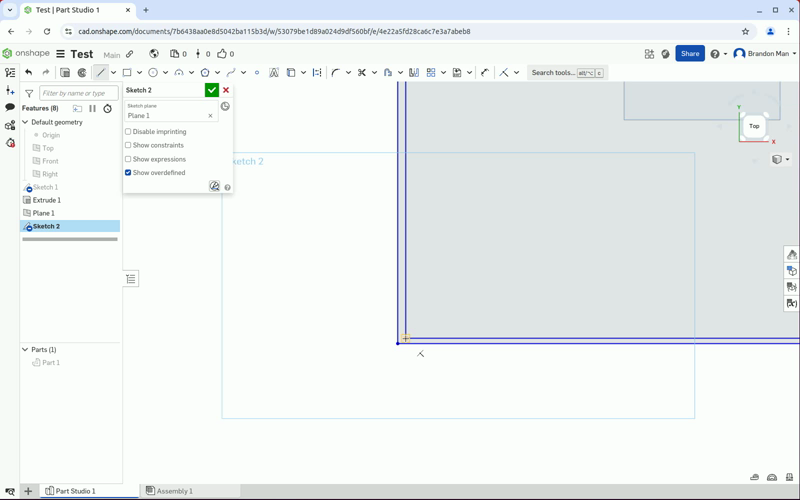
scroll(-6)
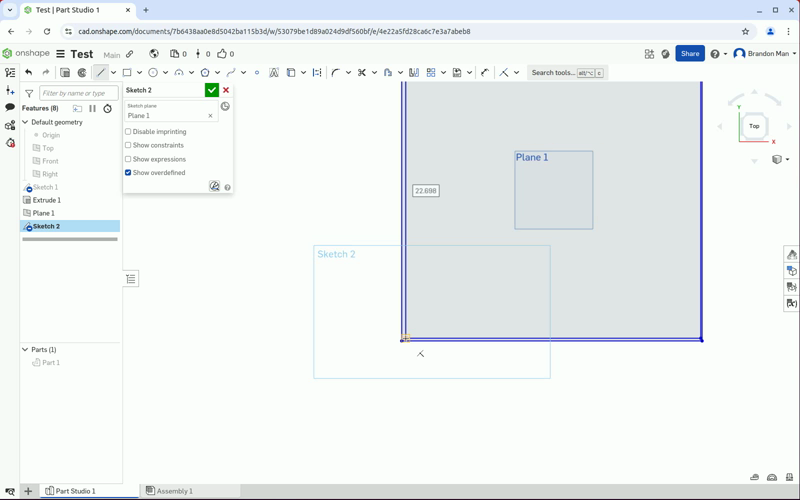
scroll(-6)
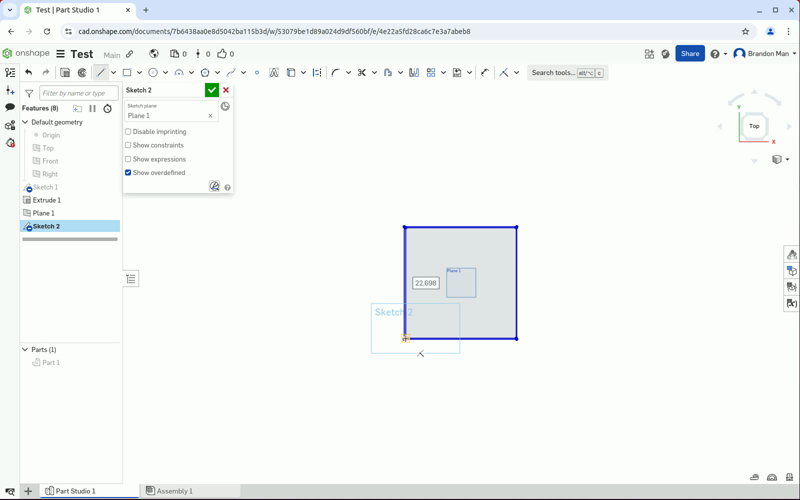
key(esc)
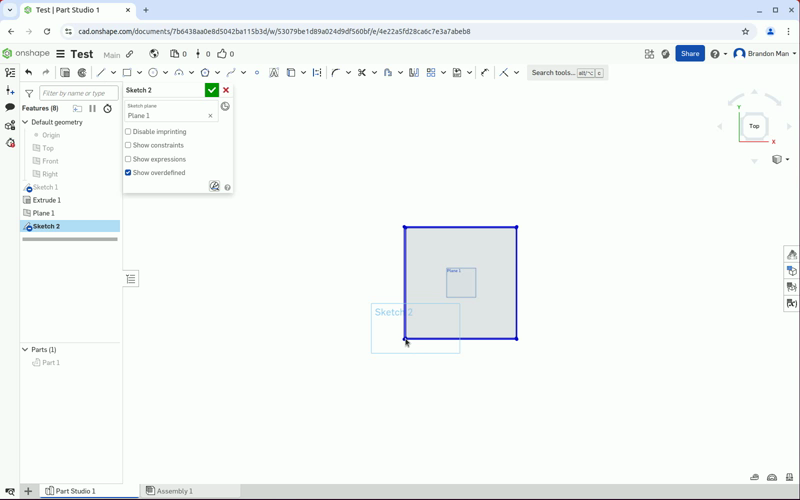
mouse_move(437, 338)
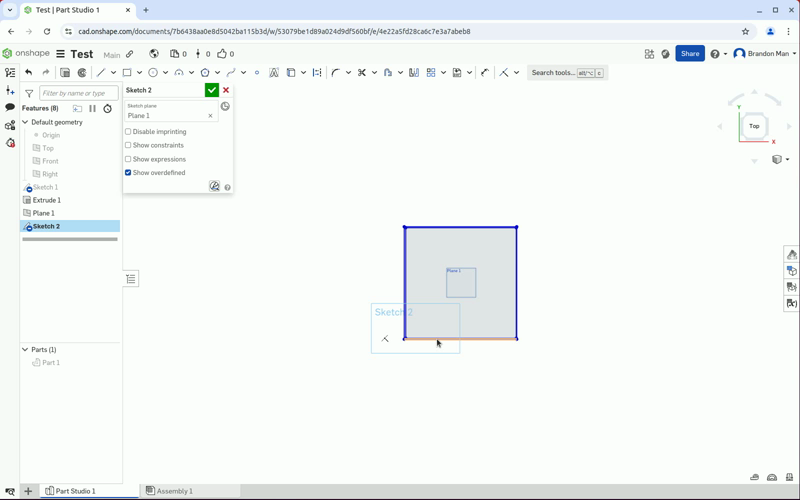
scroll(6)
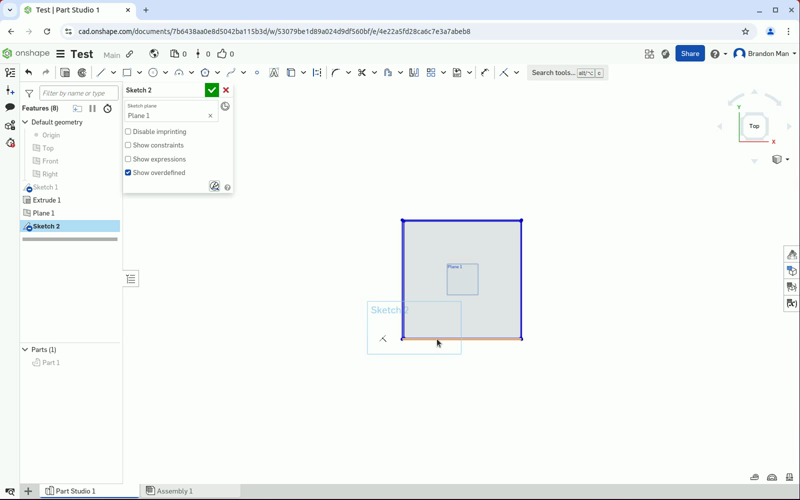
scroll(6)
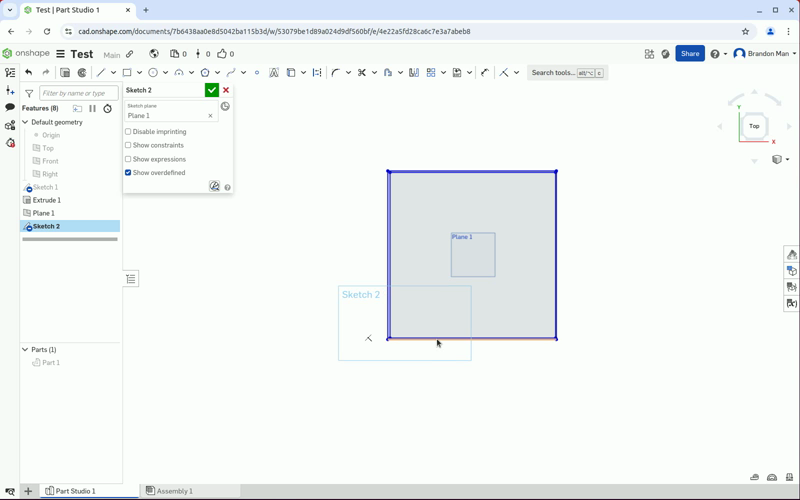
scroll(6)
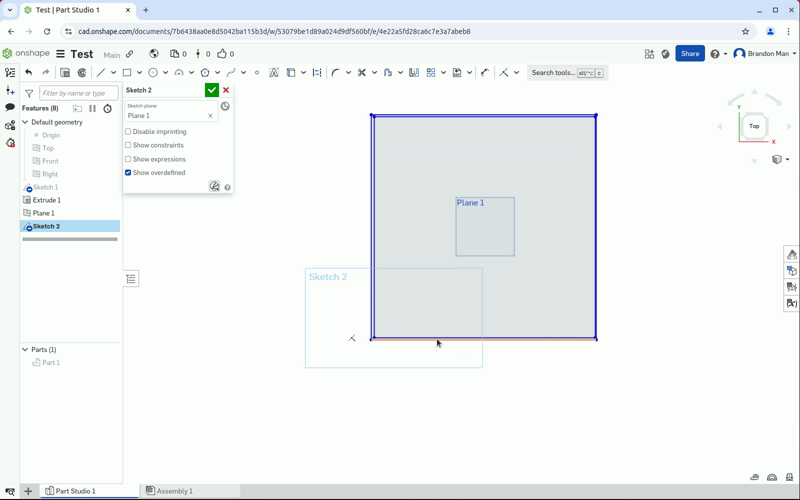
scroll(6)
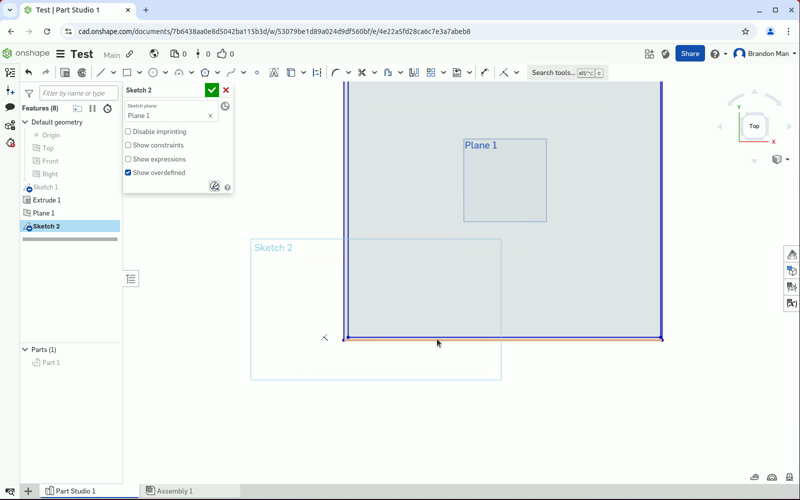
scroll(6)
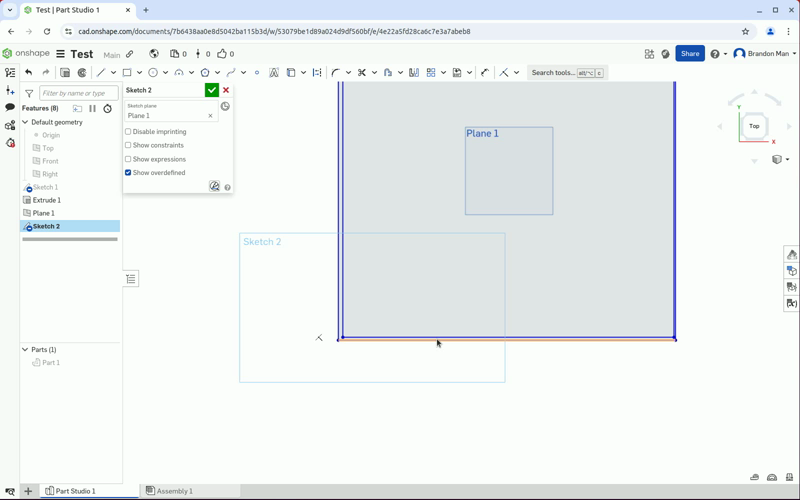
scroll(6)
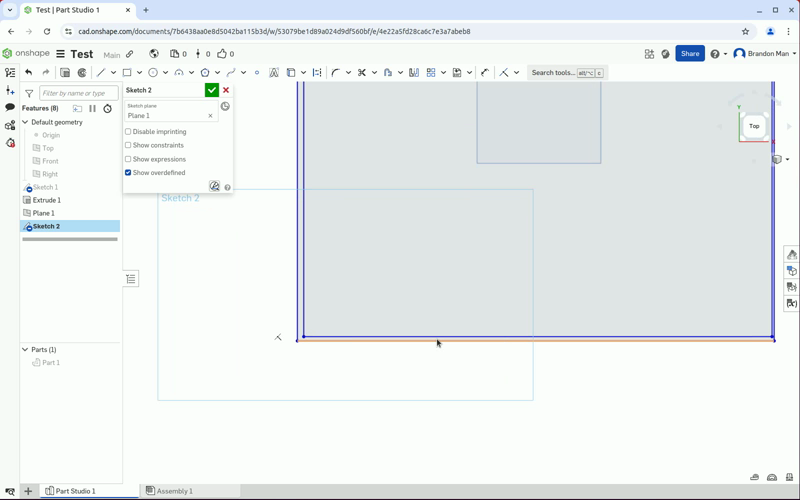
scroll(6)
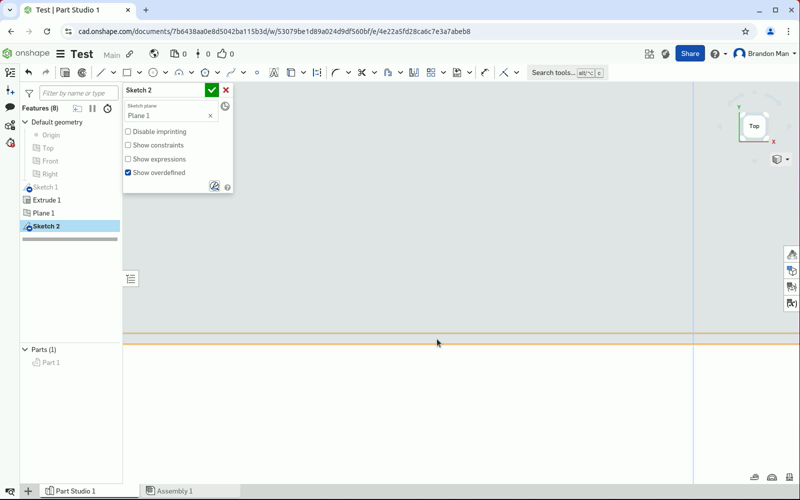
click(437, 338)
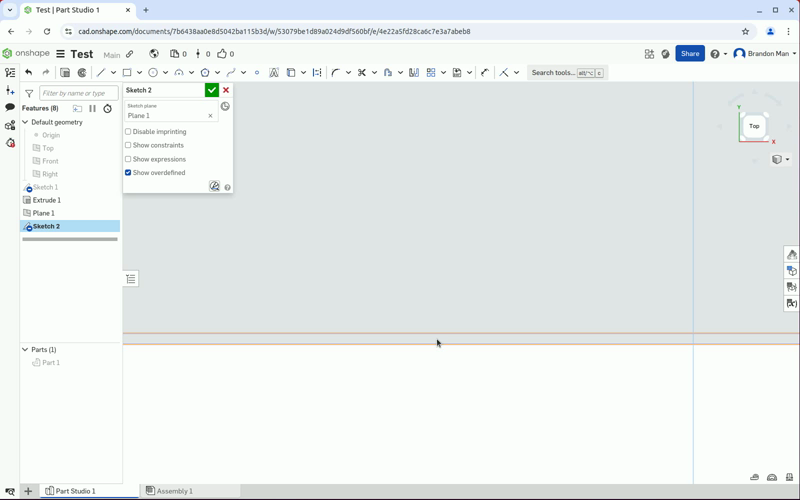
scroll(-6)
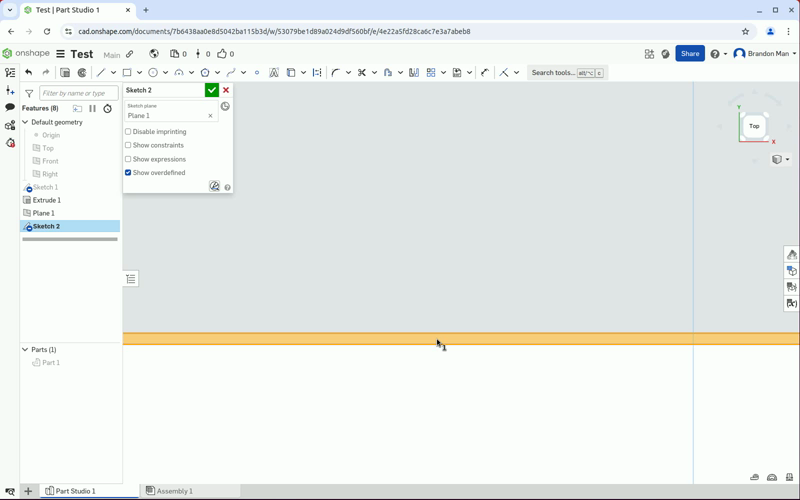
scroll(-6)
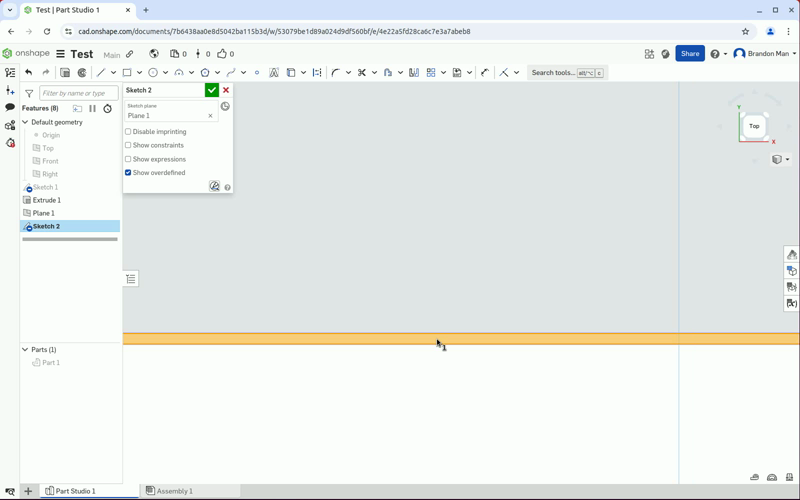
scroll(-6)
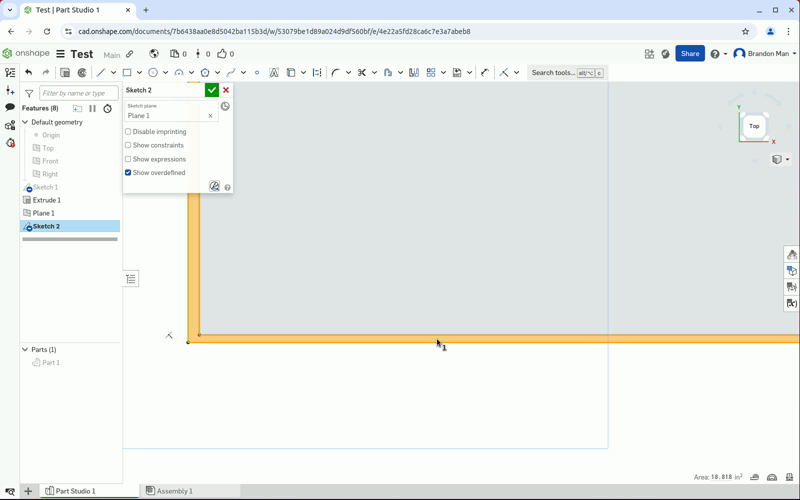
scroll(-6)
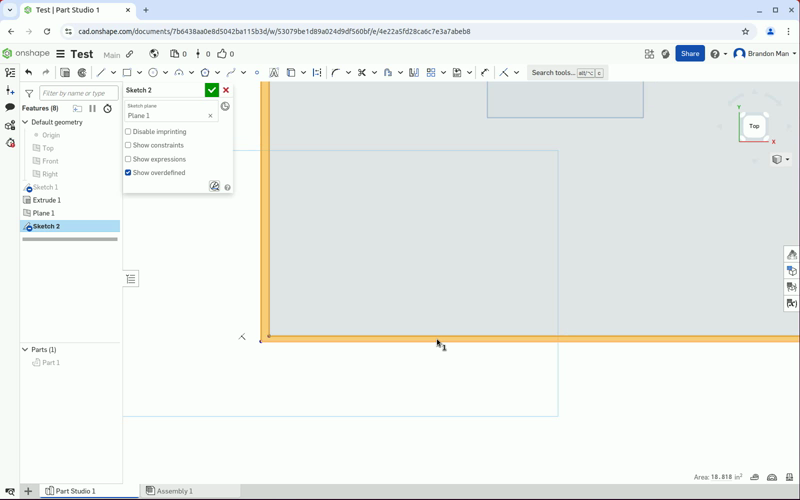
scroll(-6)
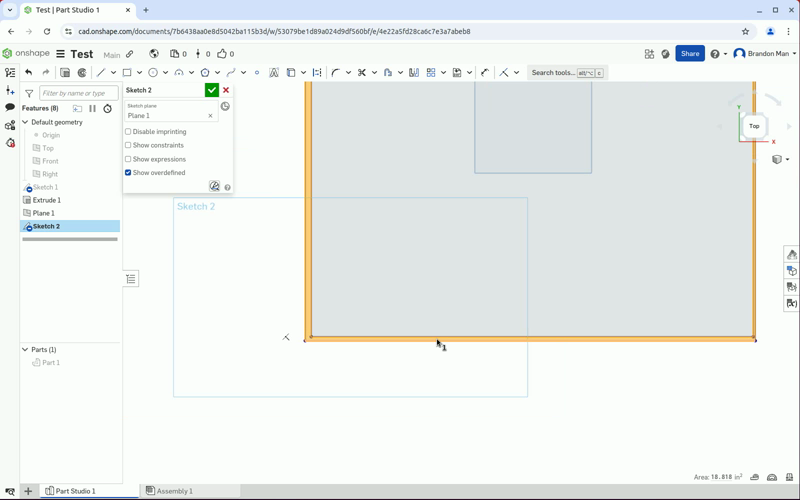
scroll(-6)
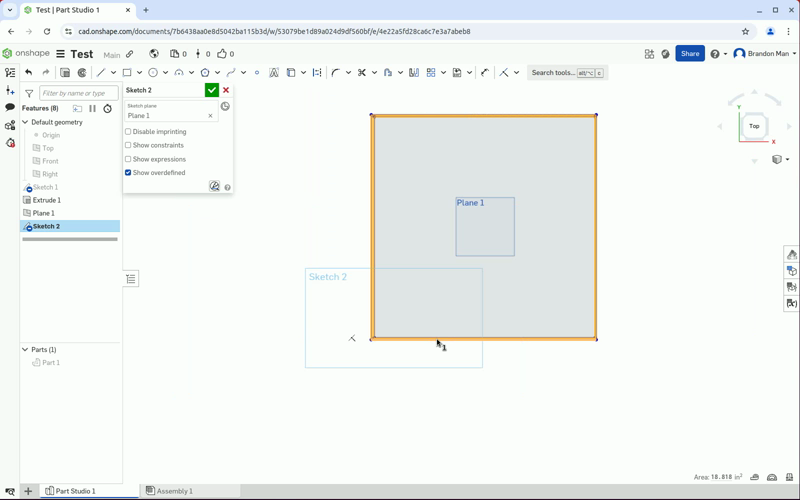
scroll(-6)
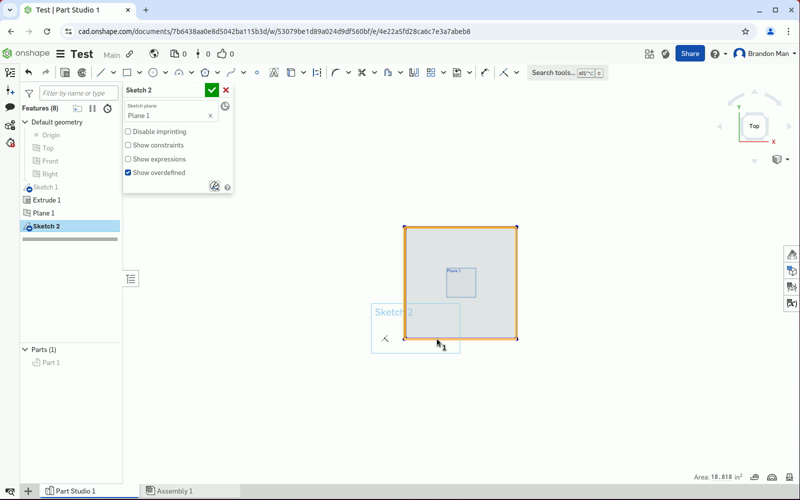
mouse_move(73, 352)
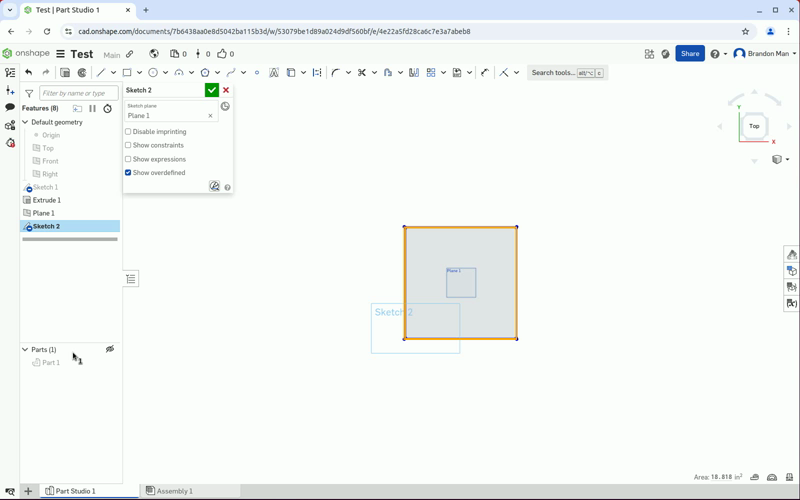
key(shift+y)
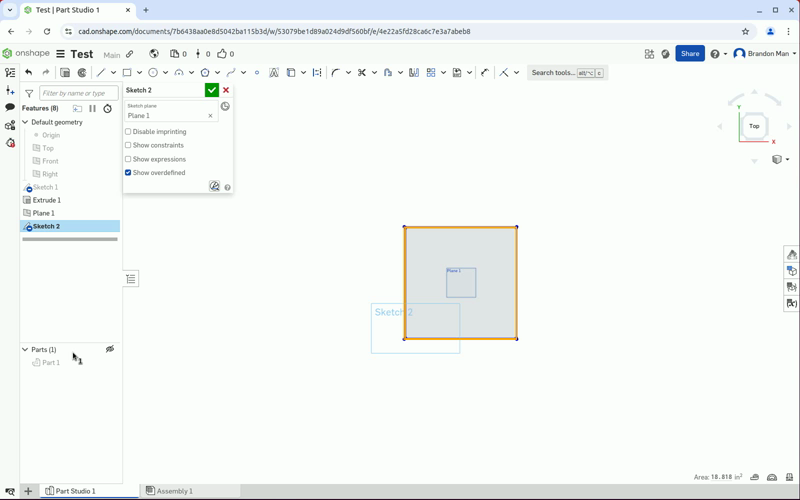
key(shift+e)
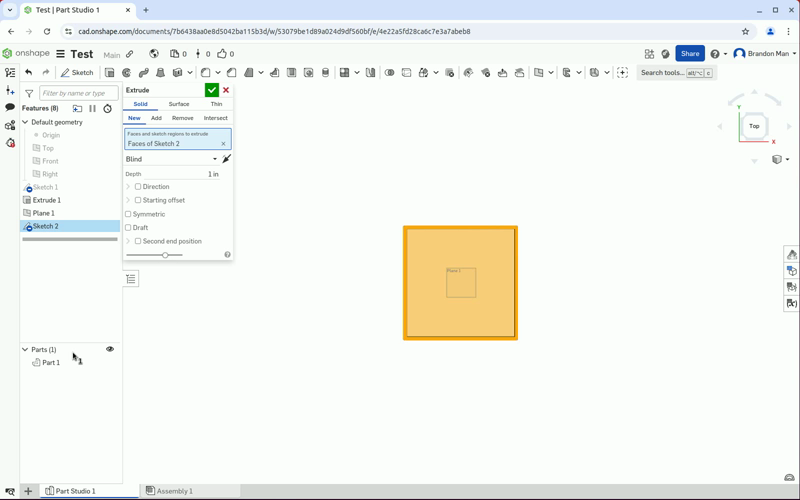
mouse_move(143, 106)
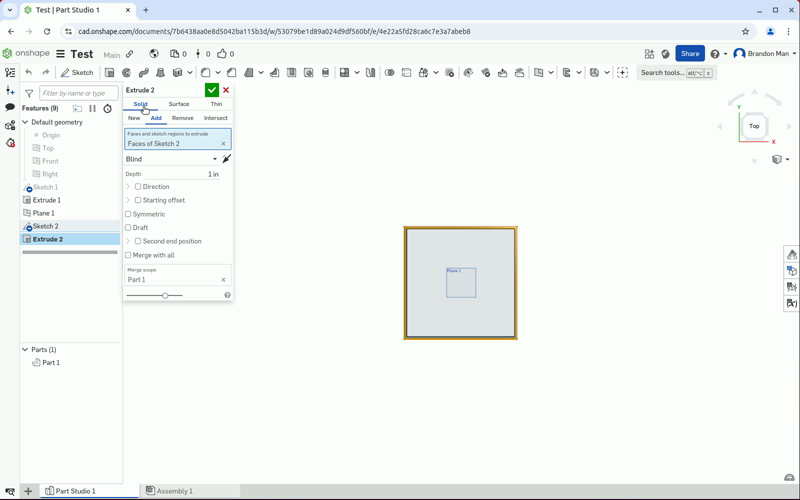
click(143, 106)
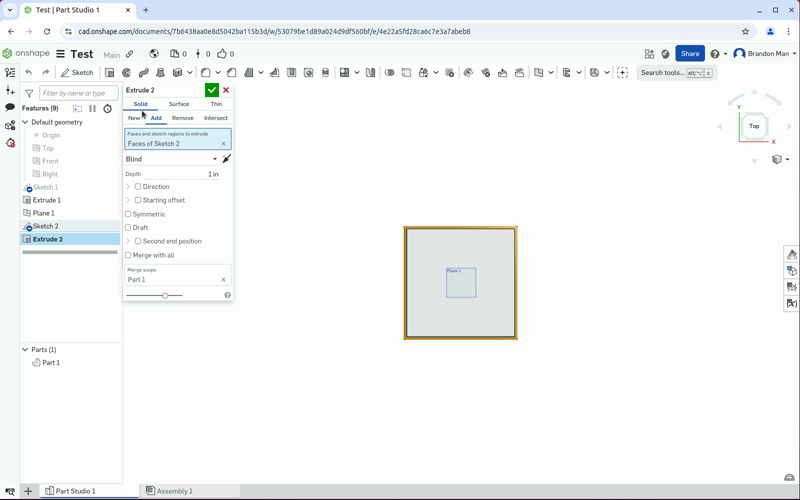
mouse_move(137, 120)
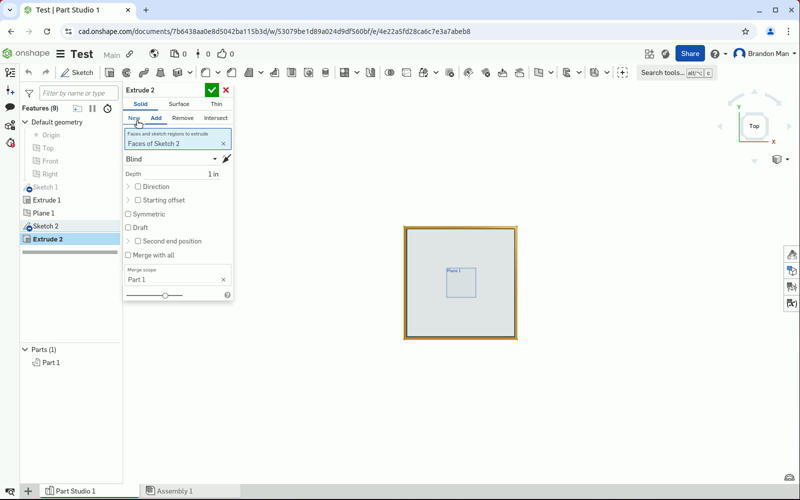
click(137, 120)
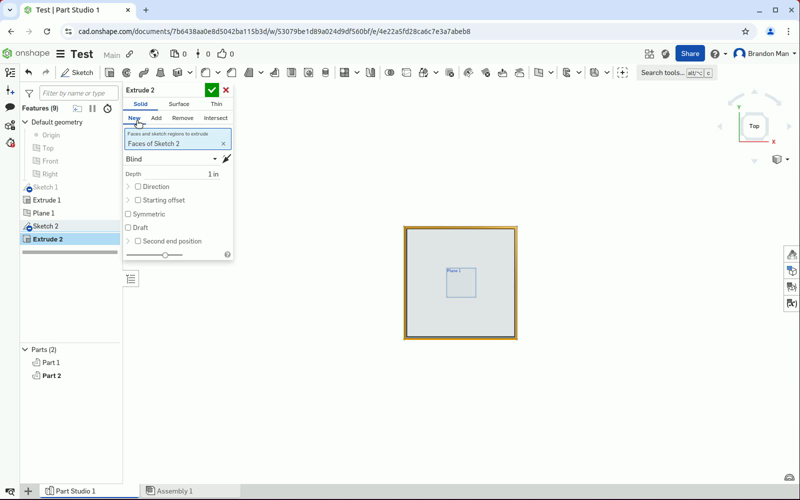
key(tab, 4)
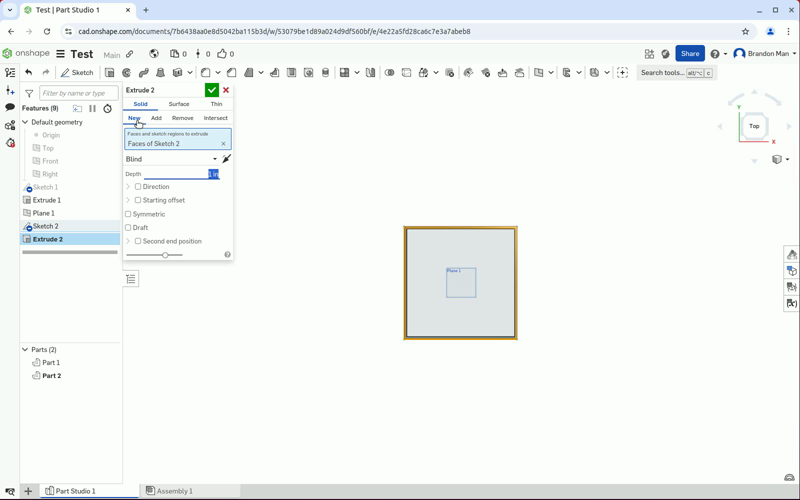
text(11.554)
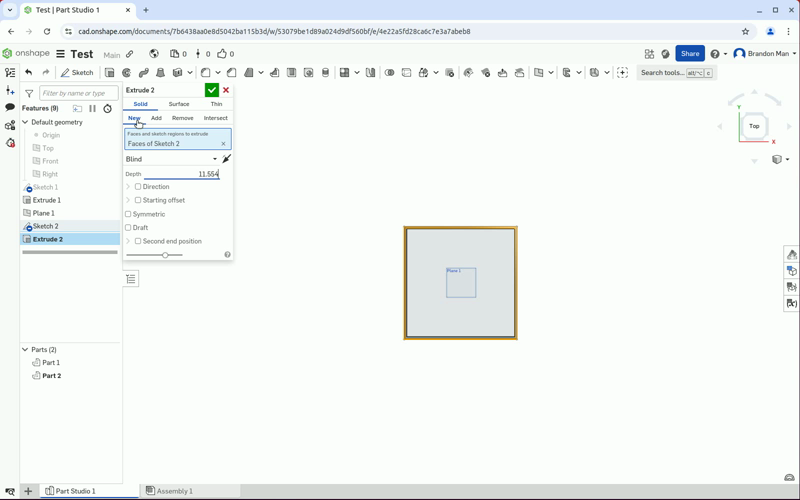
key(enter)
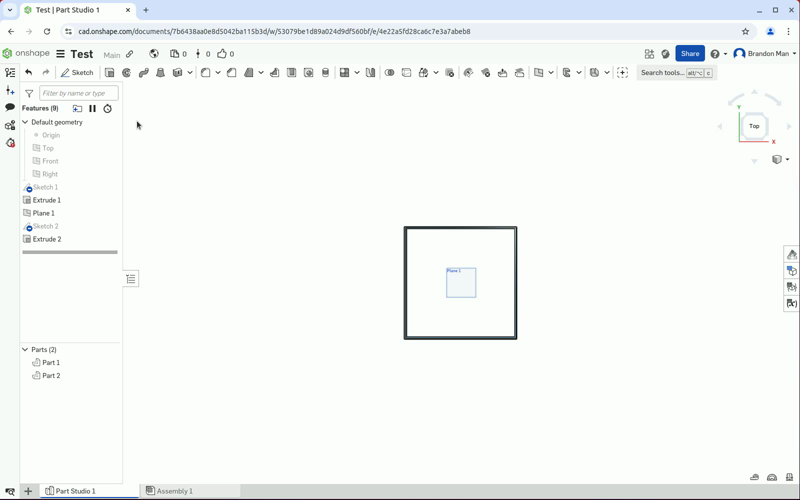
key(shift+h)
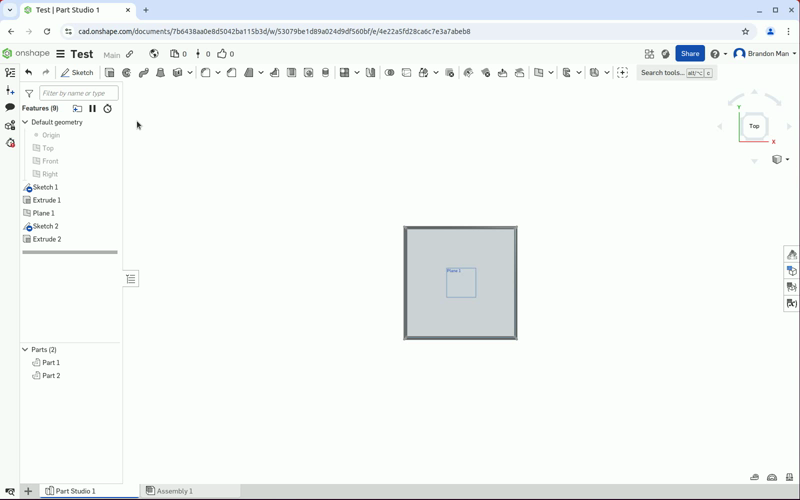
key(shift+h)
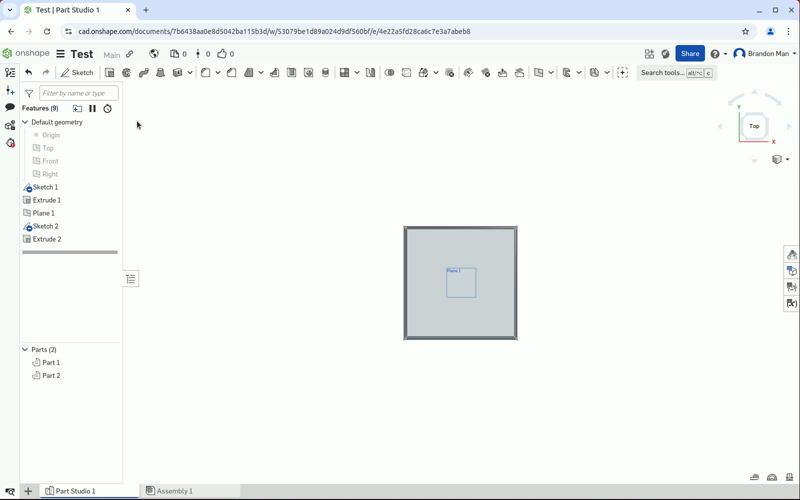
key(shift+7)
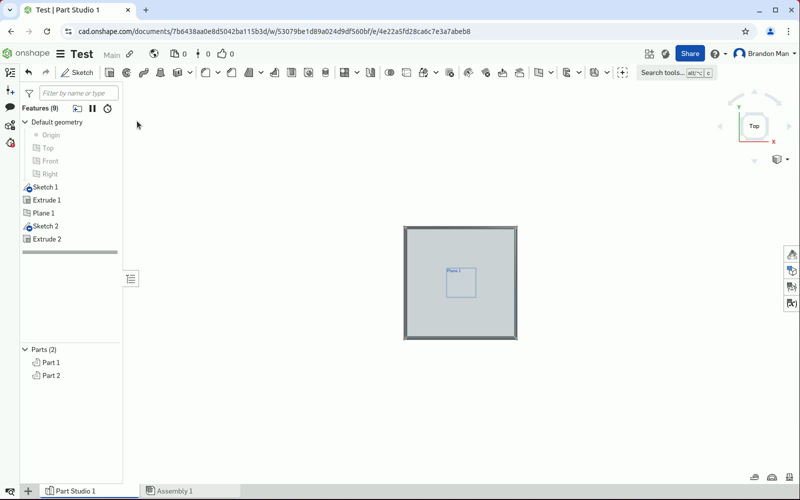
key(up, 3)
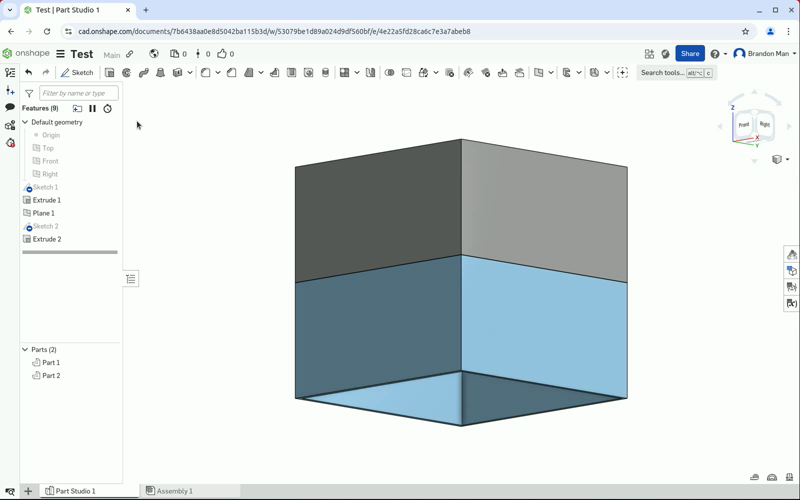
key(left, 3)
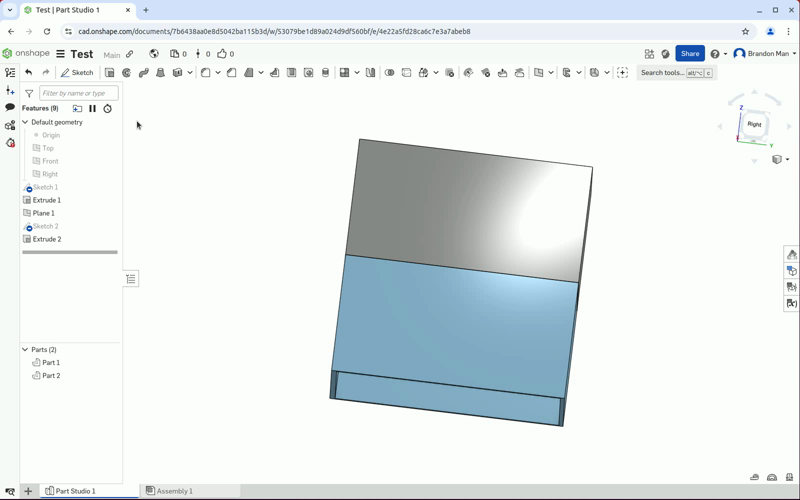
key(right, 3)
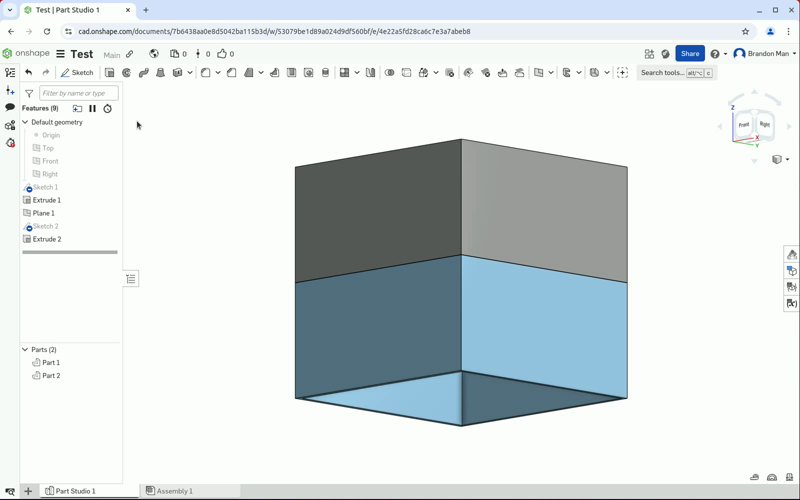
key(down, 3)
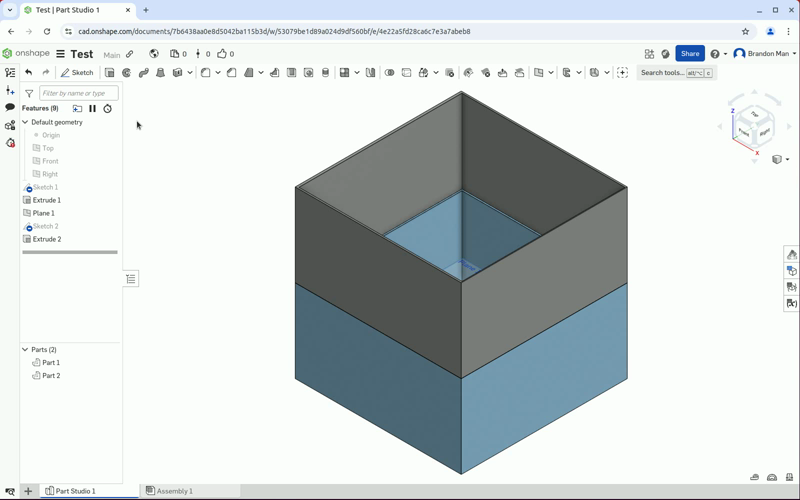
mouse_move(73, 189)
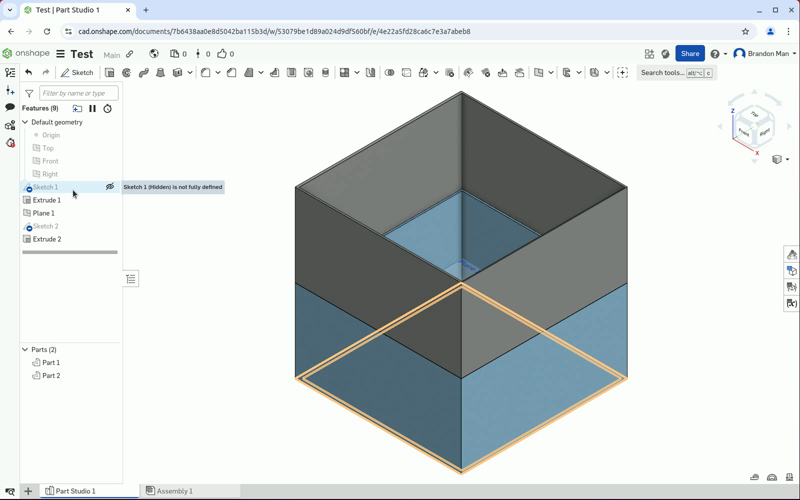
click(73, 189)